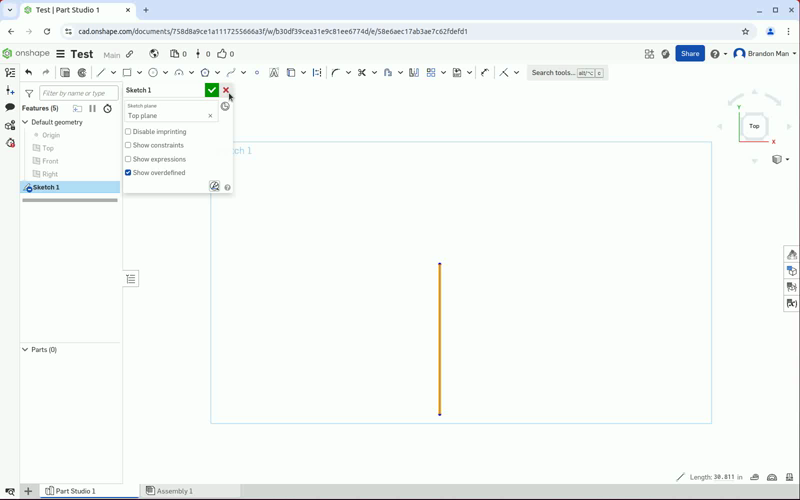
key(shift+h)
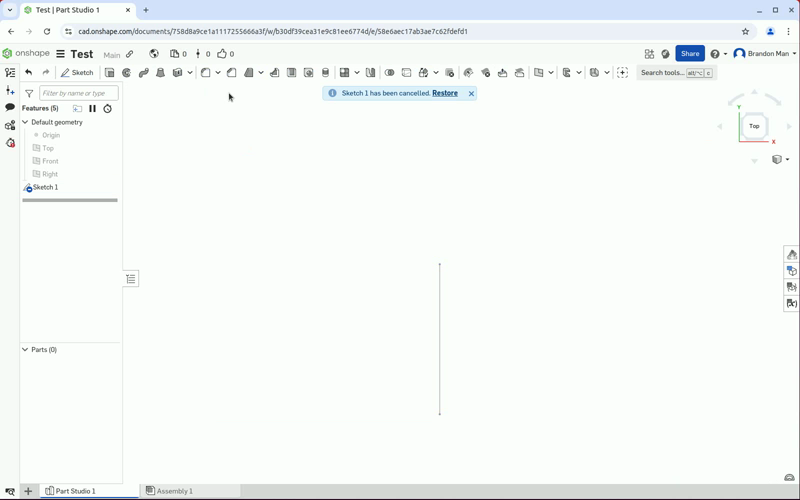
key(shift+s)
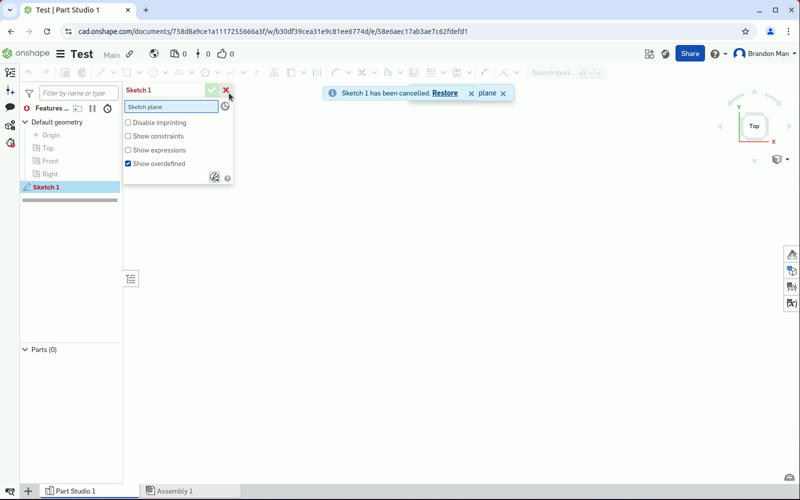
mouse_move(73, 150)
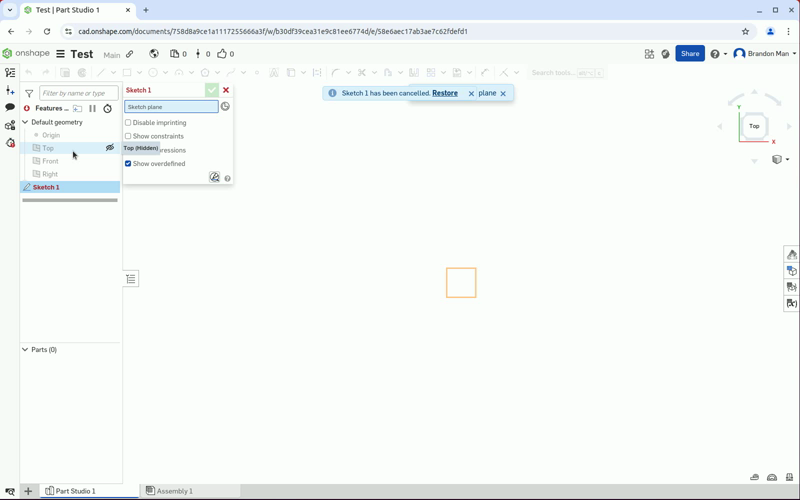
click(73, 150)
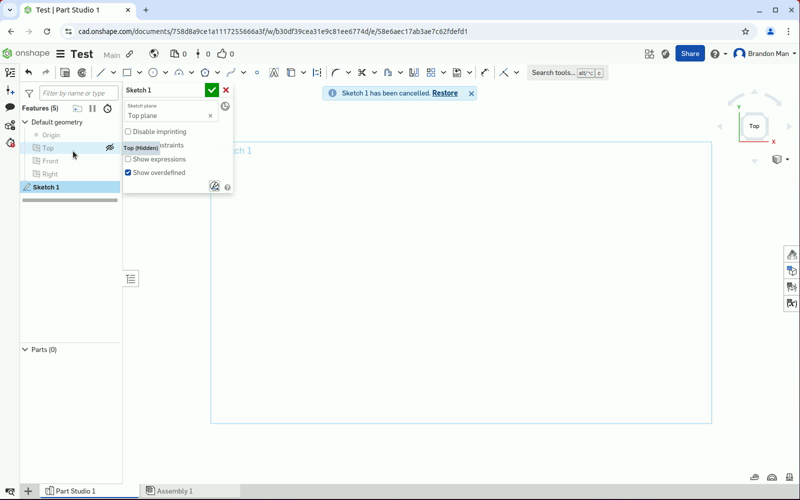
mouse_move(73, 352)
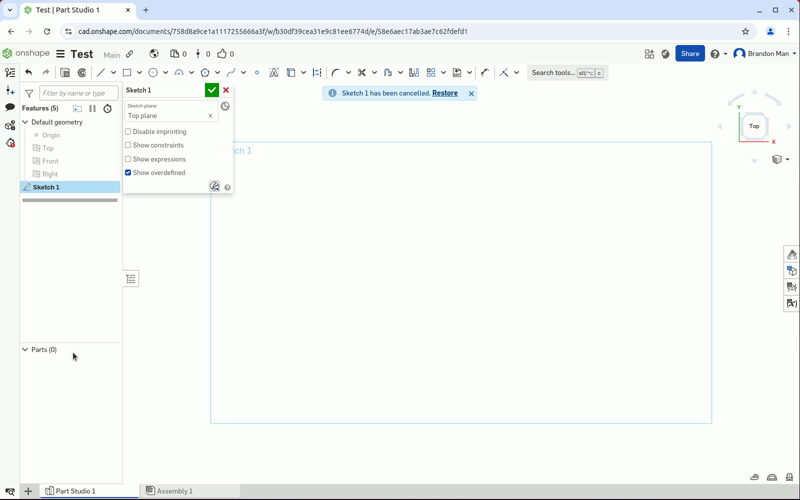
key(y)
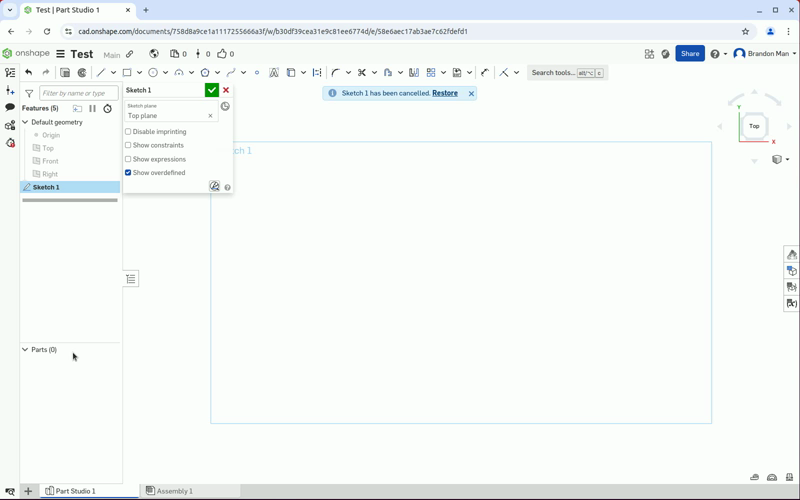
key(l)
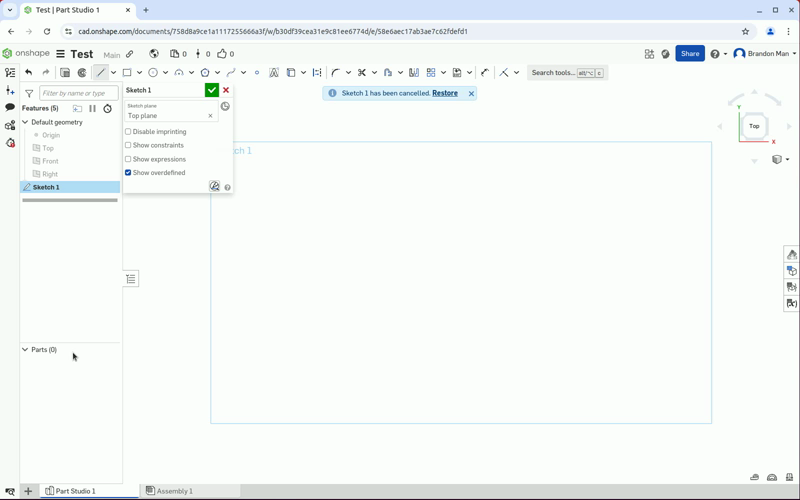
key_down(shift)
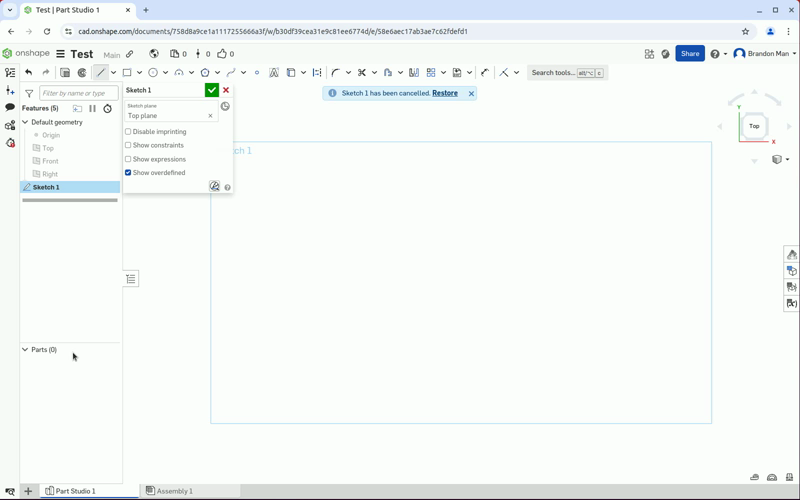
mouse_move(460, 395)
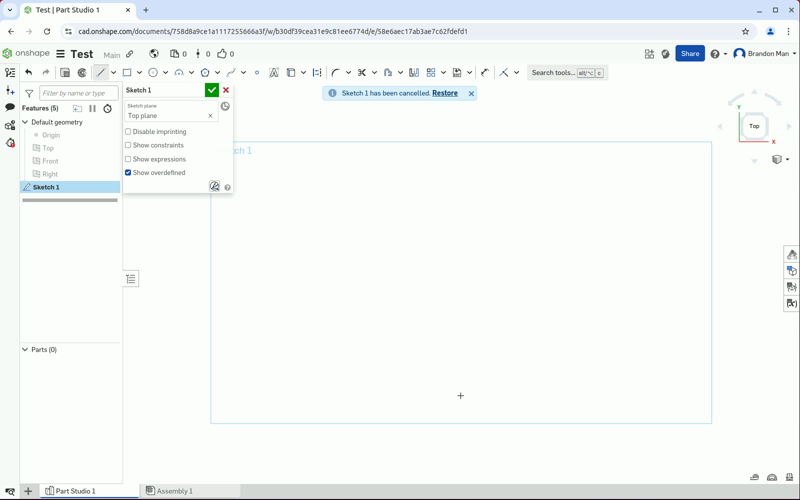
click(460, 395)
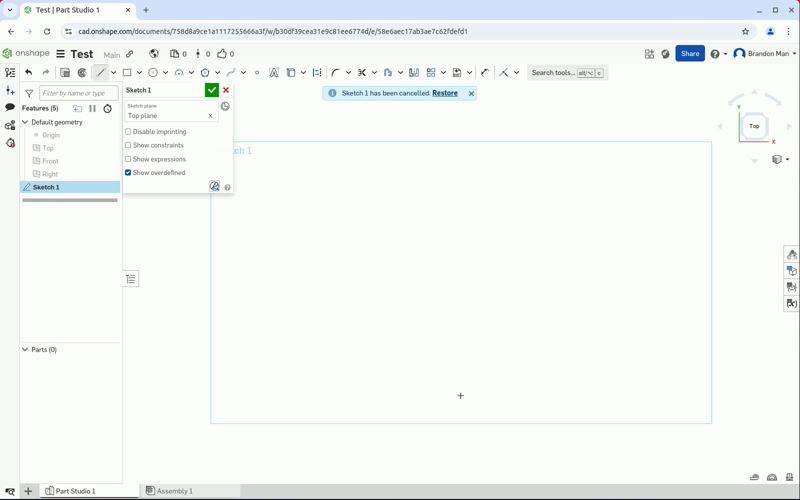
key_up(shift)
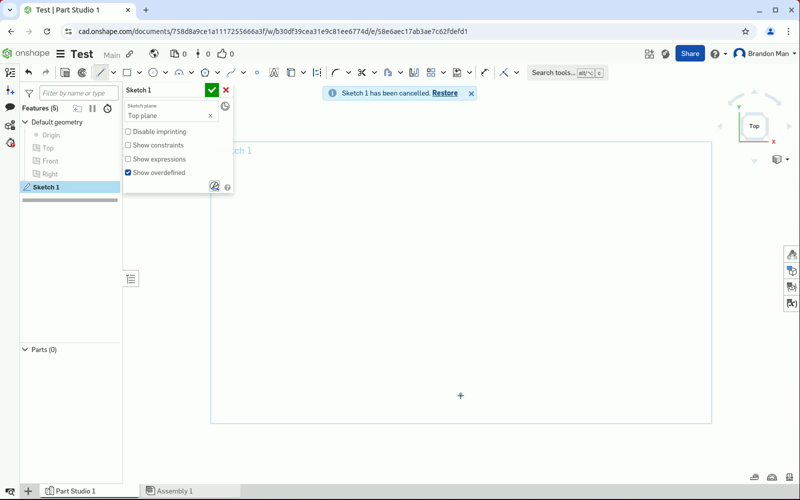
key_down(shift)
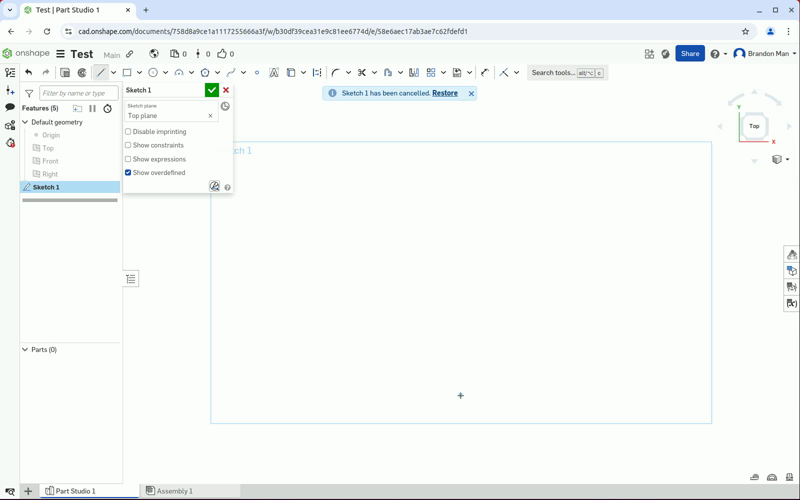
mouse_move(490, 395)
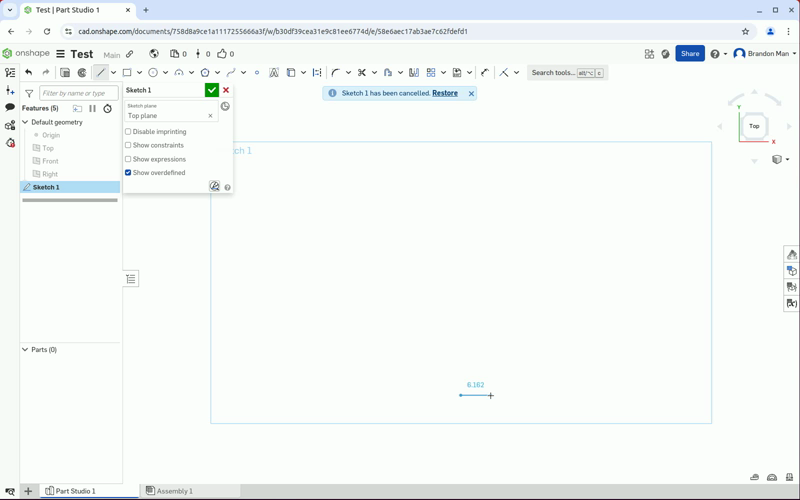
mouse_move(496, 395)
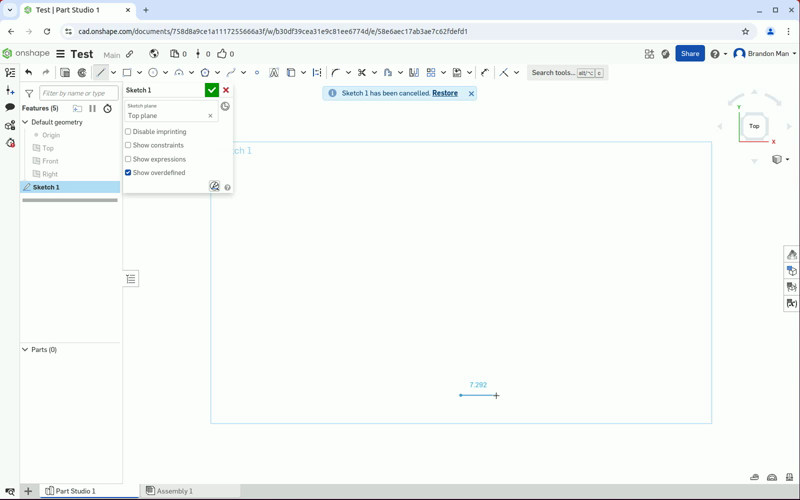
click(496, 395)
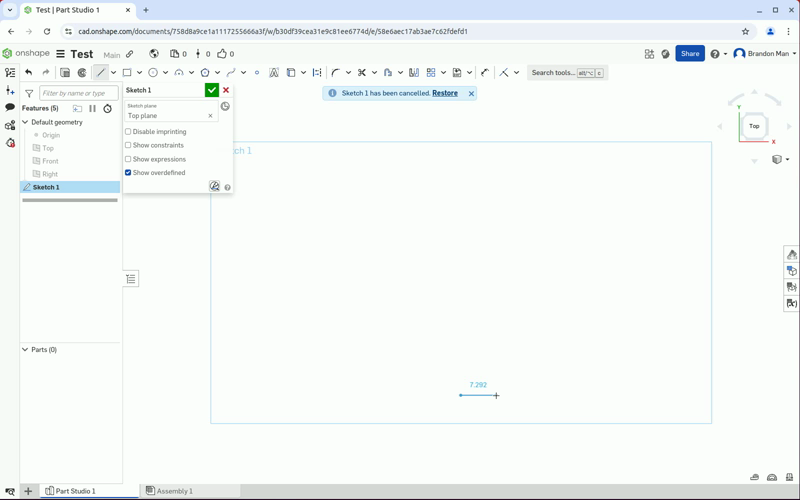
key_up(shift)
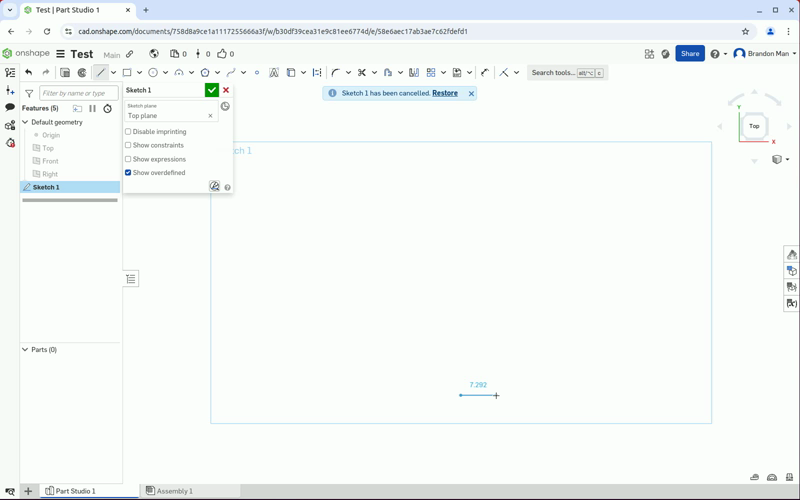
key_down(shift)
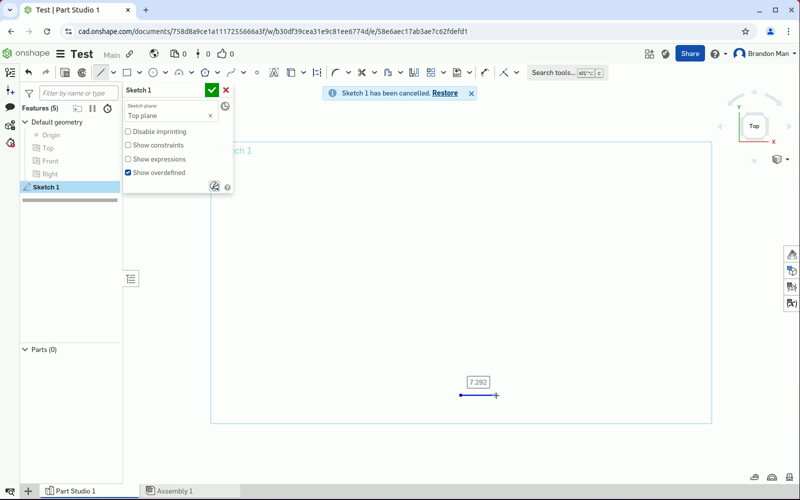
mouse_move(505, 282)
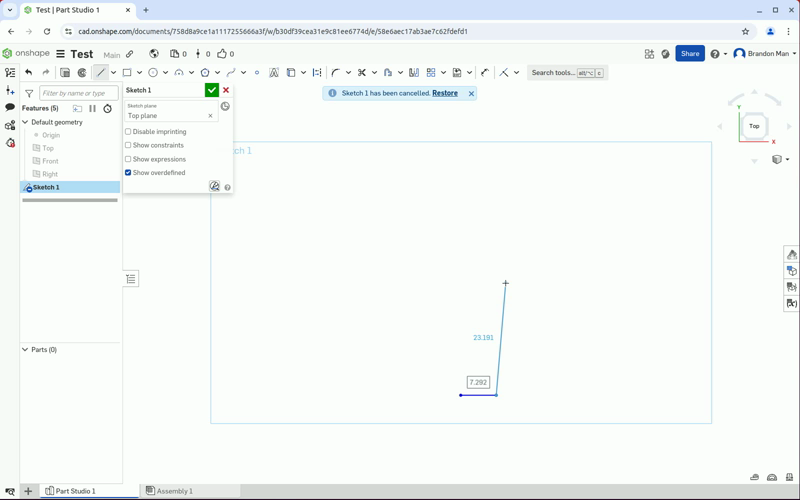
click(505, 282)
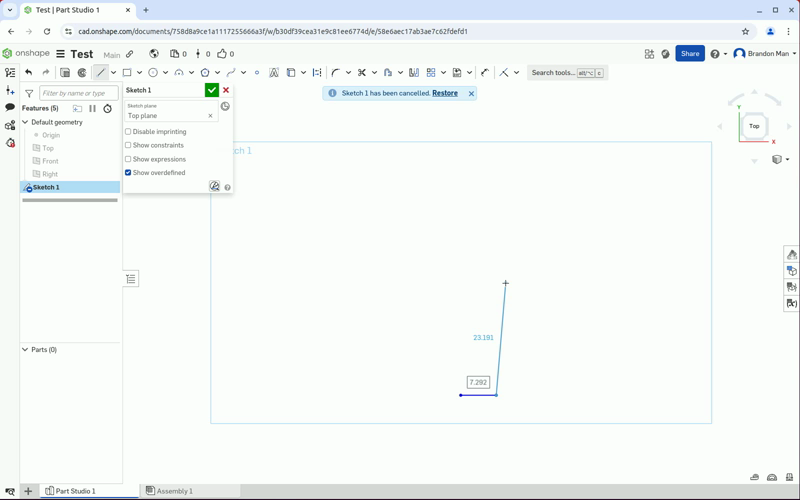
key_up(shift)
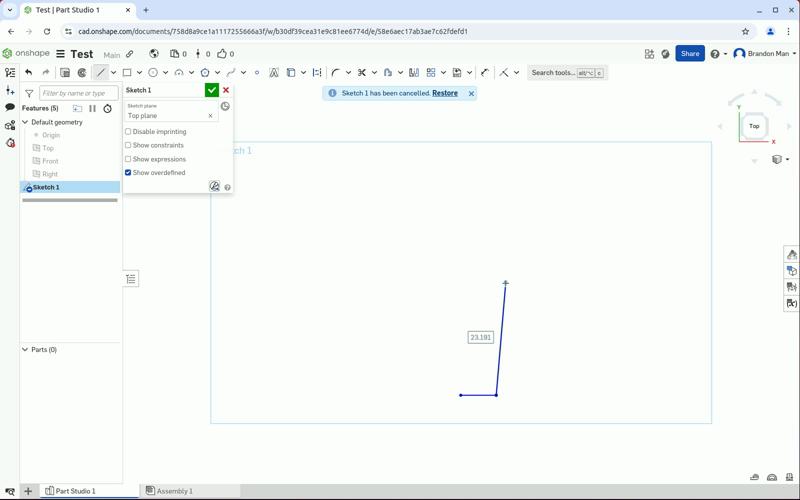
key_down(shift)
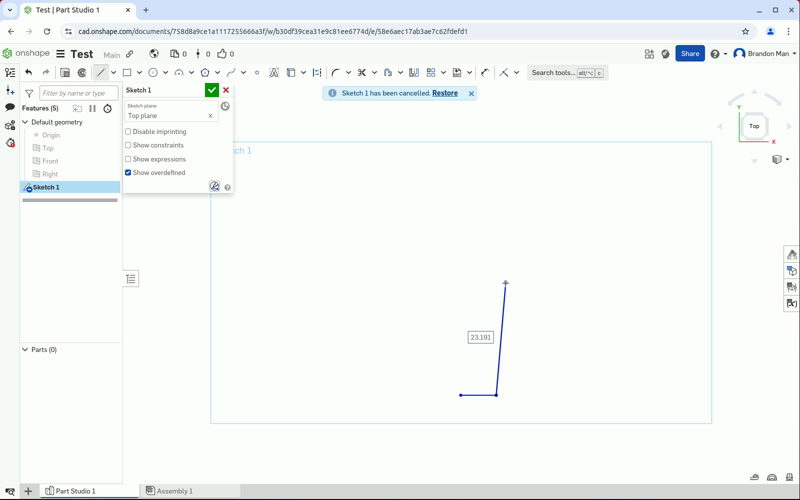
mouse_move(535, 282)
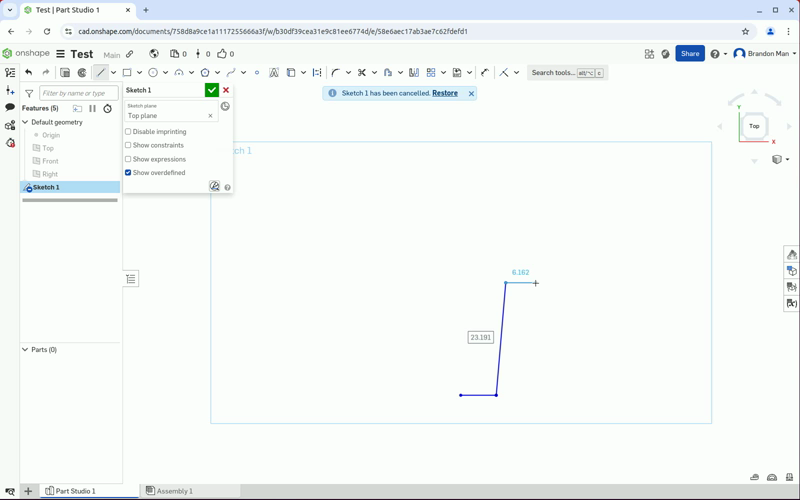
mouse_move(460, 282)
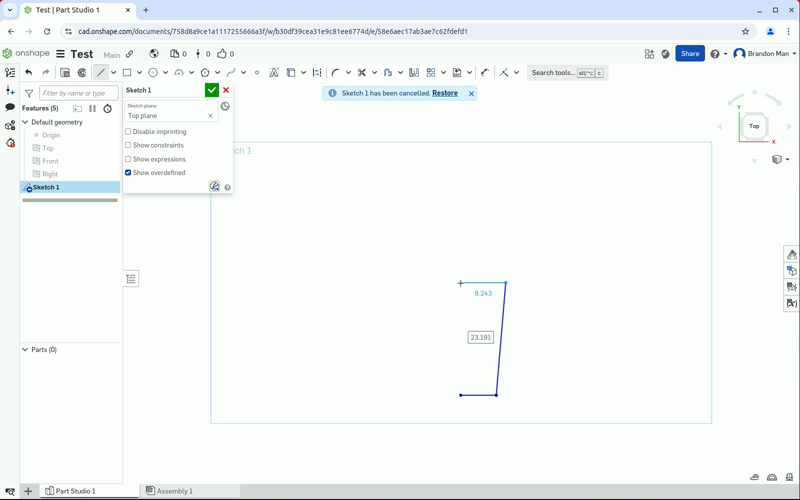
click(460, 282)
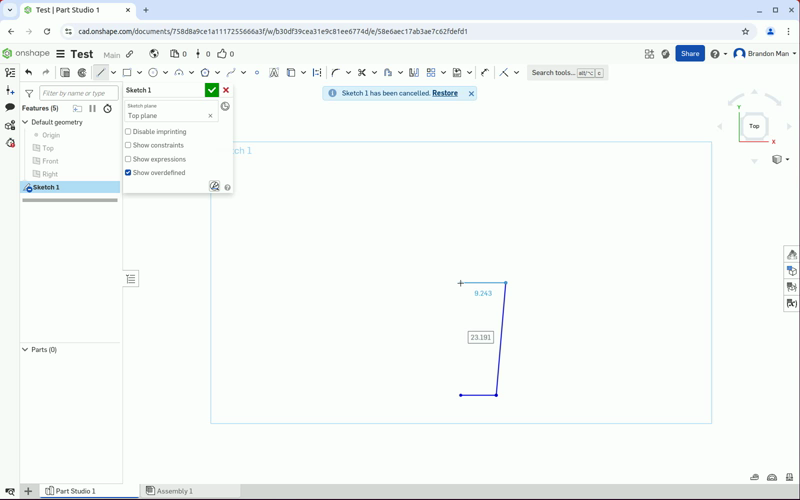
key_up(shift)
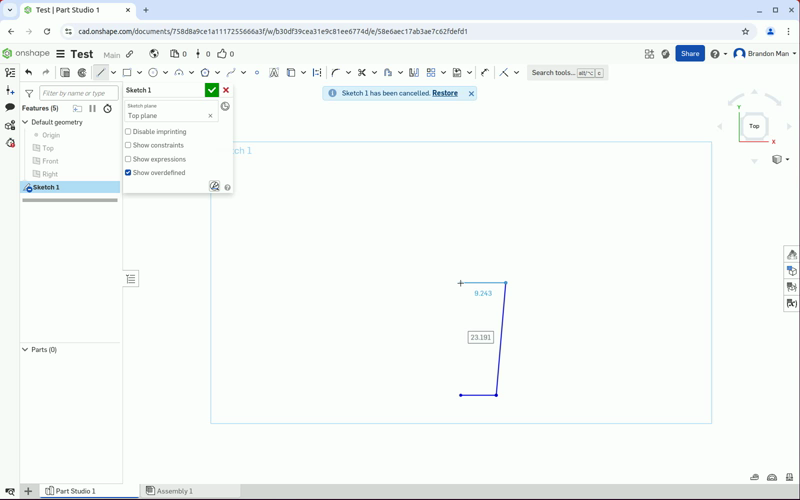
key_down(shift)
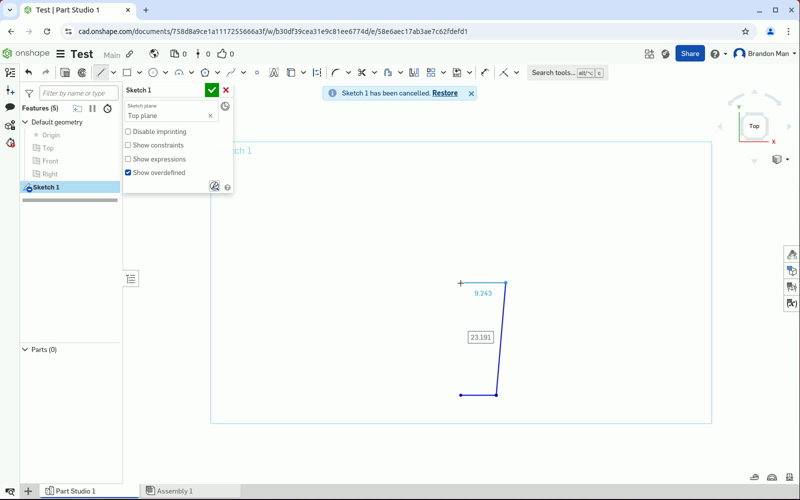
mouse_move(460, 395)
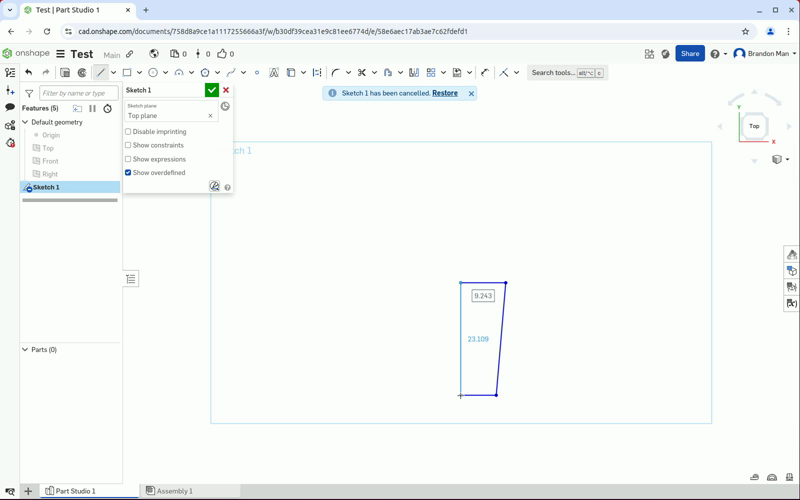
key_up(shift)
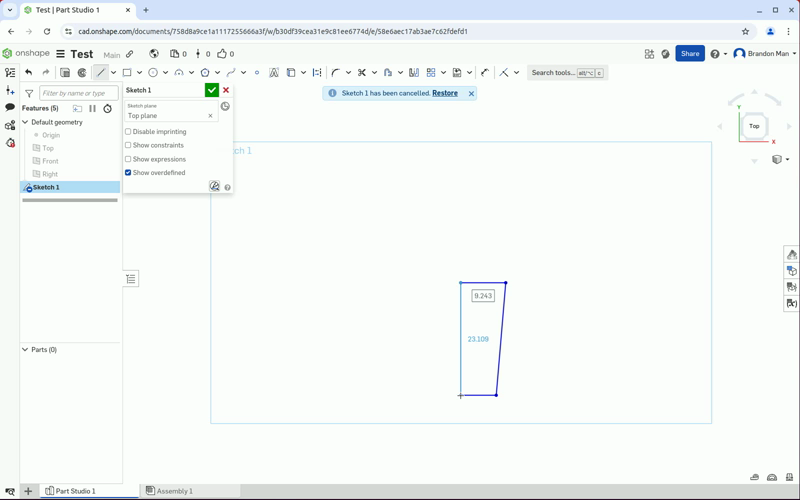
click(460, 395)
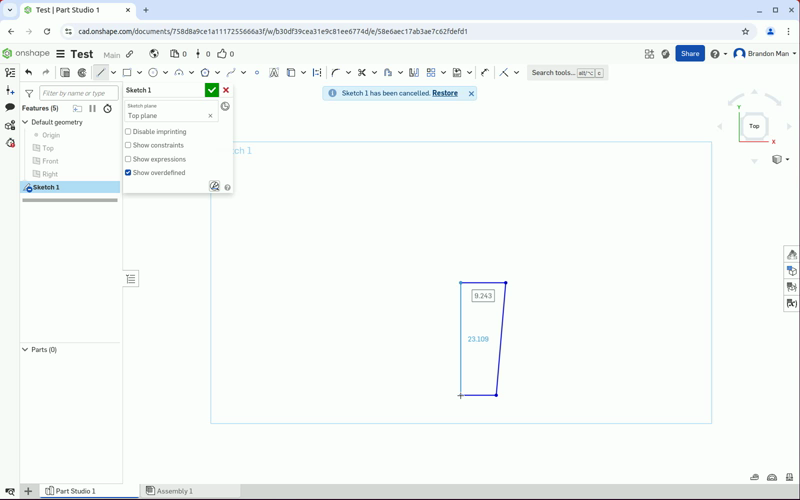
key(esc)
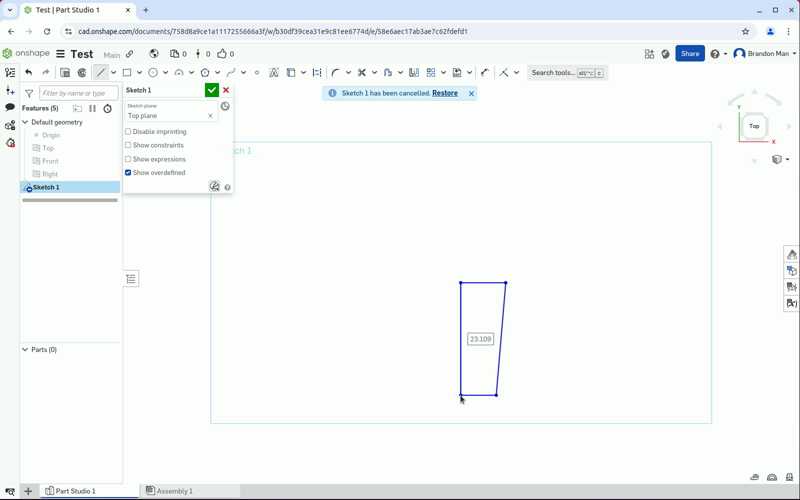
mouse_move(468, 371)
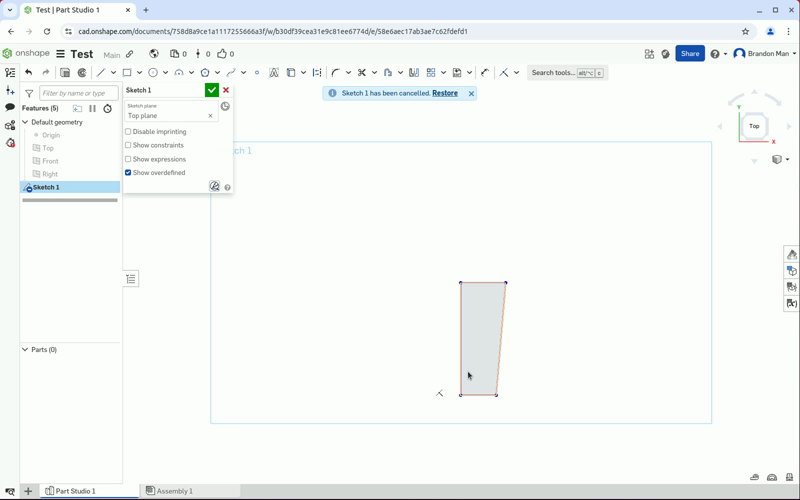
click(468, 371)
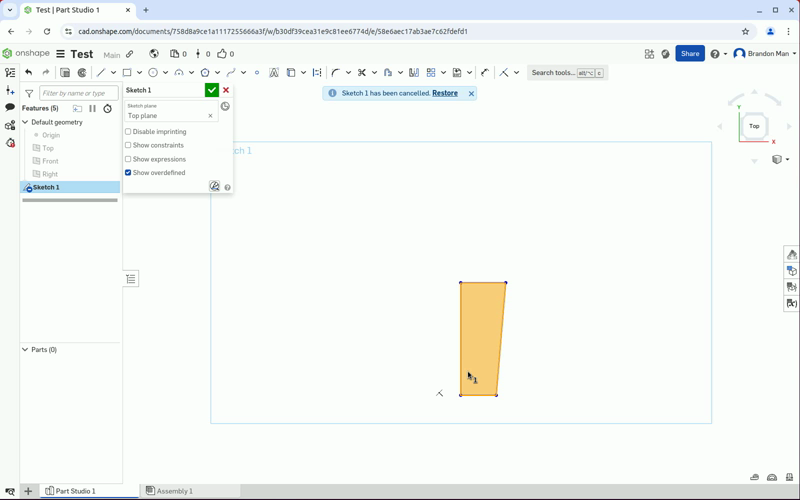
mouse_move(73, 352)
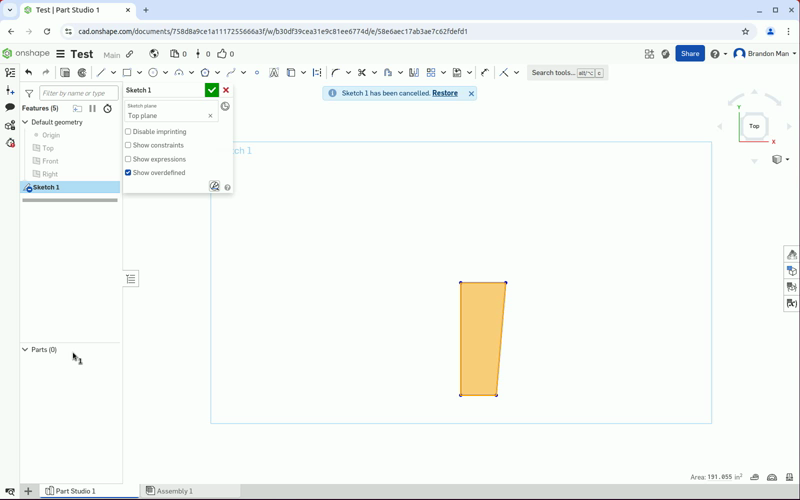
key(shift+y)
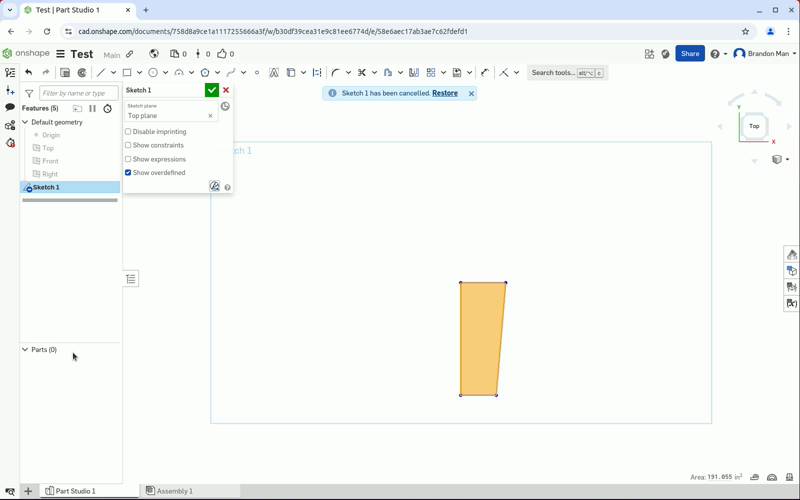
key(shift+e)
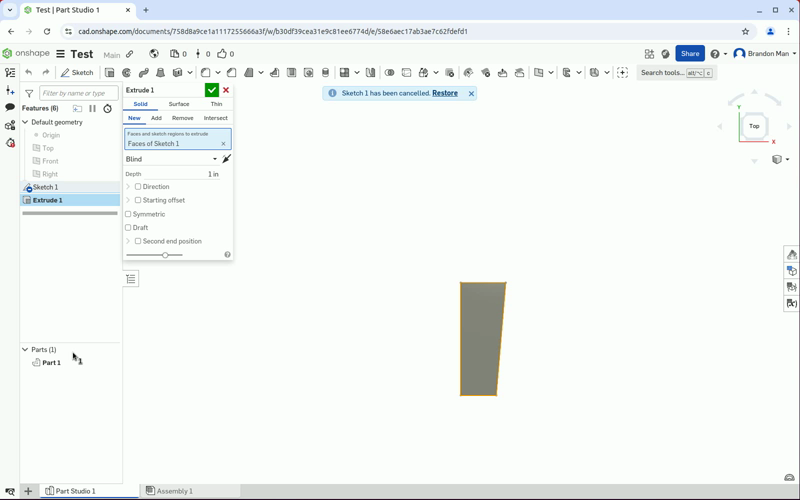
mouse_move(143, 106)
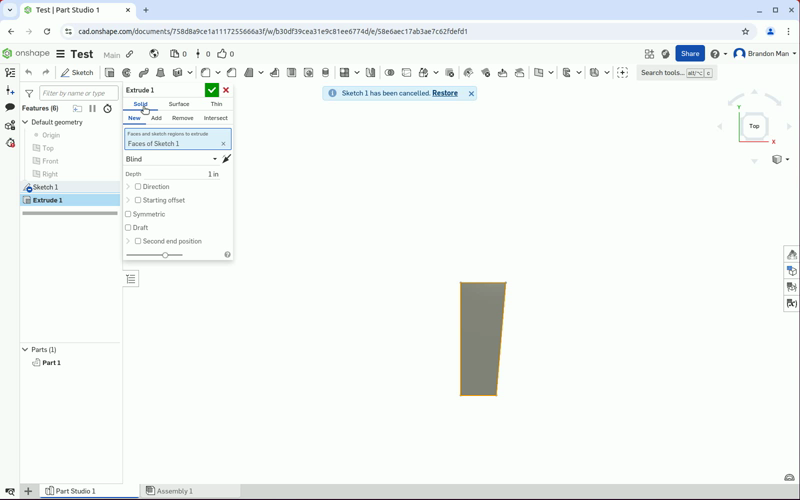
click(143, 106)
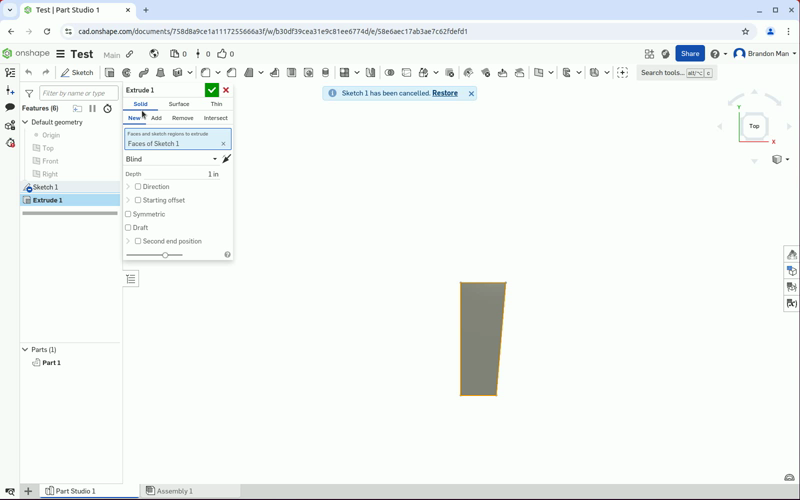
mouse_move(137, 120)
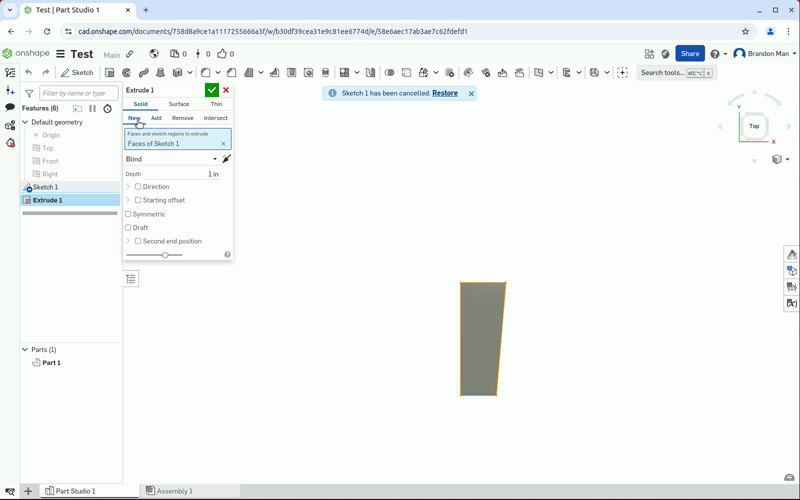
click(137, 120)
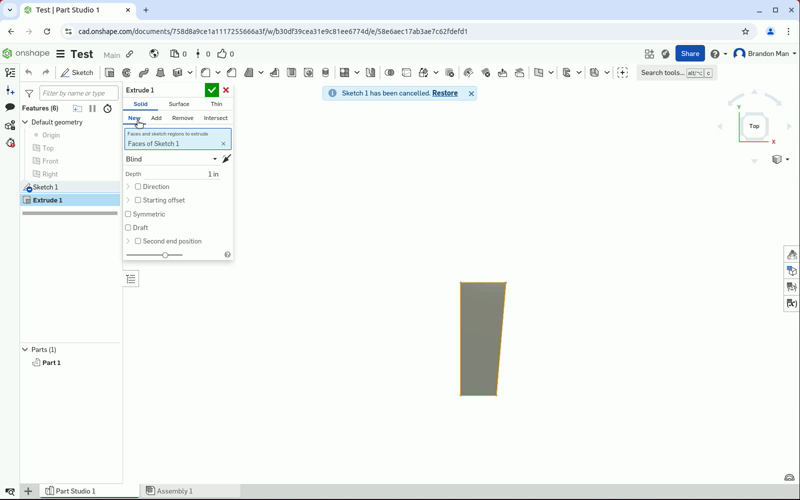
key(tab, 4)
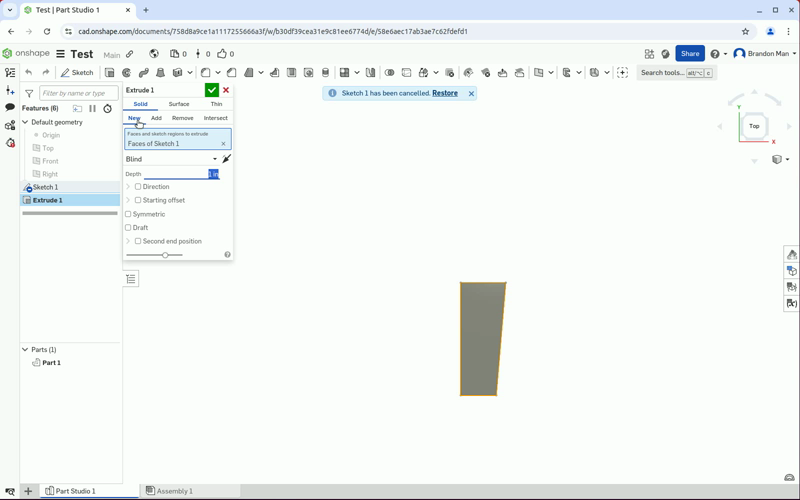
text(0.722)
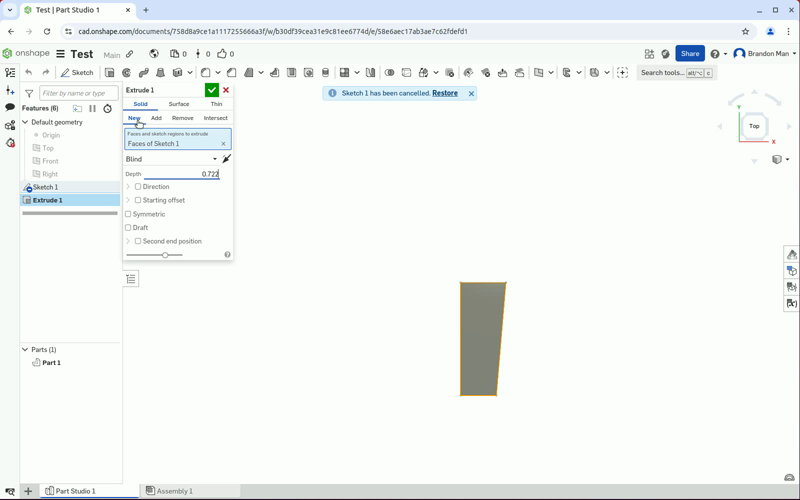
key(enter)
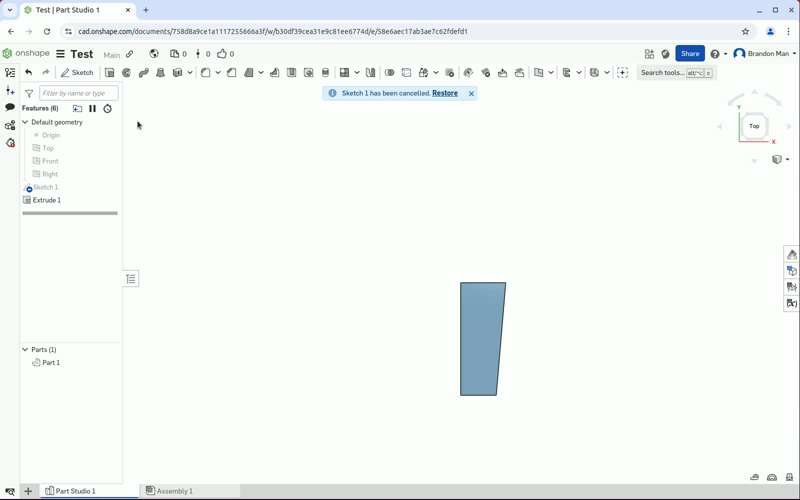
key(shift+h)
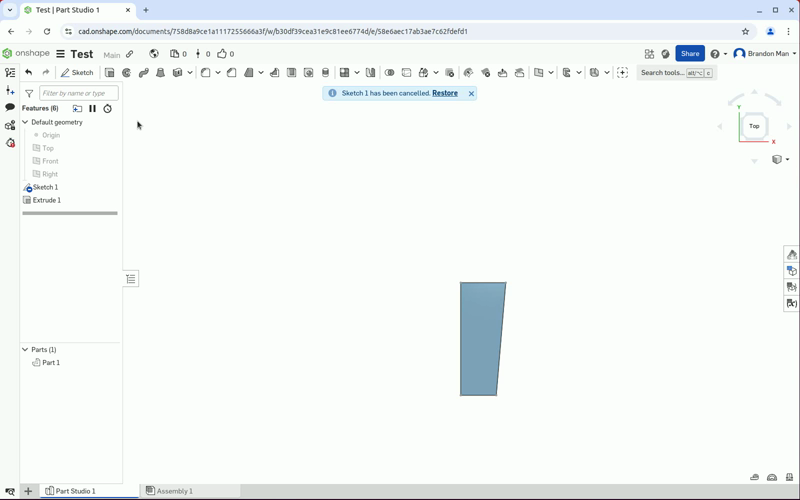
key(shift+h)
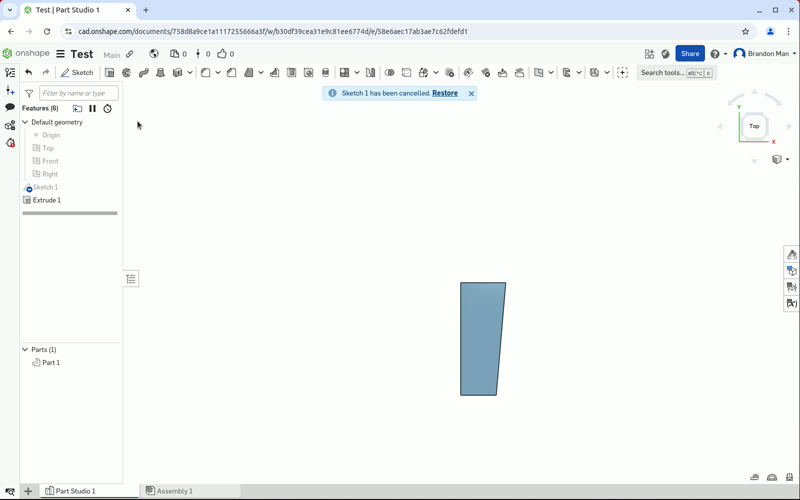
mouse_move(73, 189)
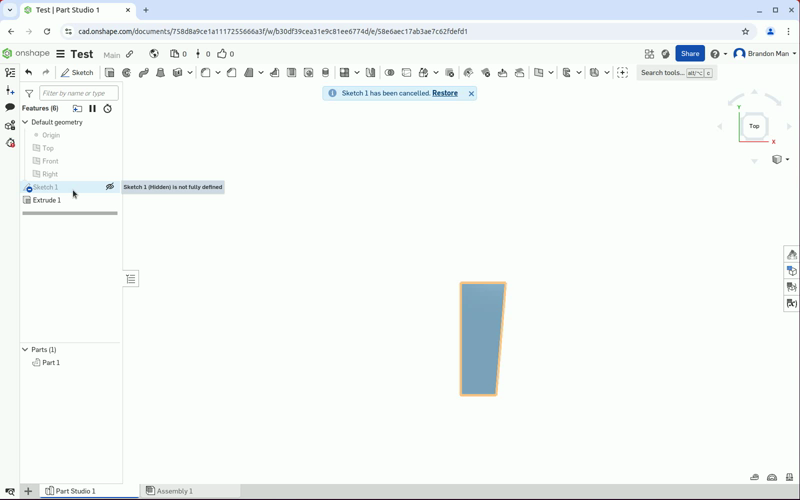
click(73, 189)
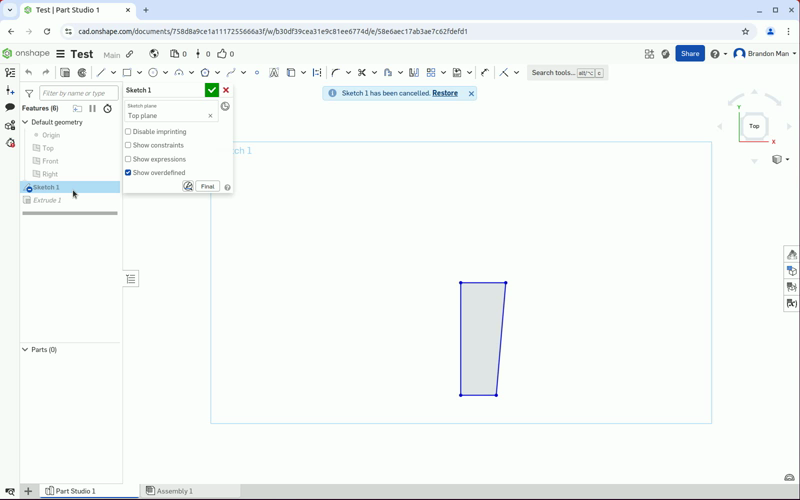
mouse_move(229, 92)
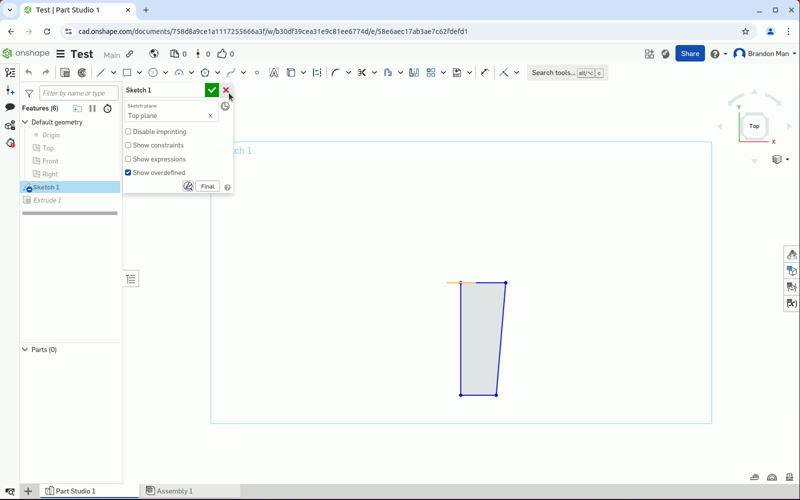
click(229, 92)
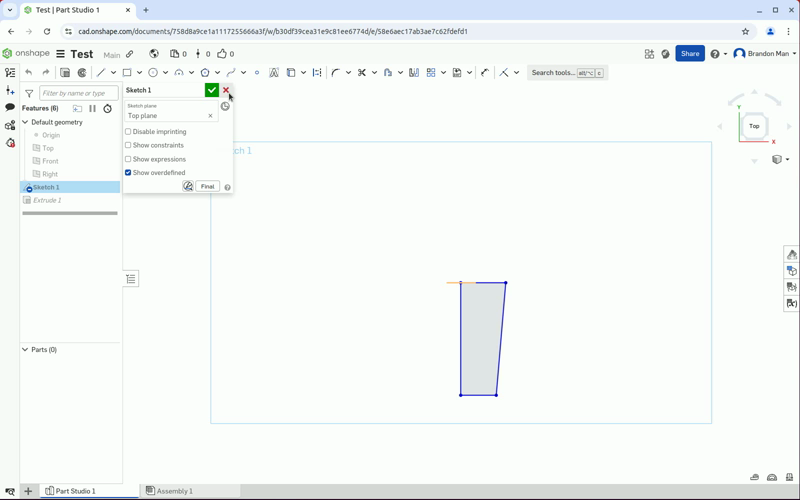
key(shift+s)
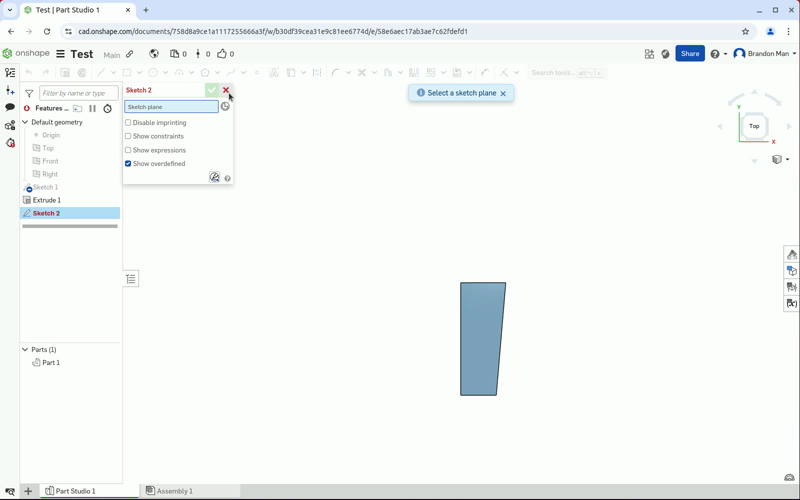
mouse_move(73, 150)
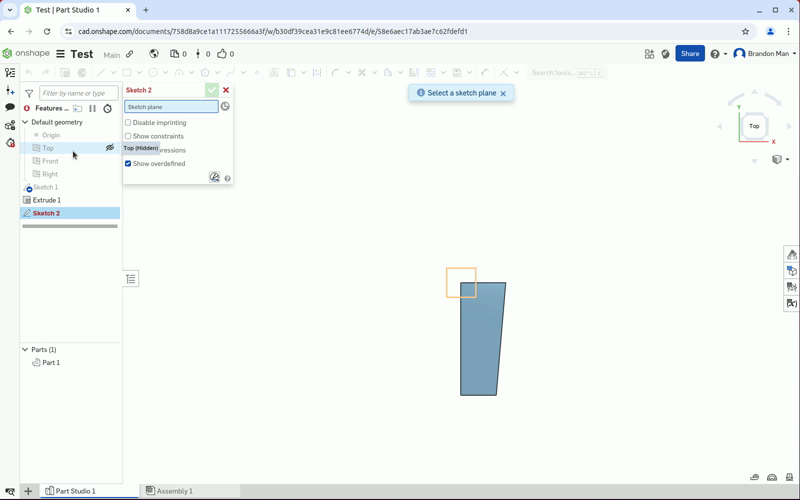
click(73, 150)
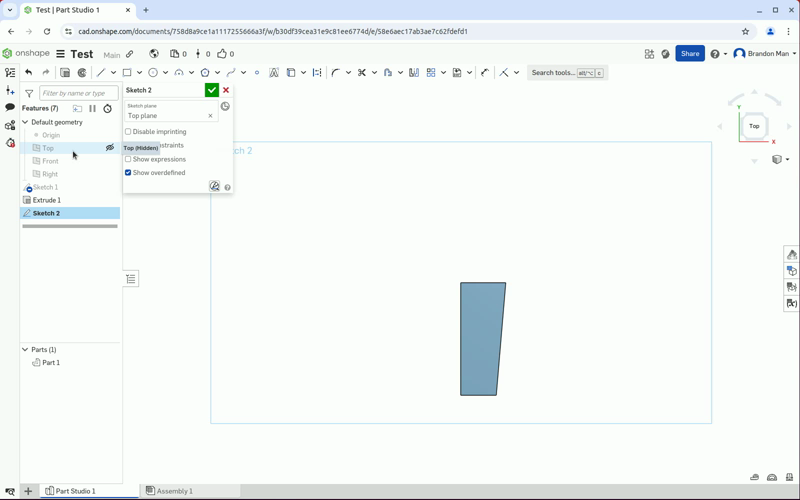
mouse_move(73, 352)
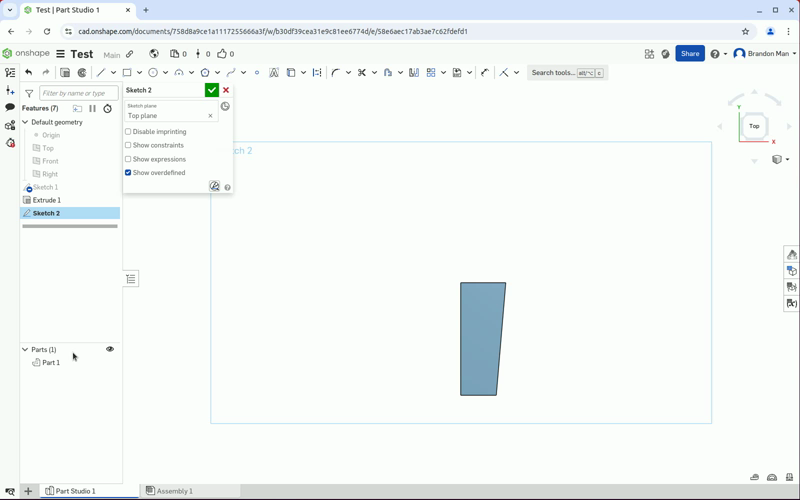
key(y)
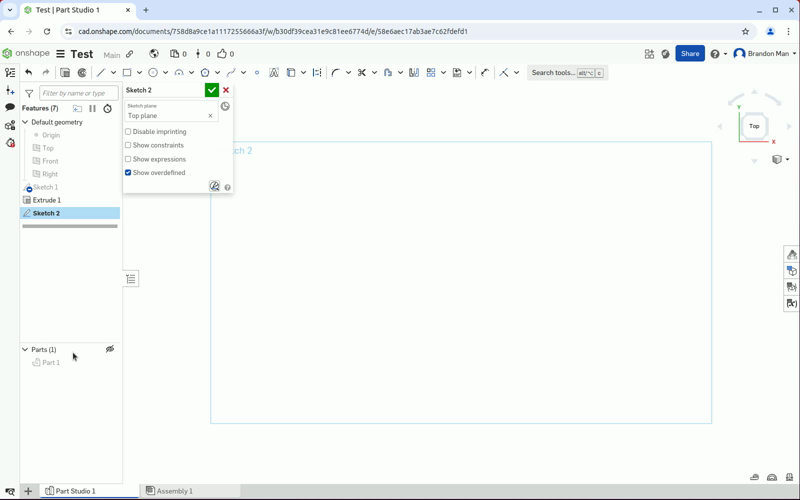
key(l)
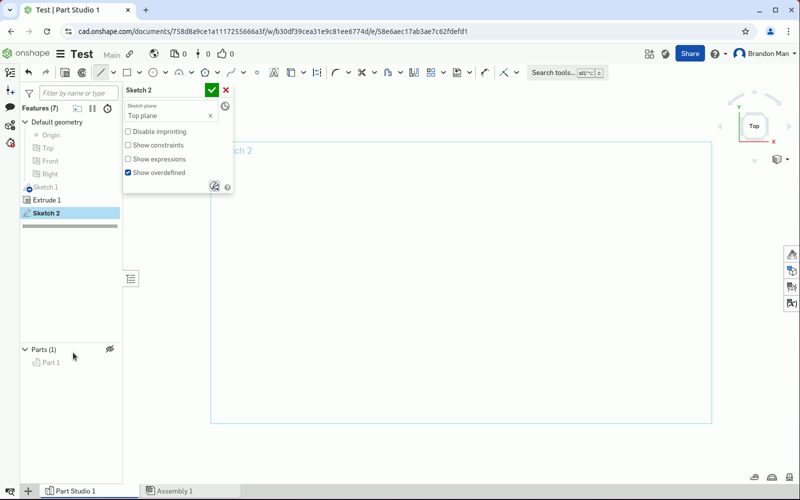
key_down(shift)
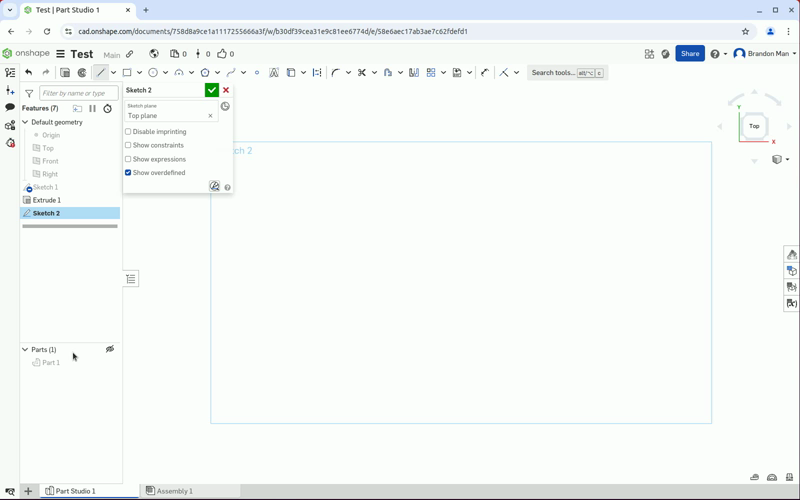
mouse_move(416, 282)
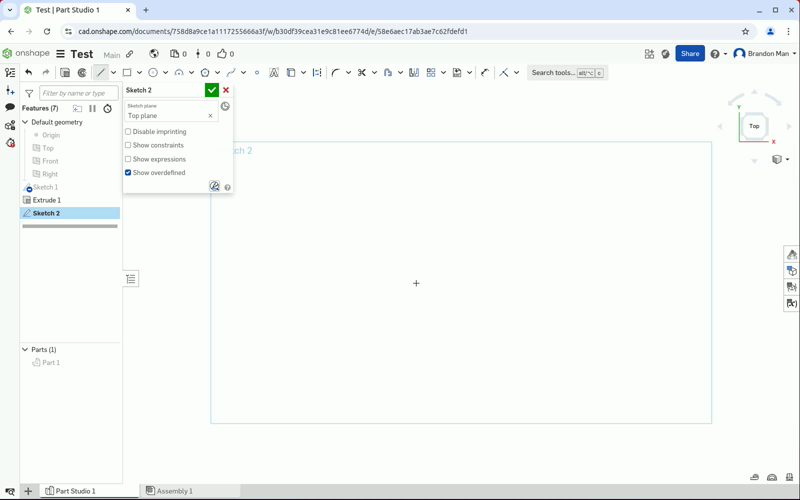
click(416, 282)
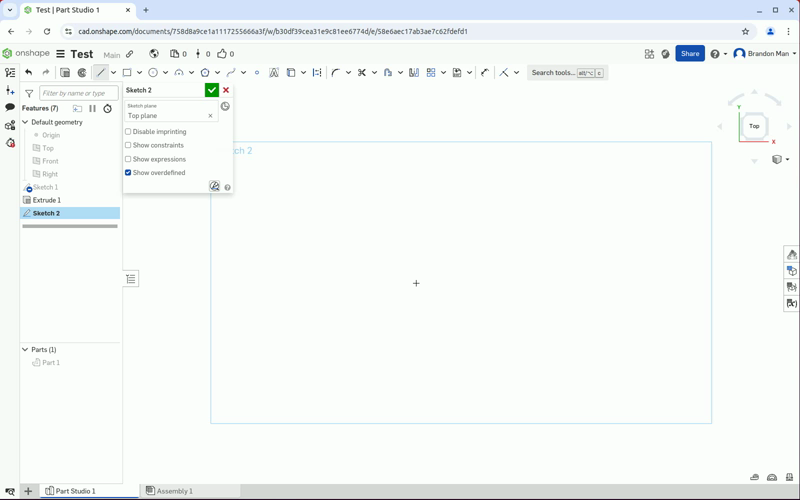
key_up(shift)
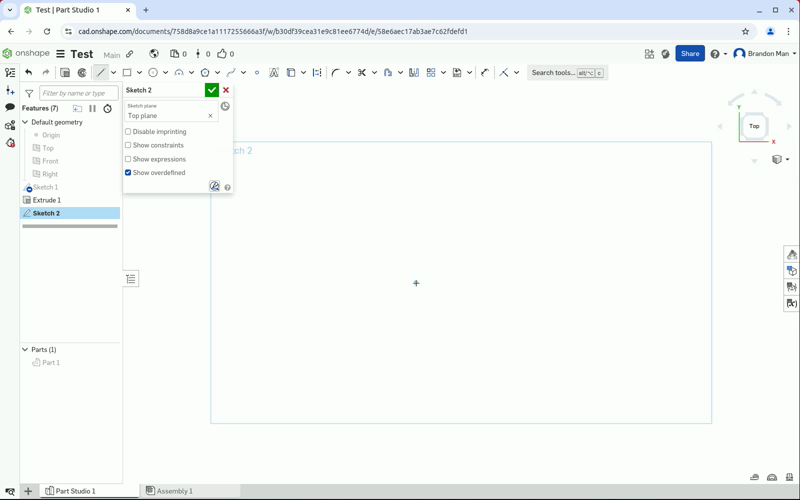
key_down(shift)
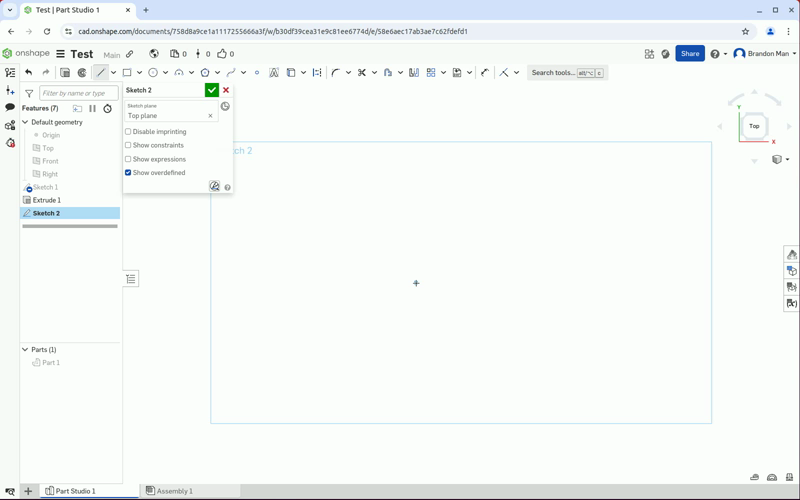
mouse_move(425, 395)
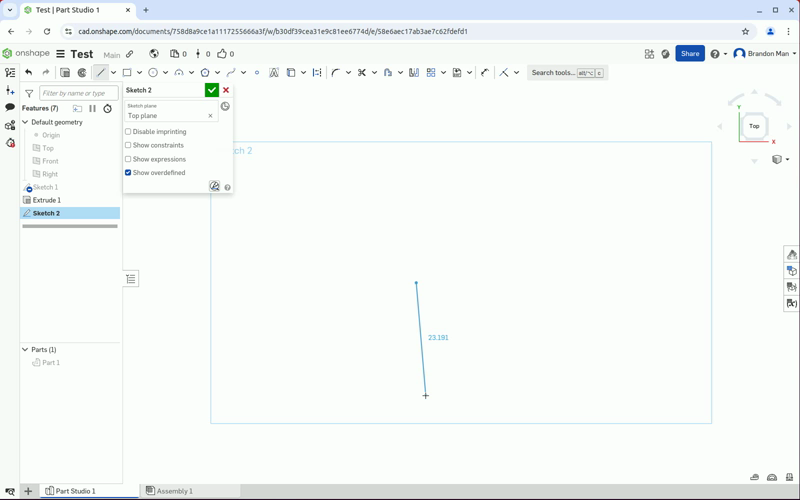
click(425, 395)
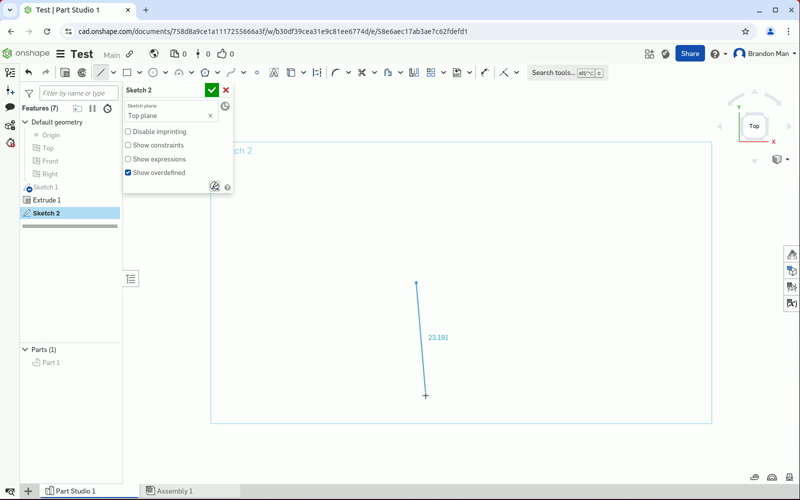
key_up(shift)
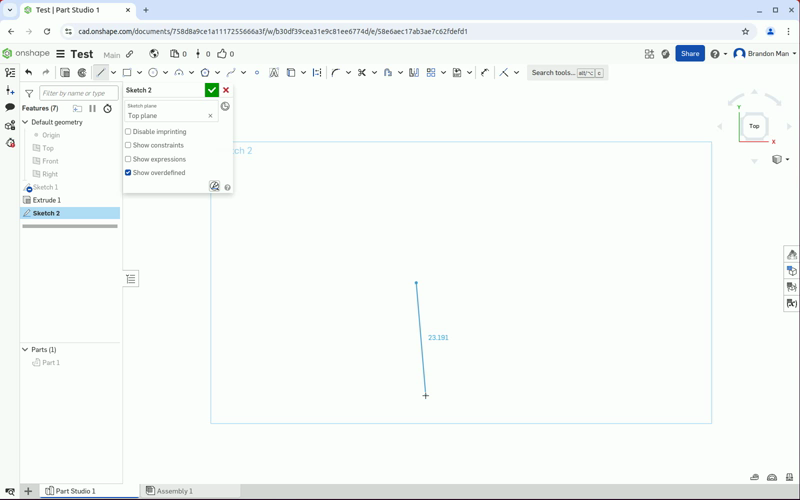
key_down(shift)
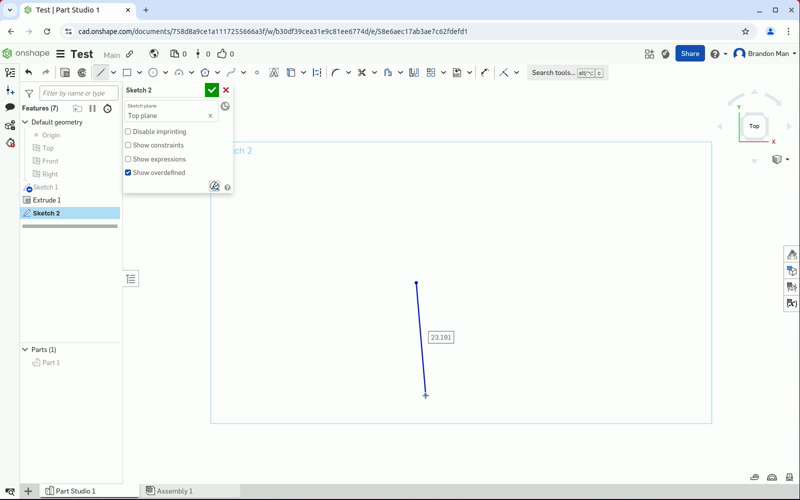
mouse_move(455, 395)
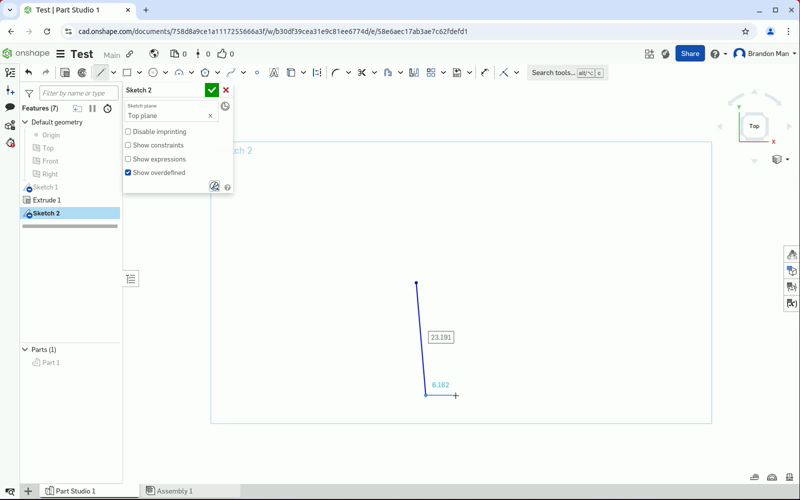
mouse_move(461, 395)
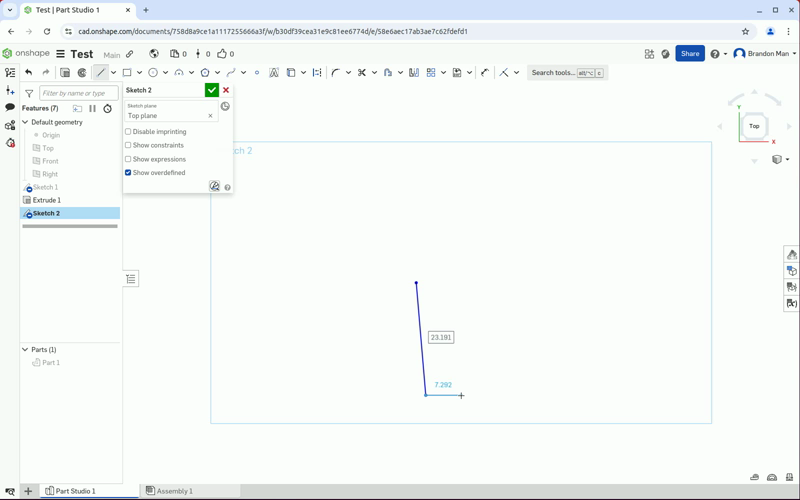
click(461, 395)
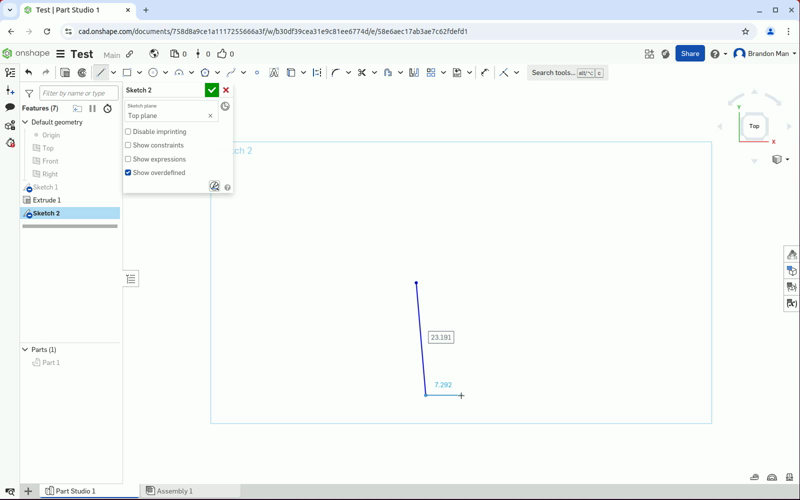
key_up(shift)
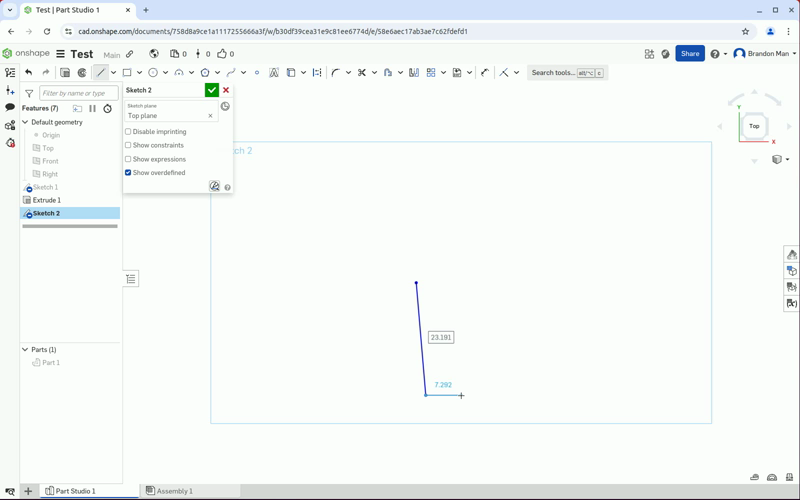
key_down(shift)
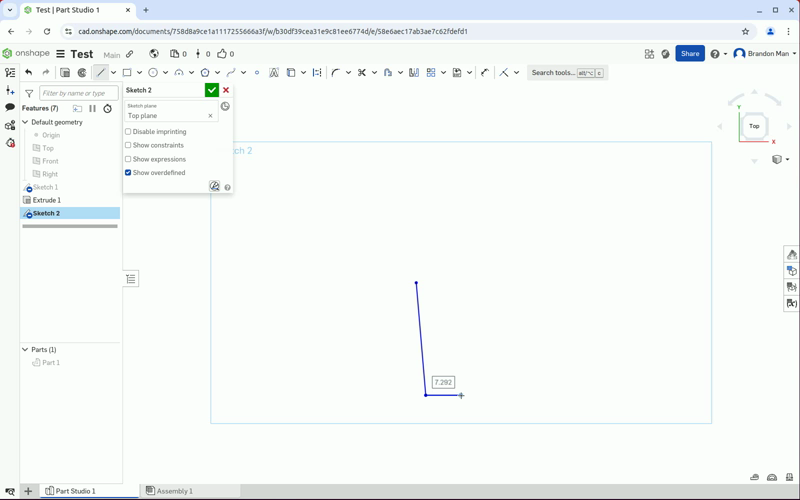
mouse_move(461, 282)
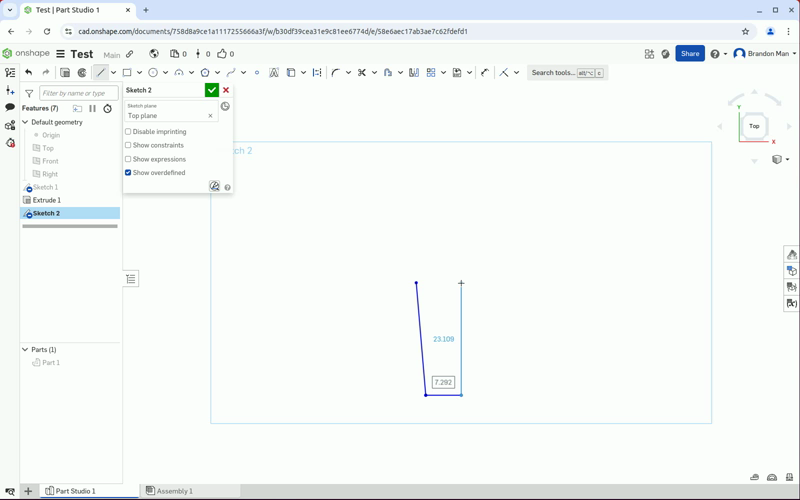
click(461, 282)
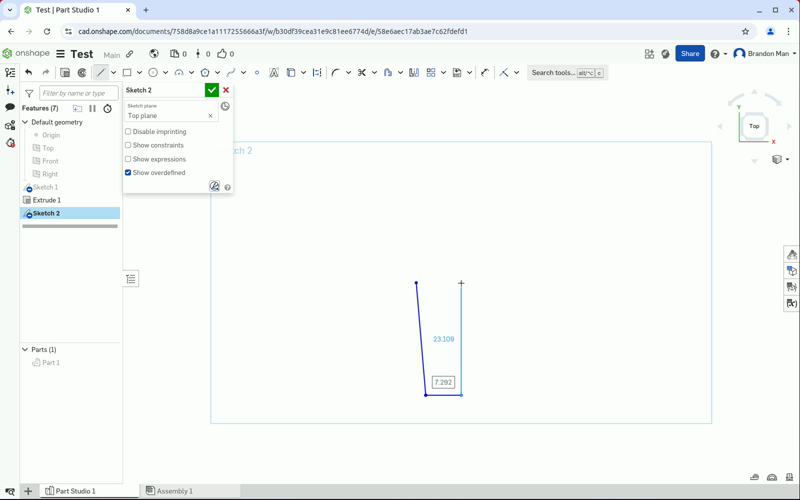
key_up(shift)
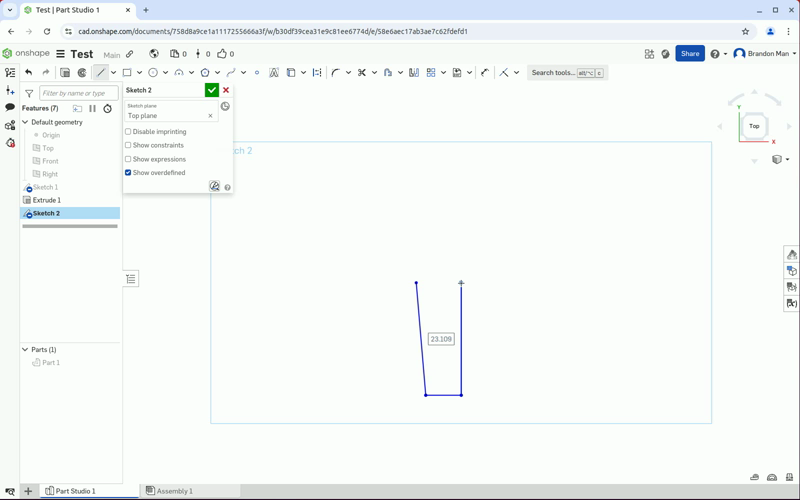
mouse_move(491, 282)
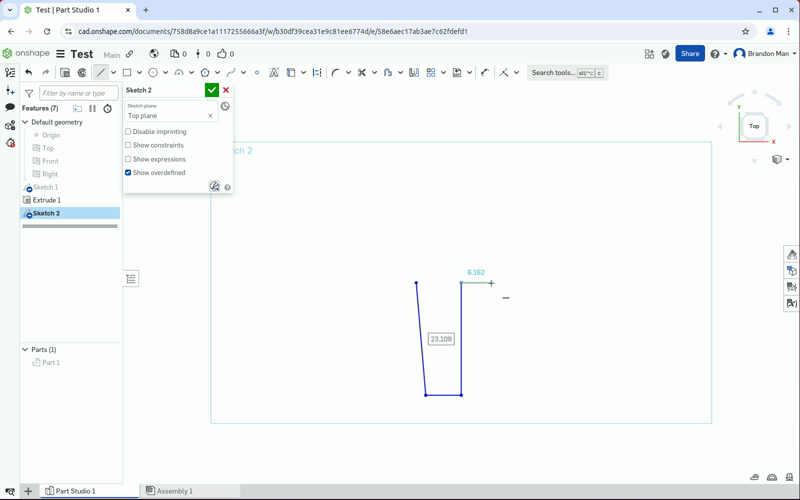
key_down(shift)
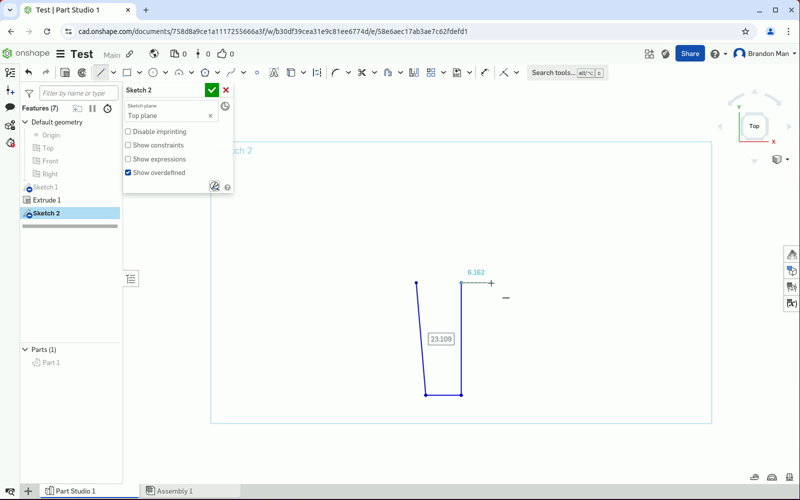
mouse_move(416, 282)
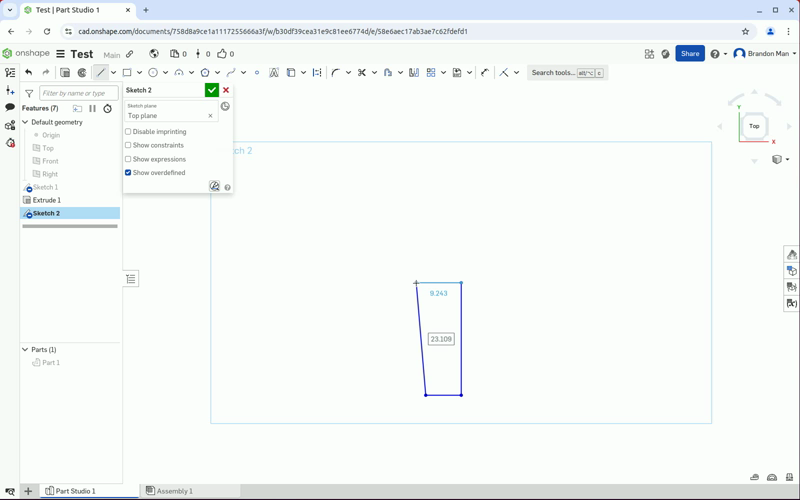
key_up(shift)
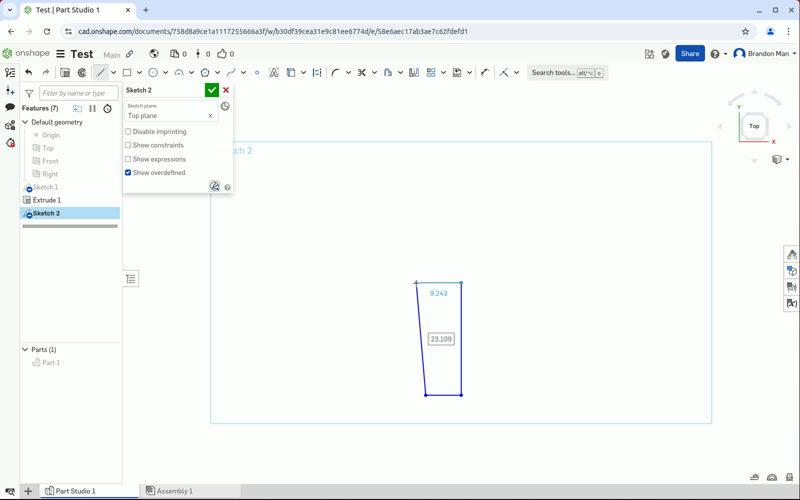
click(416, 282)
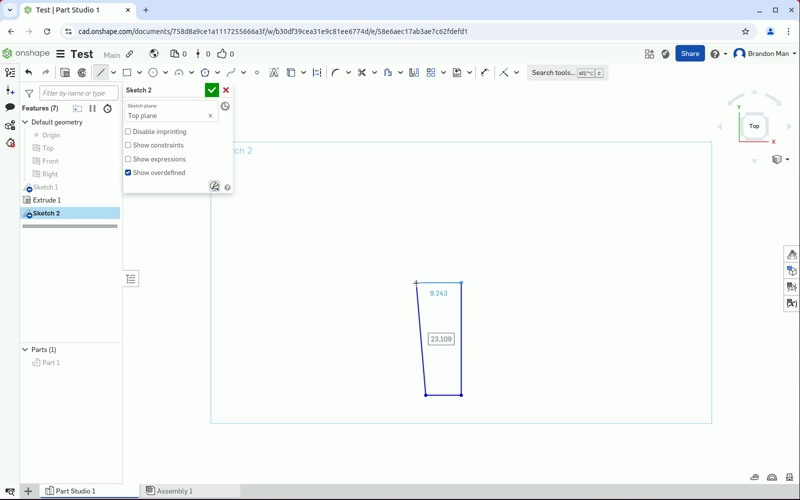
key(esc)
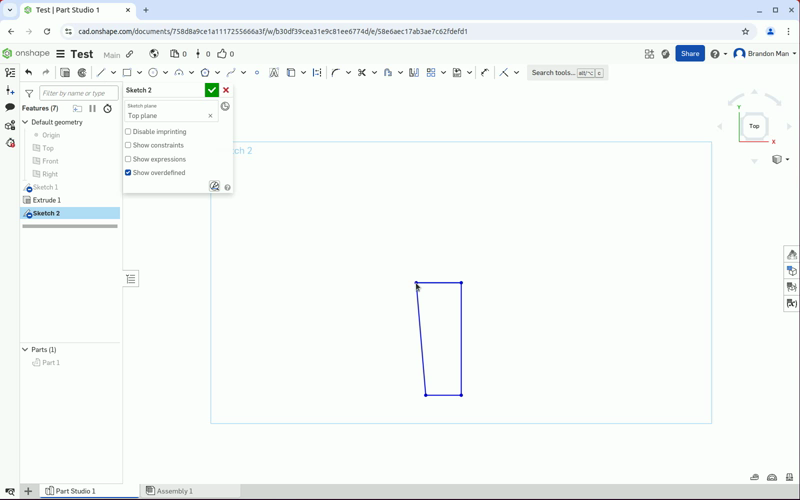
mouse_move(440, 347)
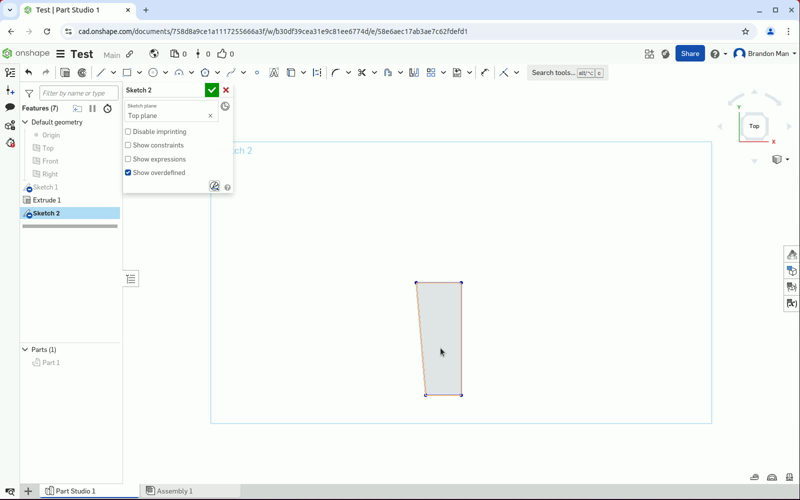
click(440, 347)
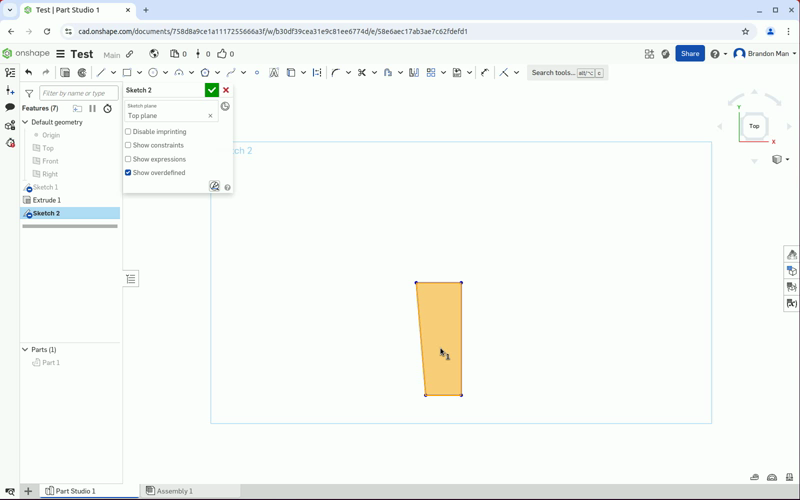
mouse_move(73, 352)
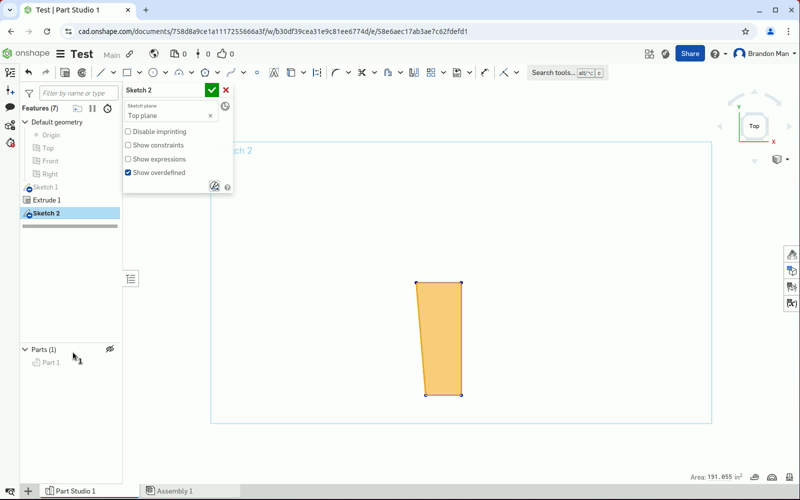
key(shift+y)
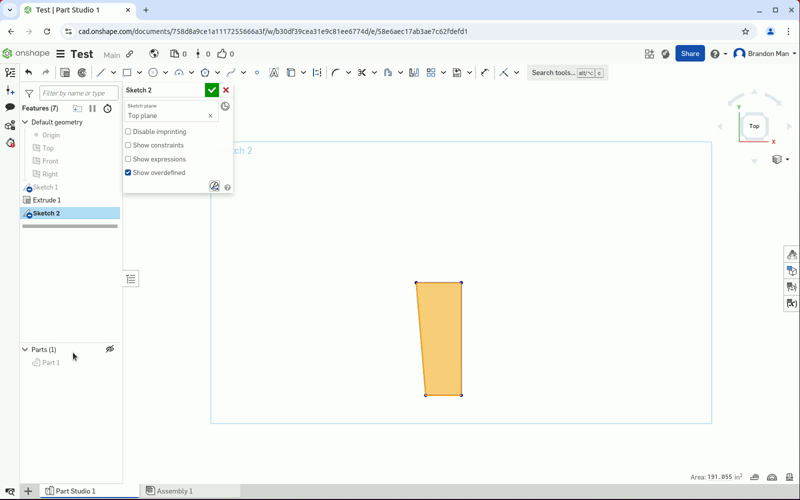
key(shift+e)
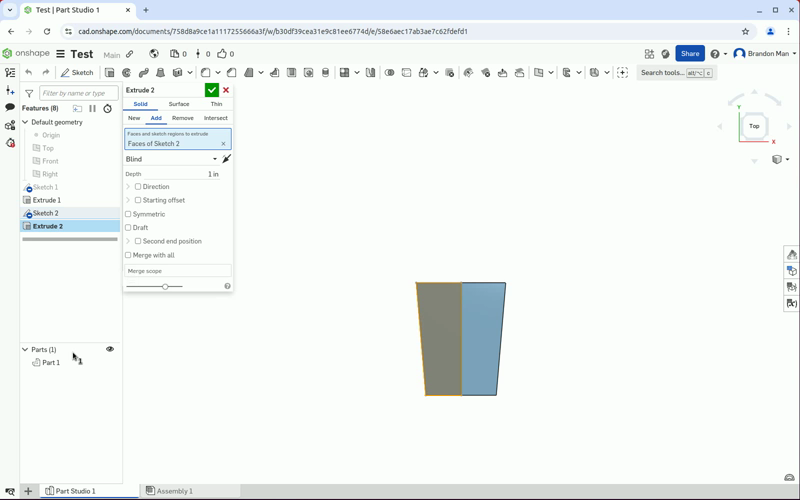
mouse_move(143, 106)
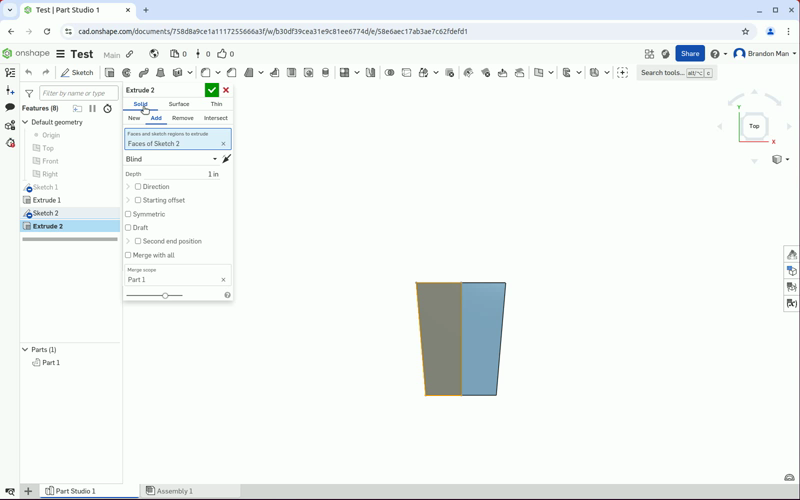
click(143, 106)
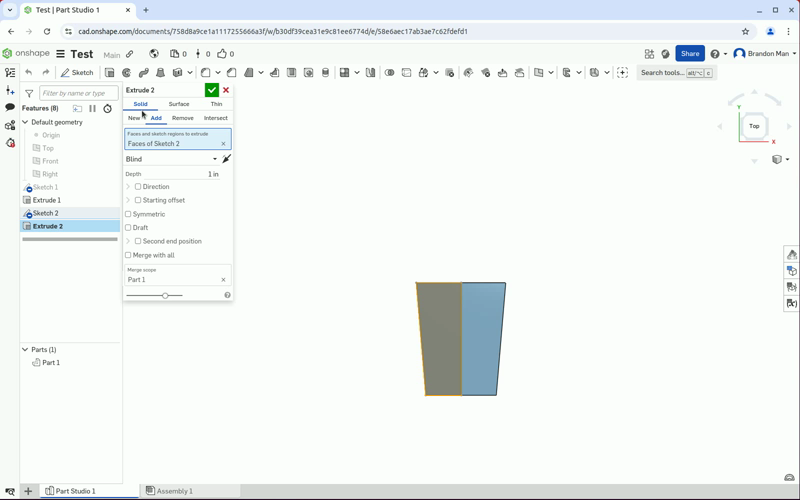
mouse_move(137, 120)
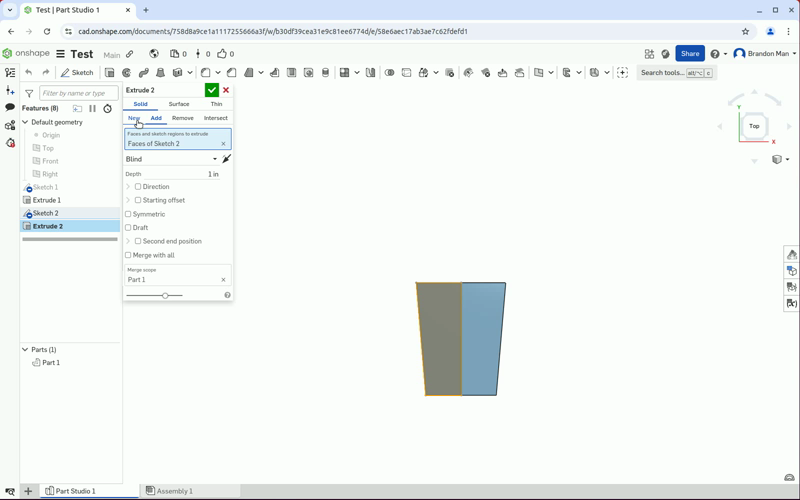
click(137, 120)
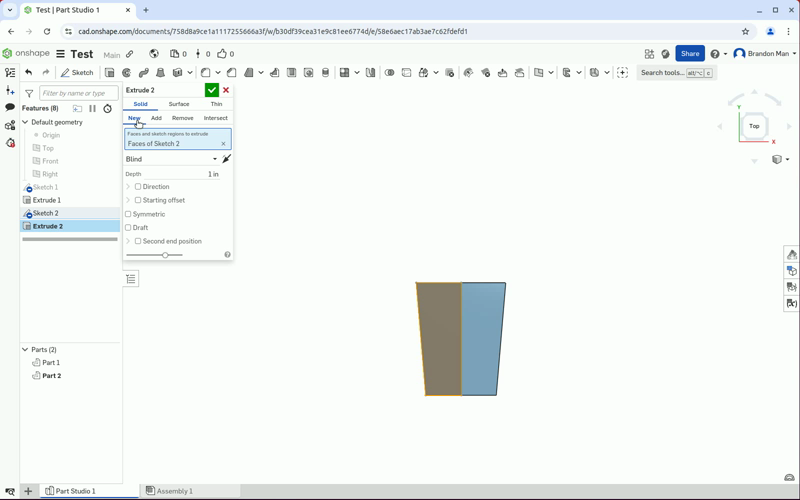
key(tab, 4)
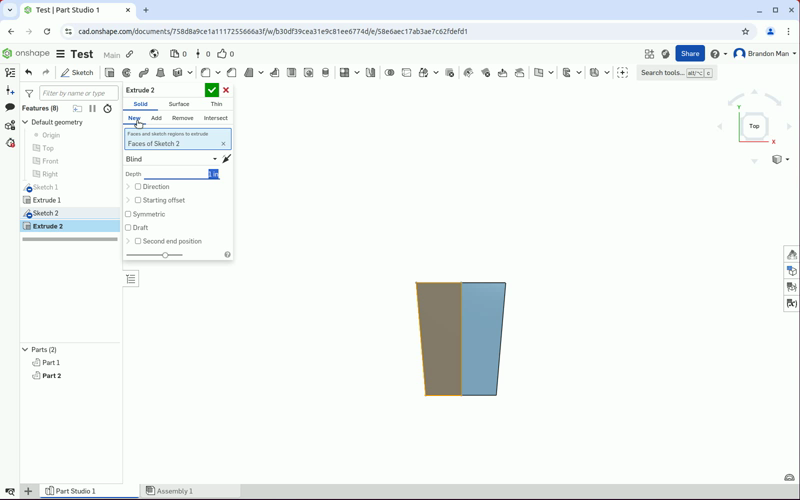
text(0.722)
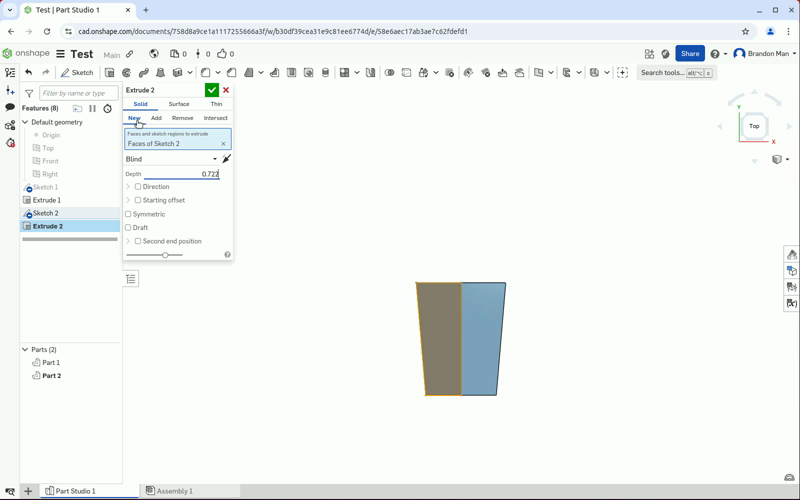
key(enter)
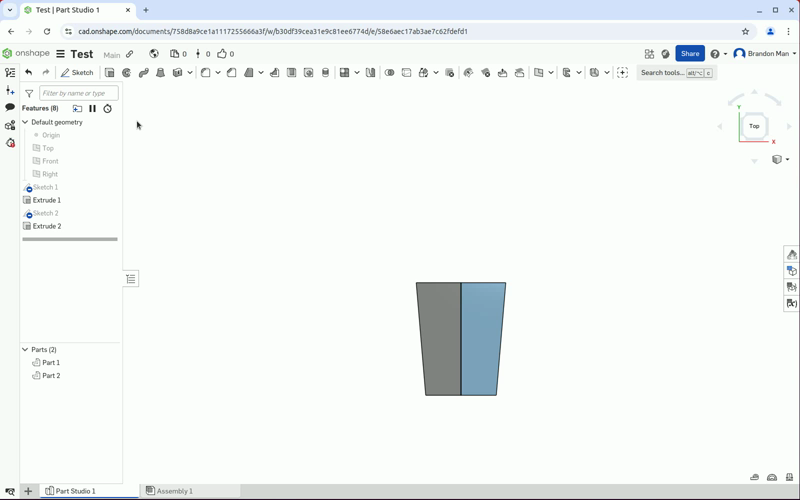
key(shift+h)
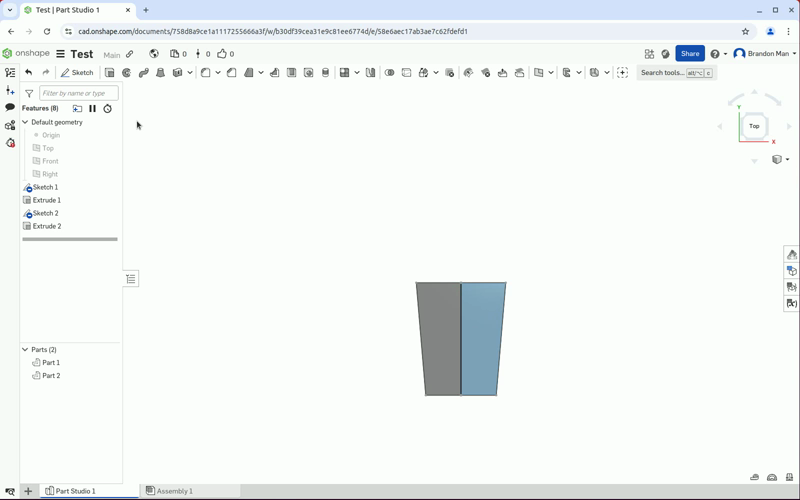
key(shift+h)
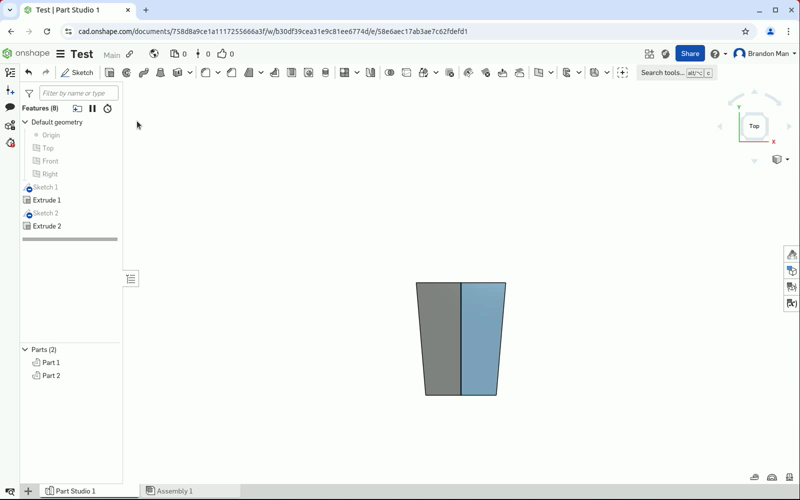
mouse_move(73, 189)
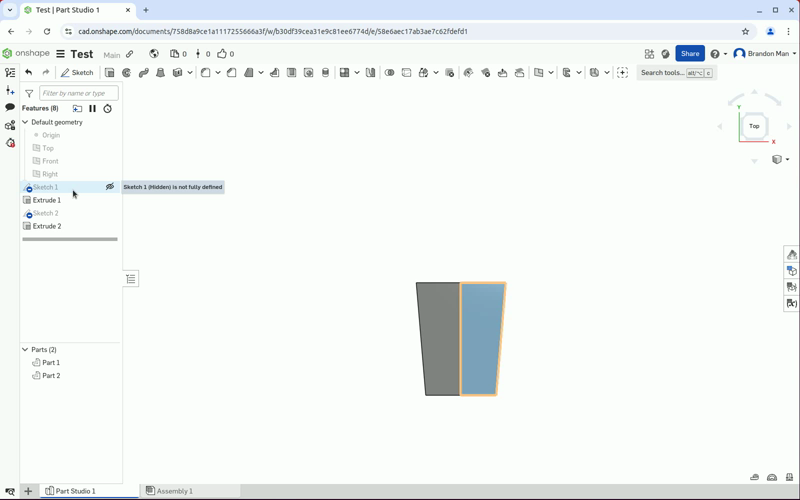
click(73, 189)
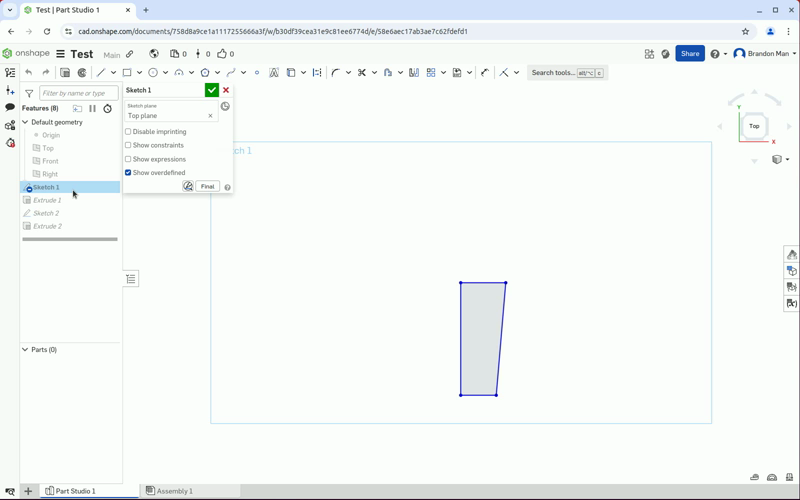
mouse_move(229, 92)
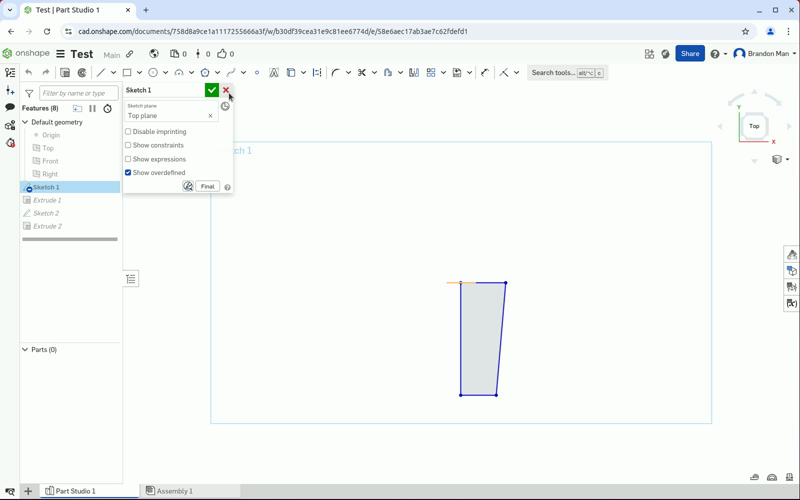
click(229, 92)
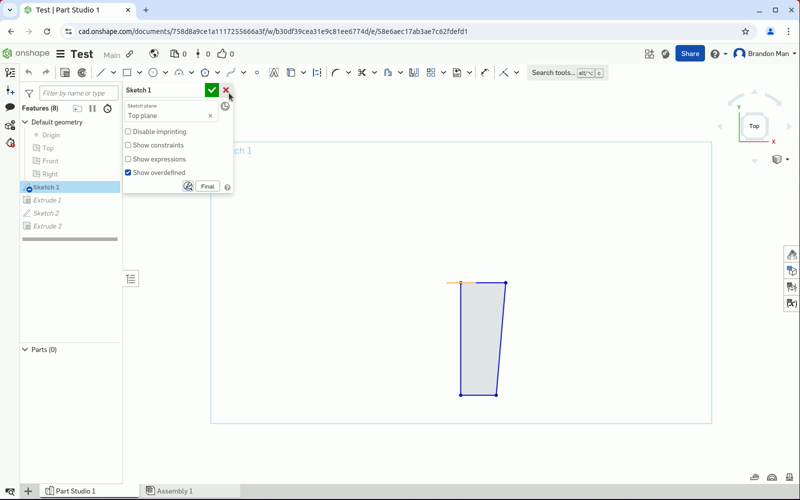
key(shift+s)
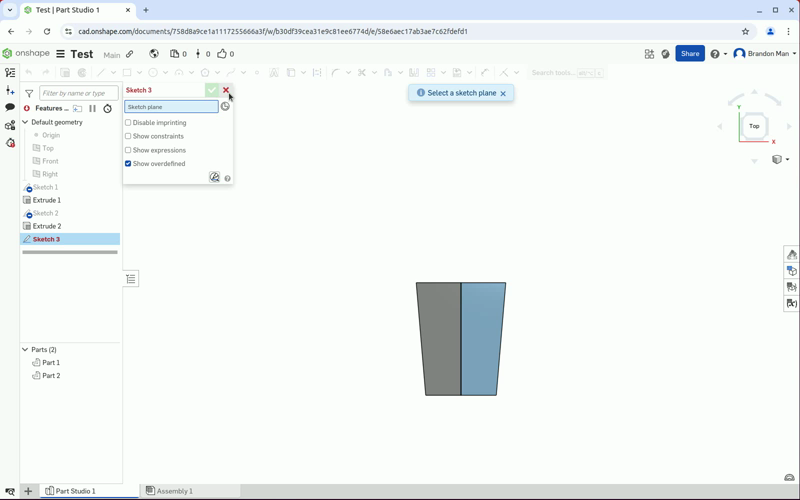
mouse_move(73, 150)
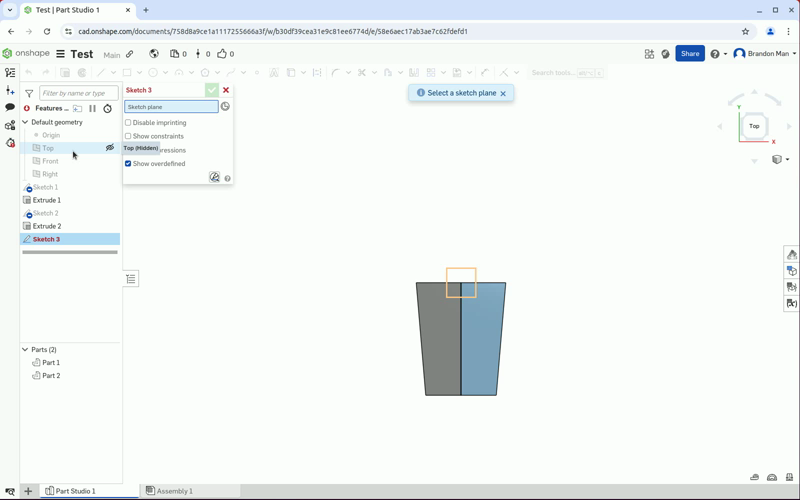
click(73, 150)
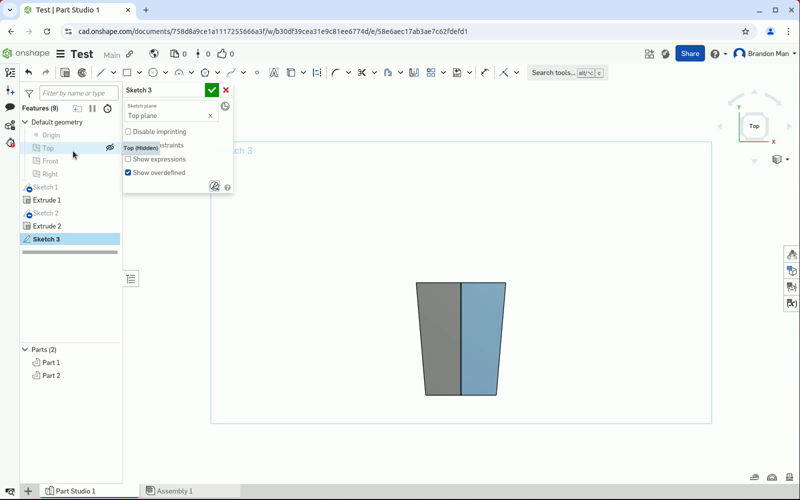
mouse_move(73, 352)
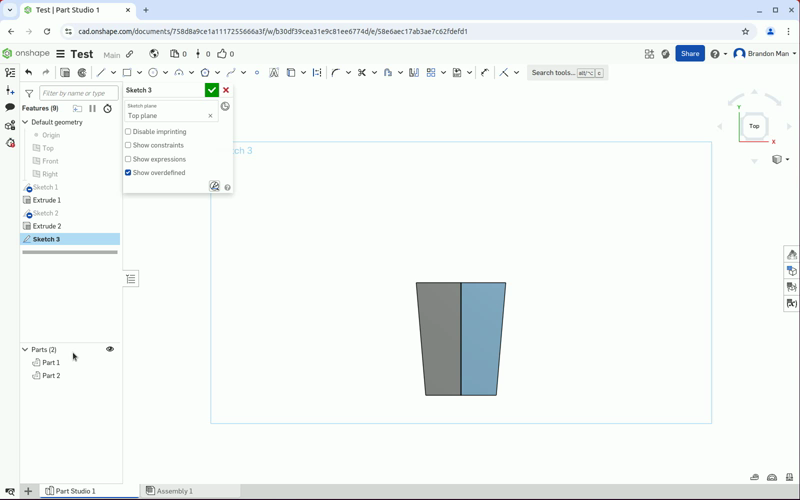
key(y)
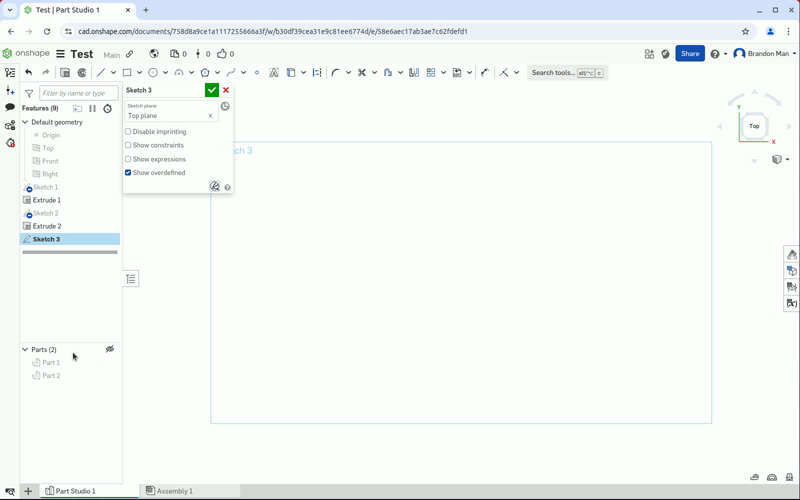
key(l)
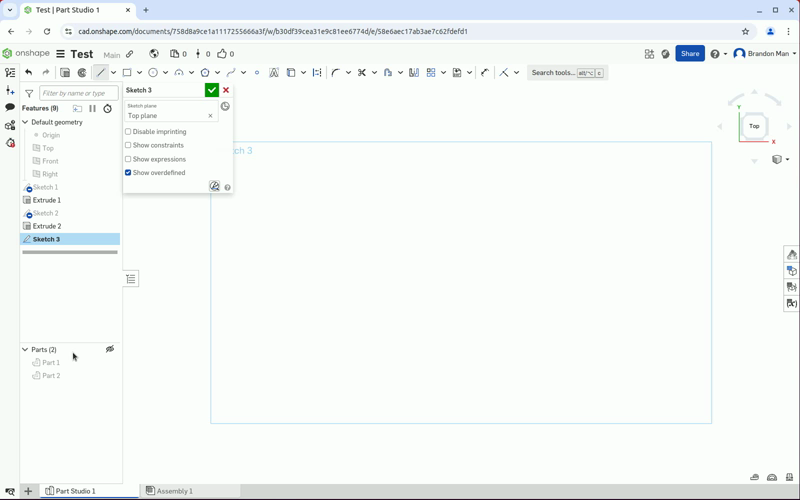
key_down(shift)
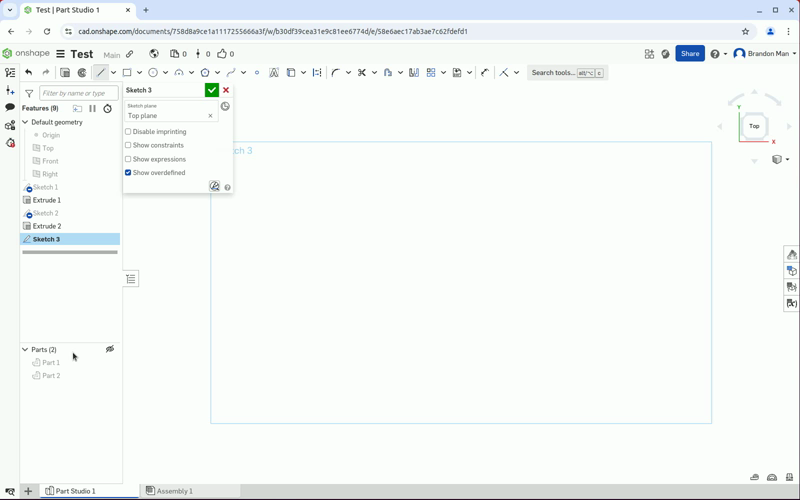
mouse_move(416, 282)
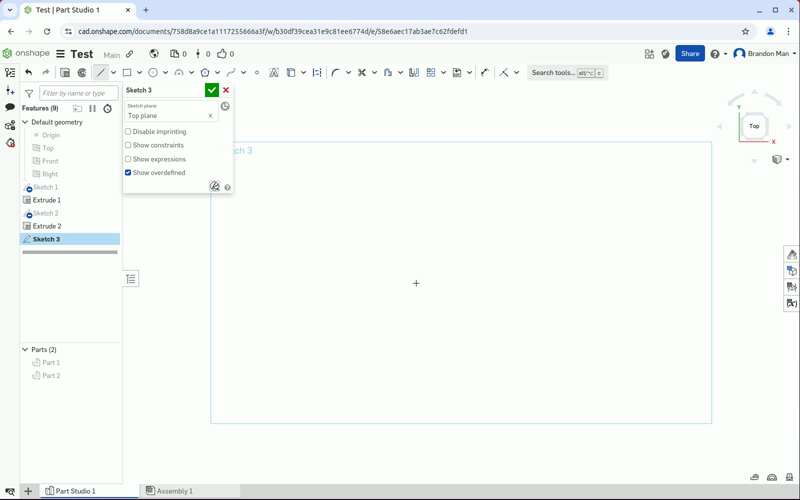
click(416, 282)
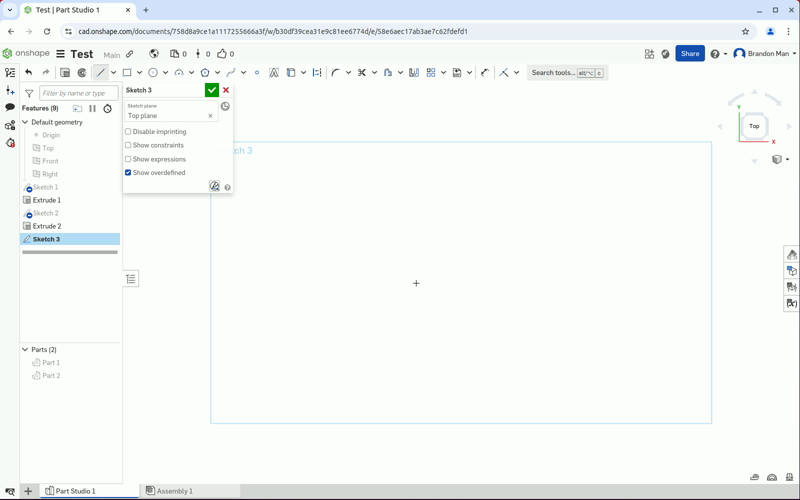
key_up(shift)
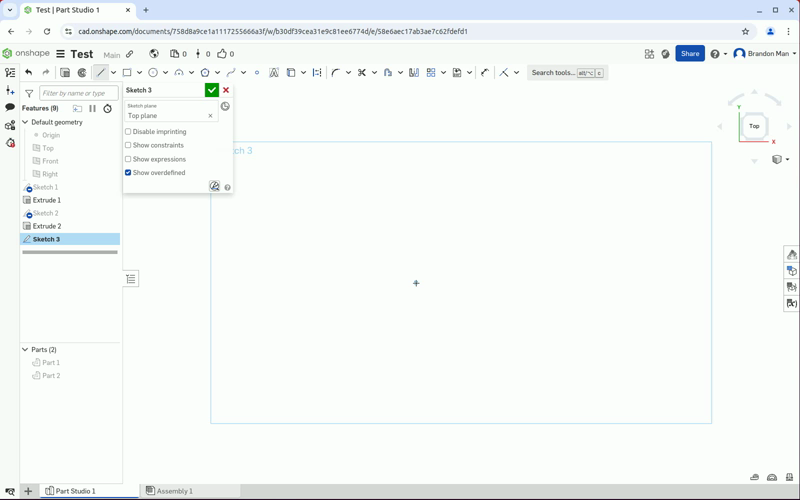
key_down(shift)
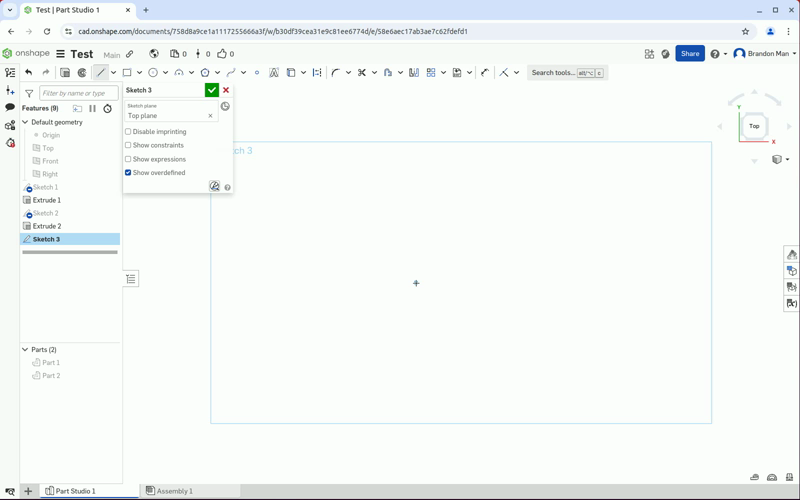
mouse_move(446, 282)
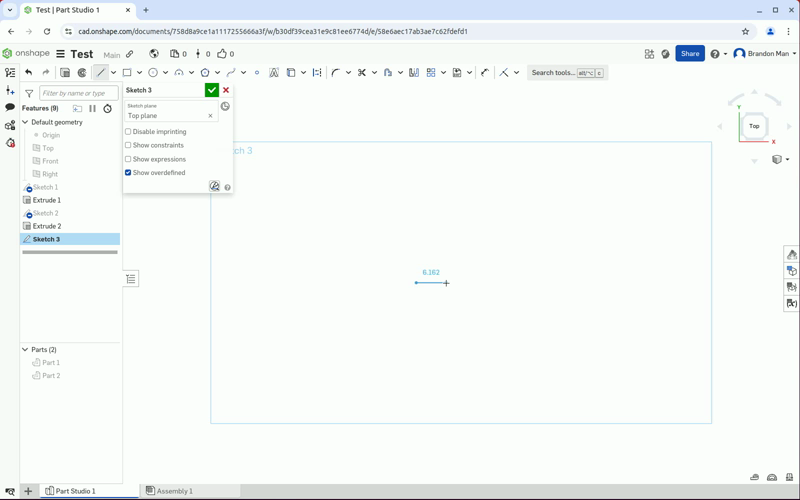
mouse_move(461, 282)
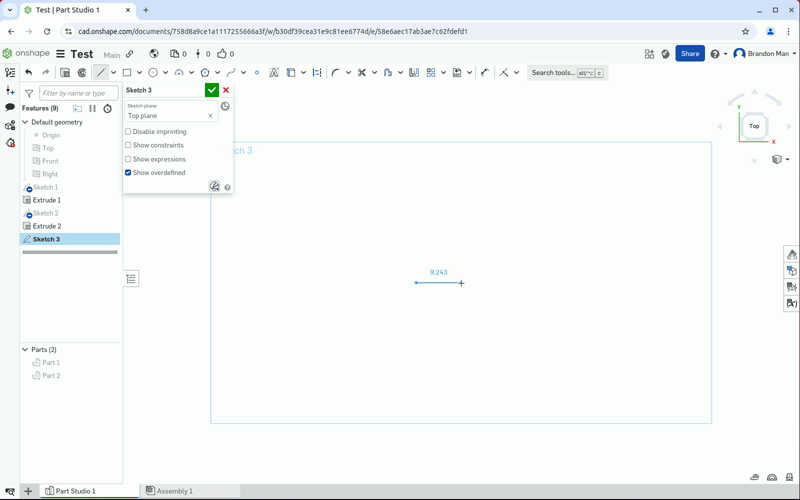
click(461, 282)
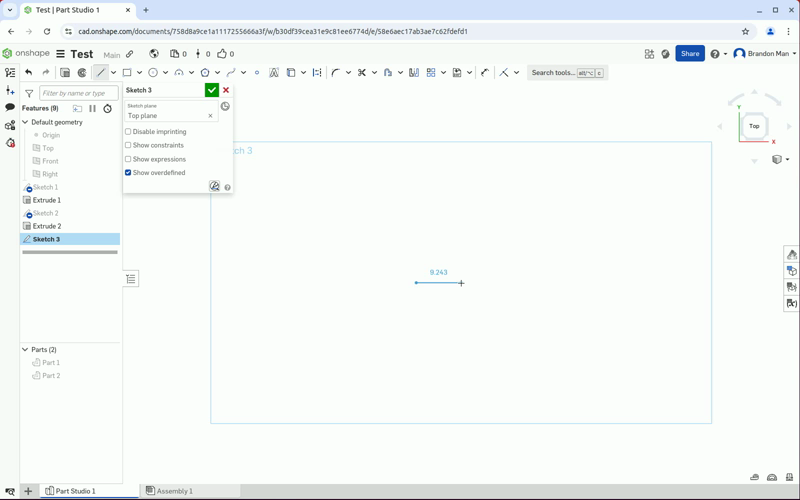
key_up(shift)
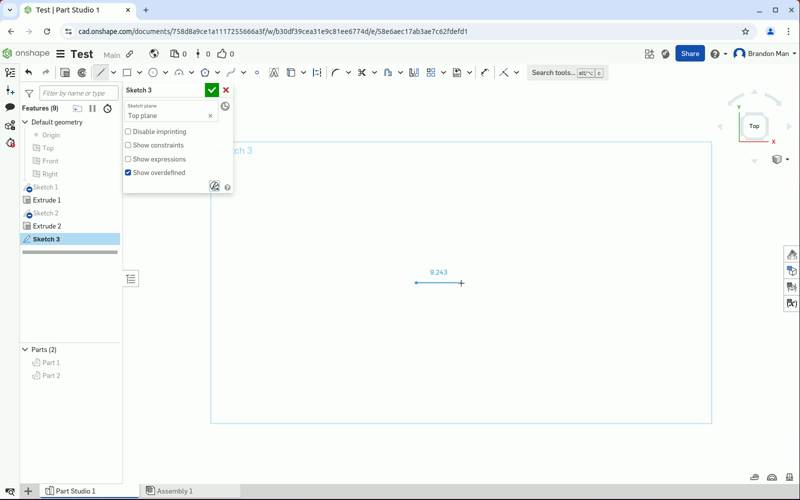
key_down(shift)
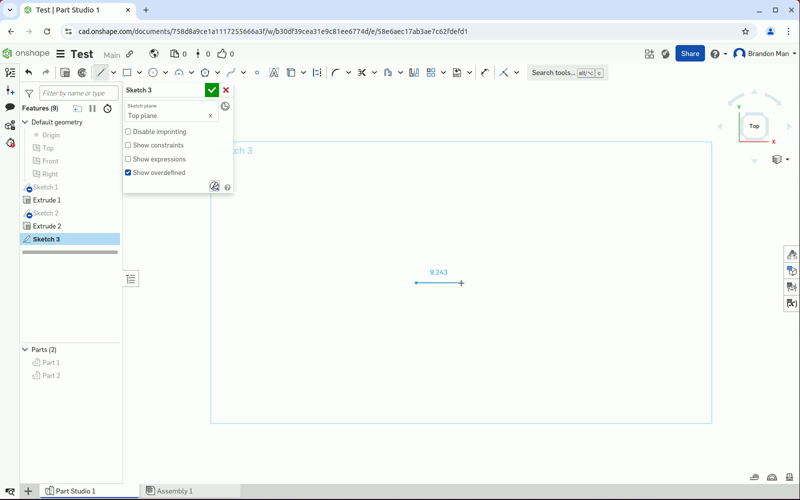
mouse_move(461, 170)
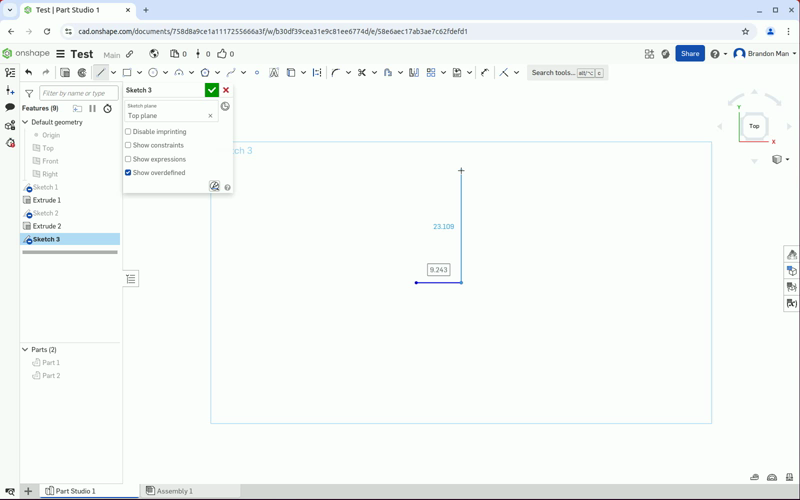
click(461, 170)
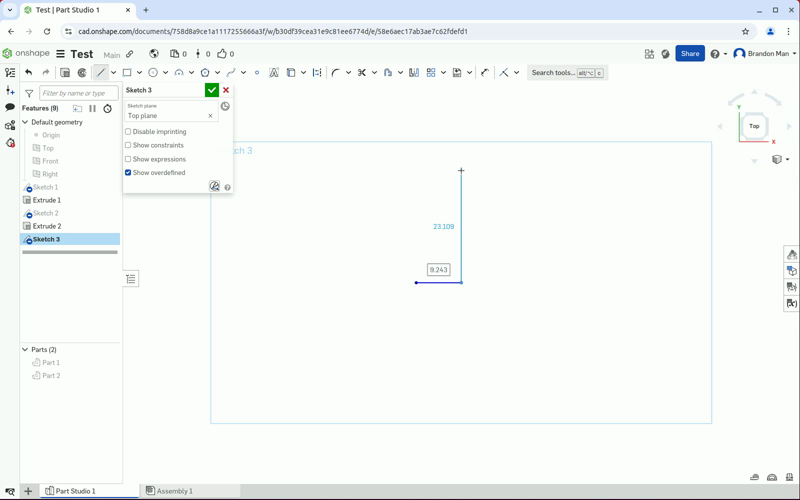
key_up(shift)
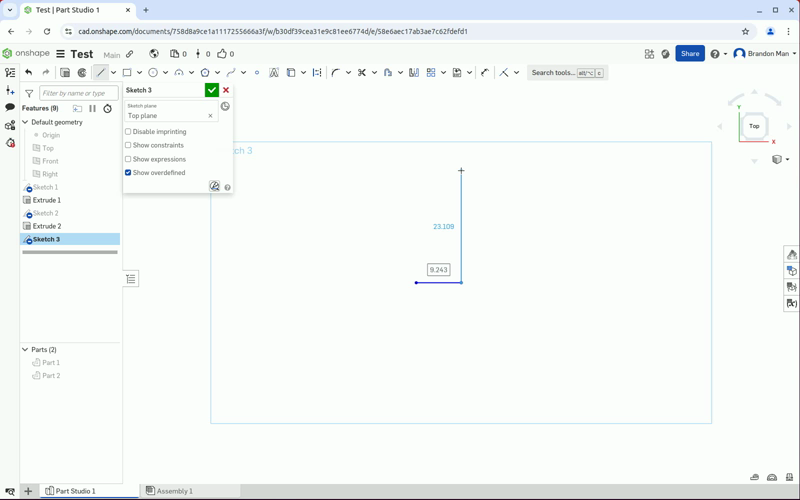
key_down(shift)
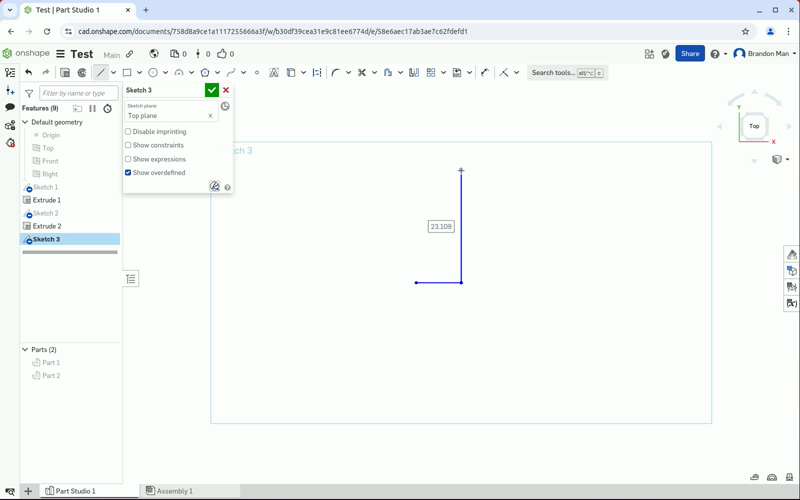
mouse_move(491, 170)
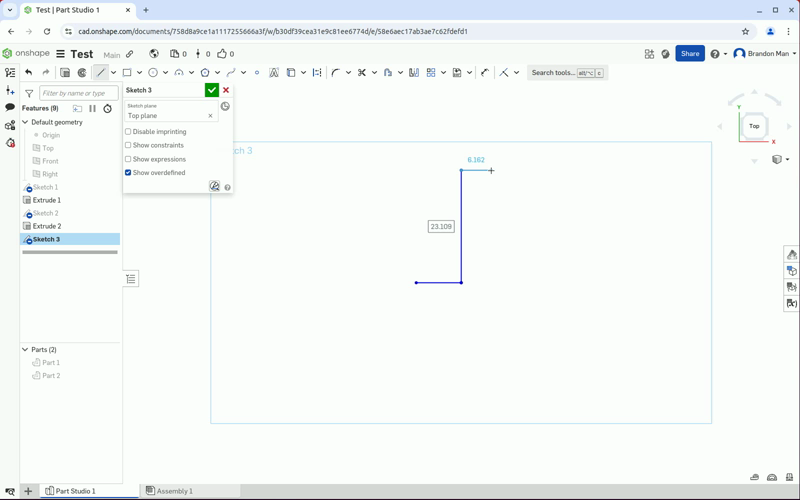
mouse_move(425, 170)
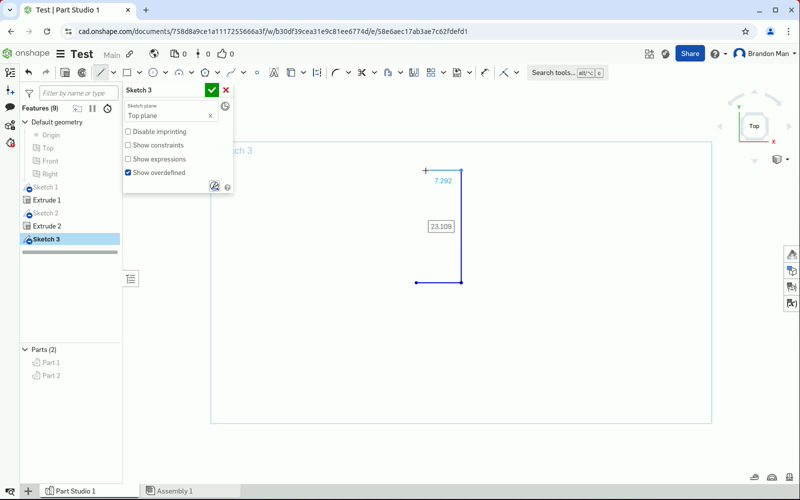
click(425, 170)
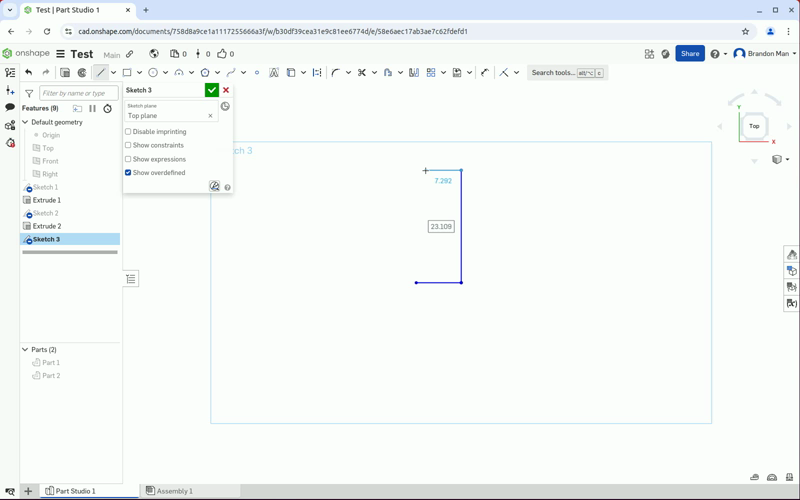
key_up(shift)
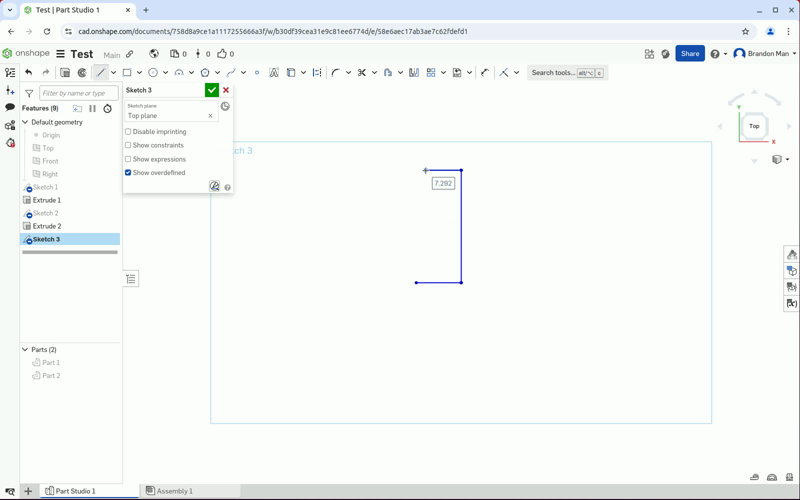
key_down(shift)
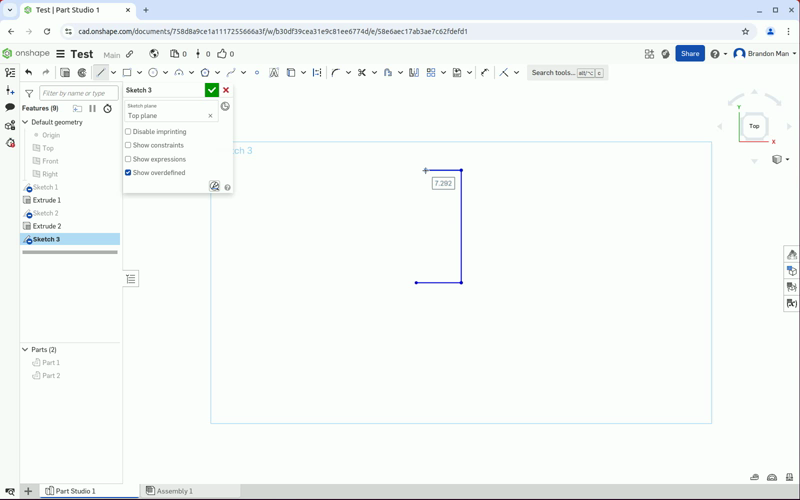
mouse_move(416, 282)
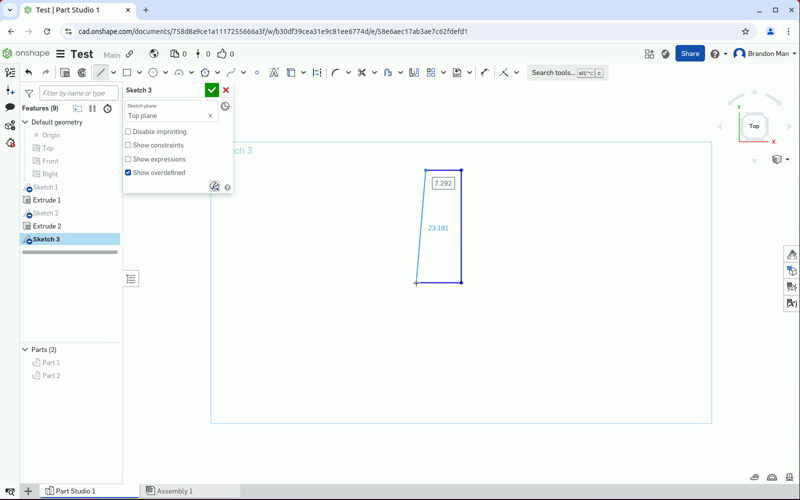
key_up(shift)
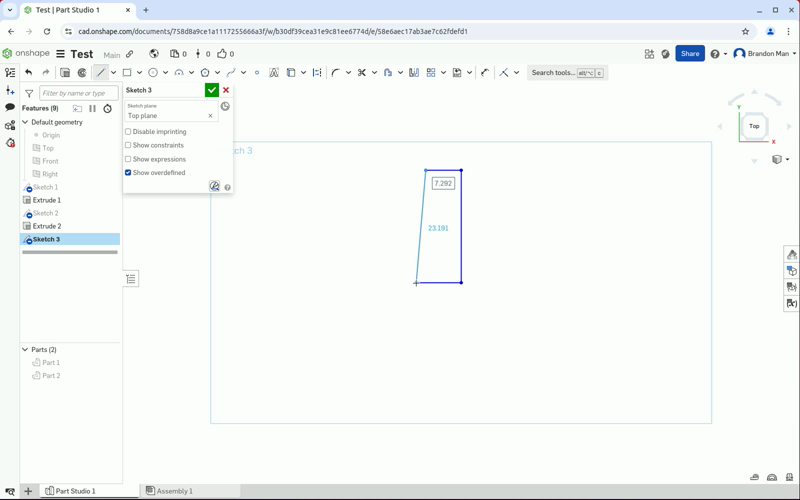
click(416, 282)
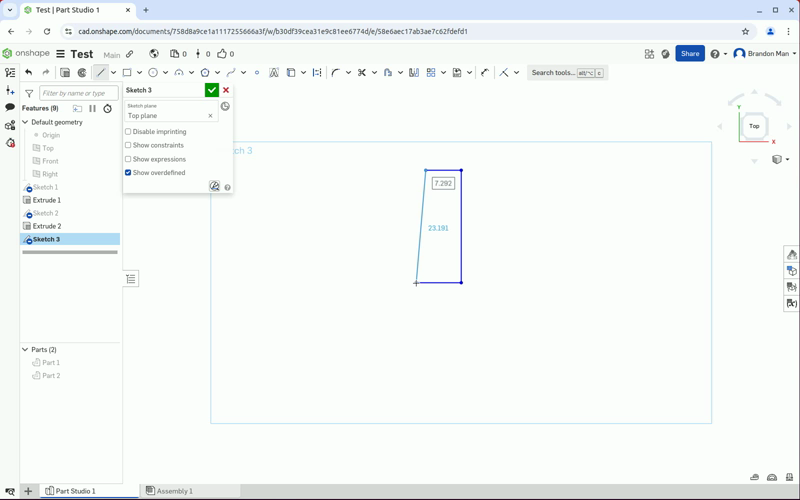
key(esc)
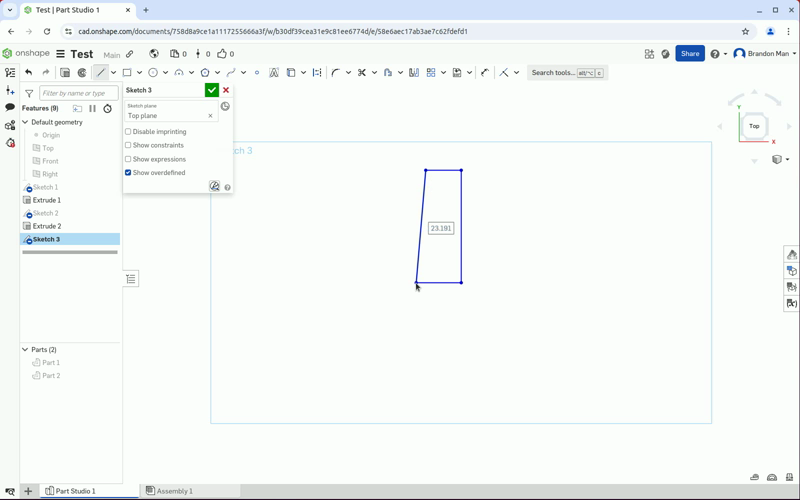
mouse_move(457, 246)
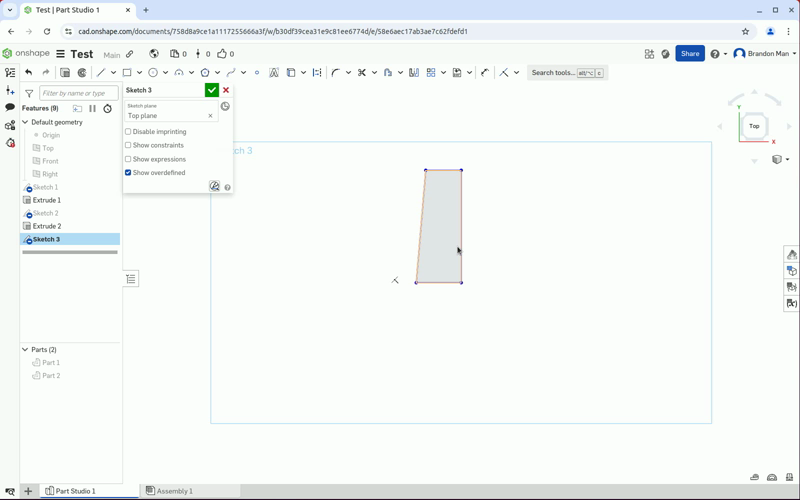
click(457, 246)
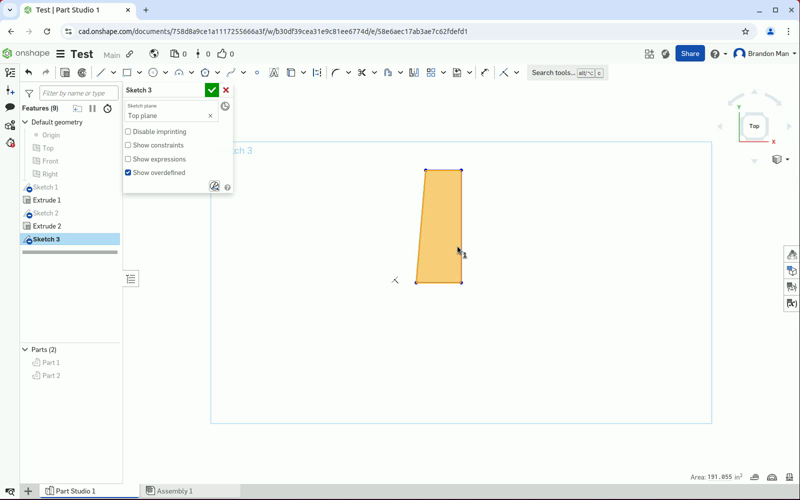
mouse_move(73, 352)
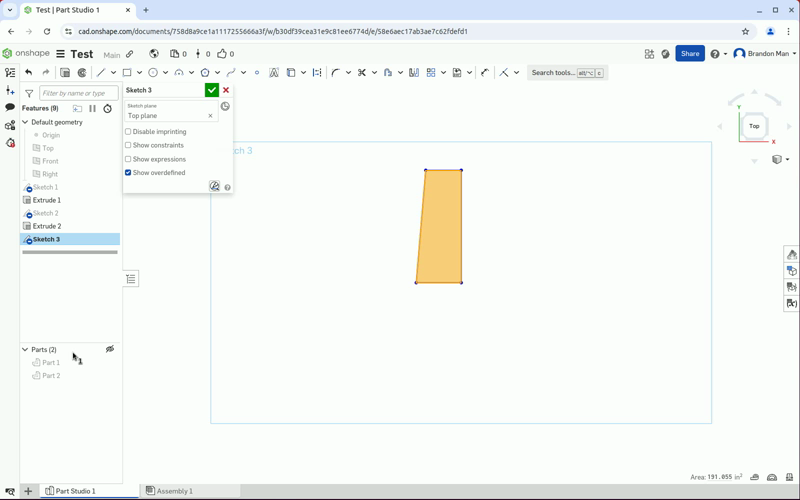
key(shift+y)
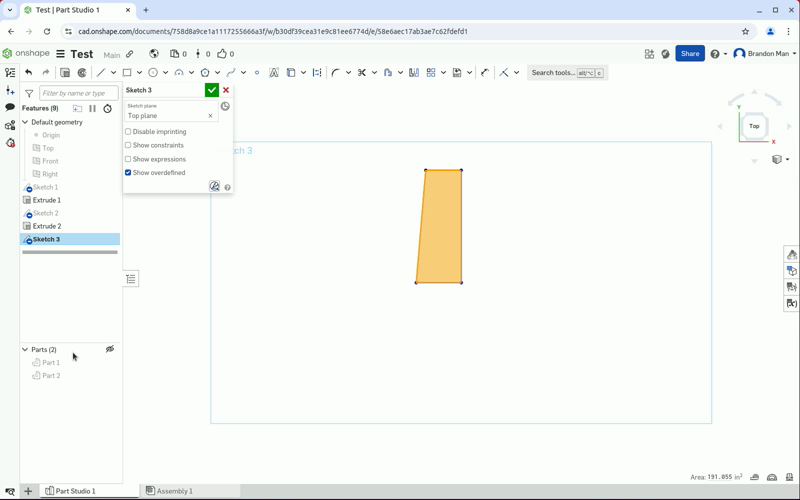
key(shift+e)
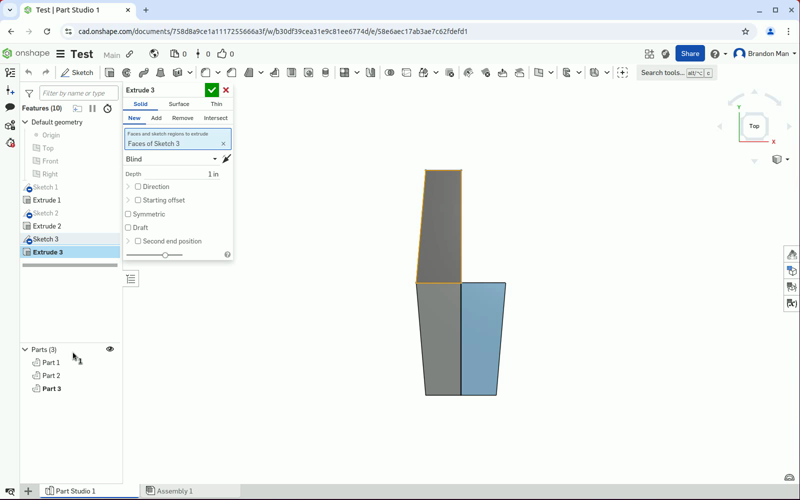
mouse_move(143, 106)
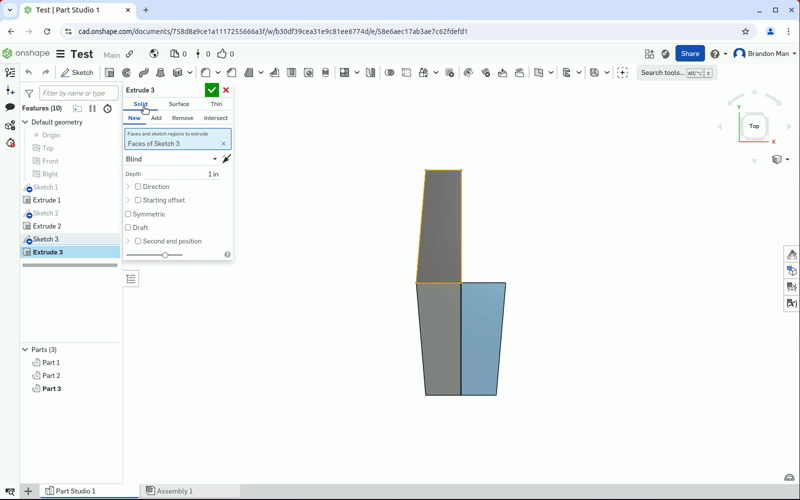
click(143, 106)
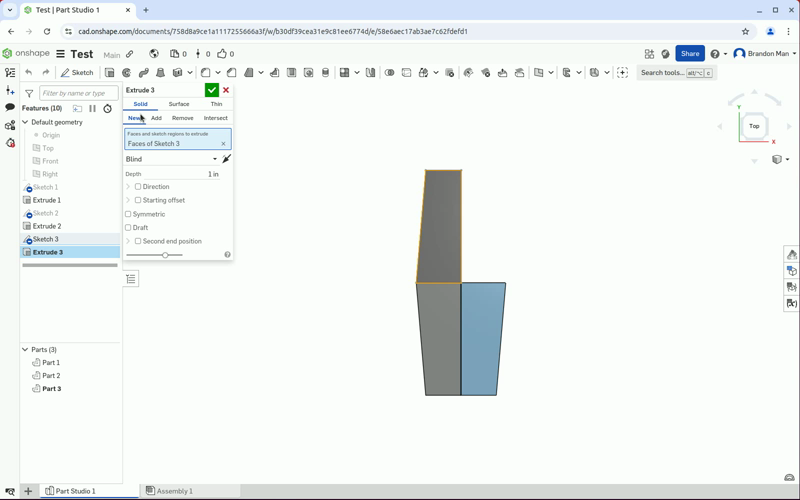
mouse_move(137, 120)
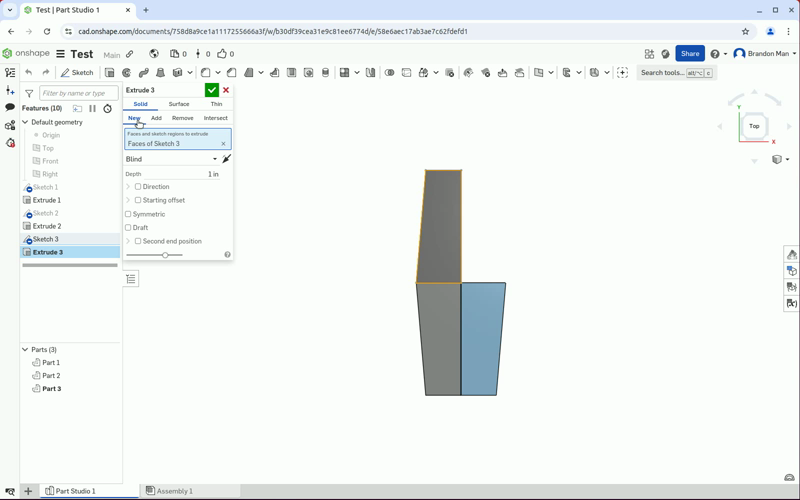
click(137, 120)
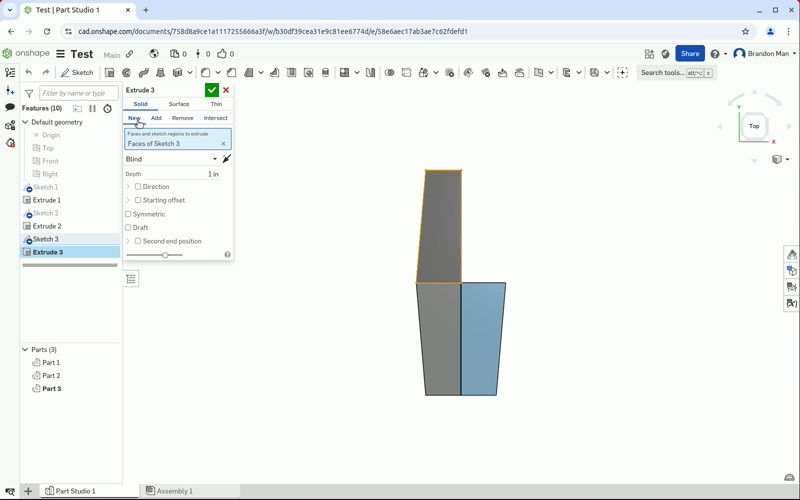
key(tab, 4)
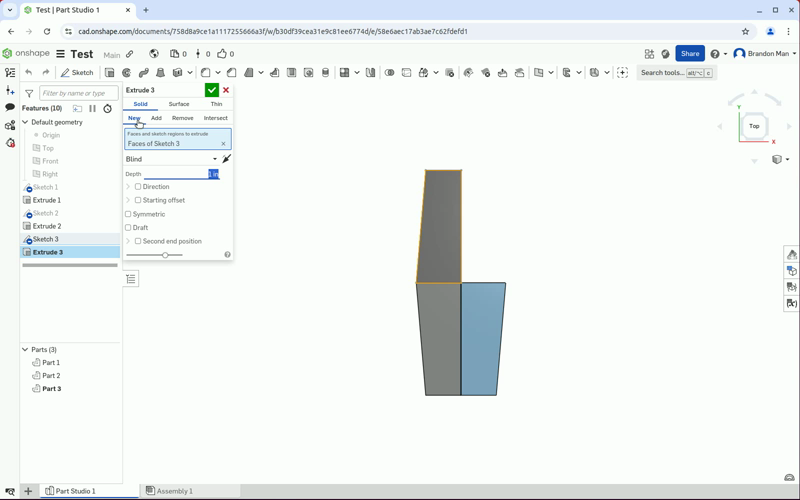
text(0.722)
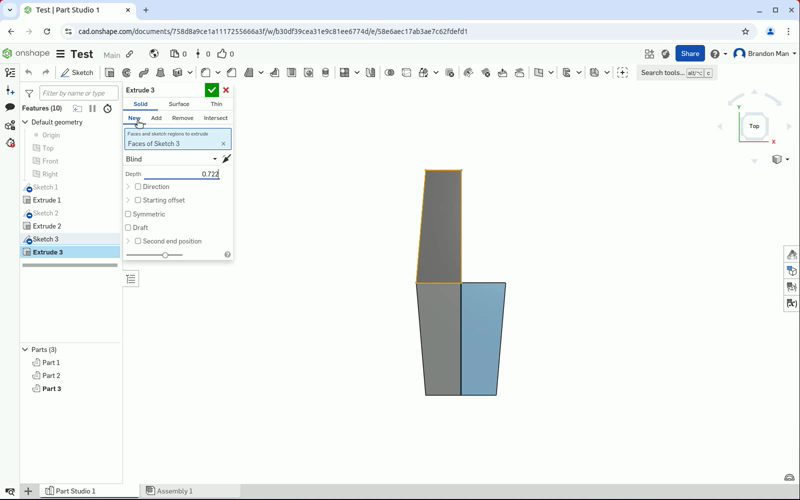
key(enter)
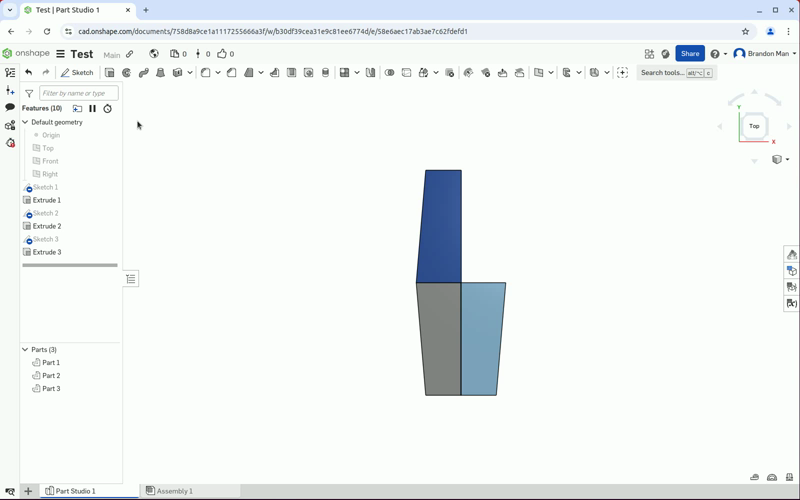
key(shift+h)
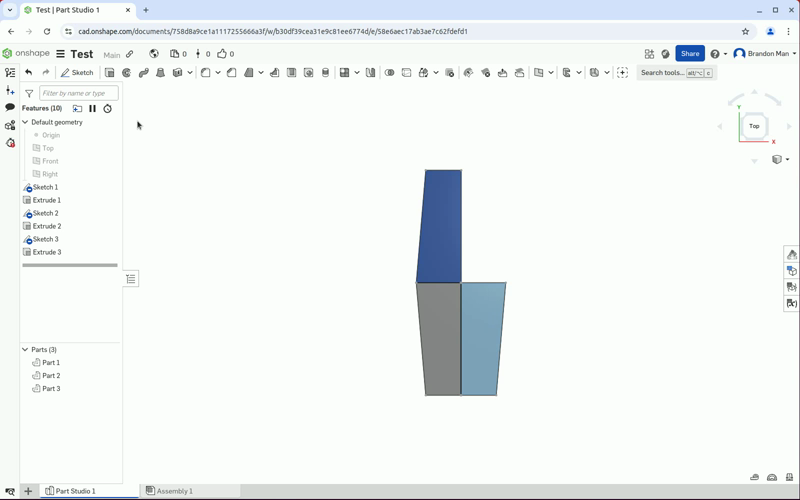
key(shift+h)
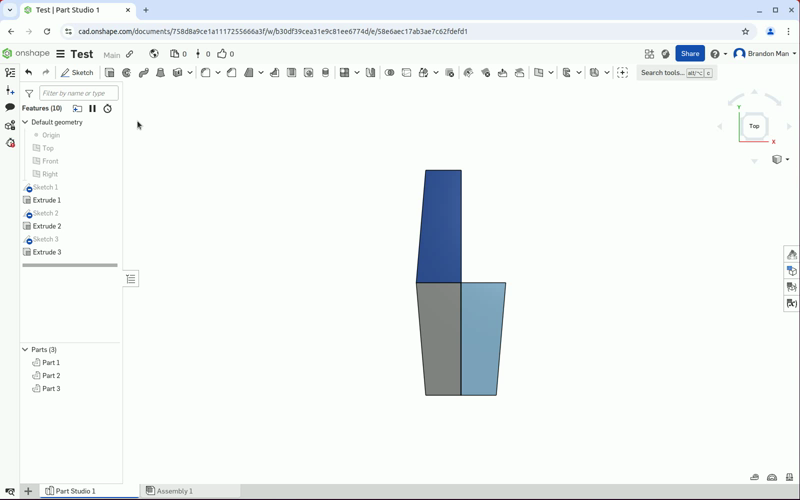
mouse_move(73, 189)
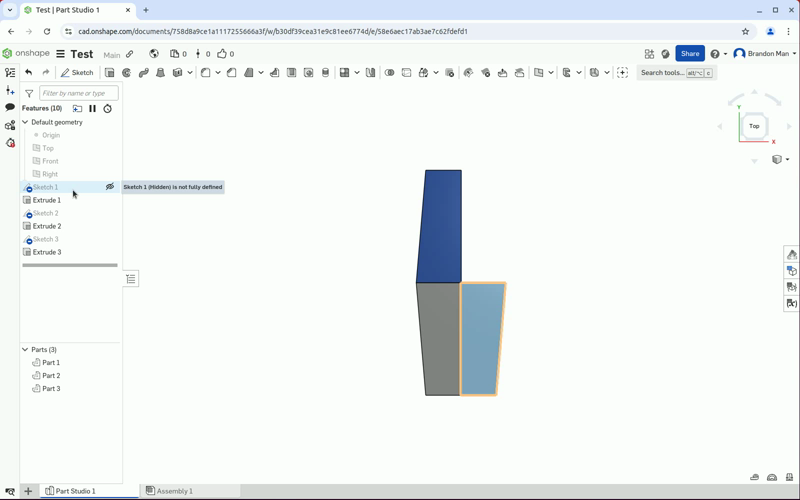
click(73, 189)
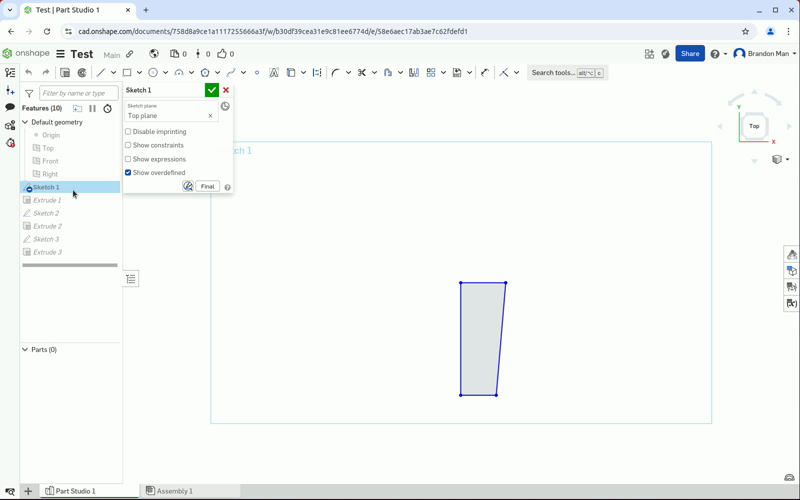
mouse_move(229, 92)
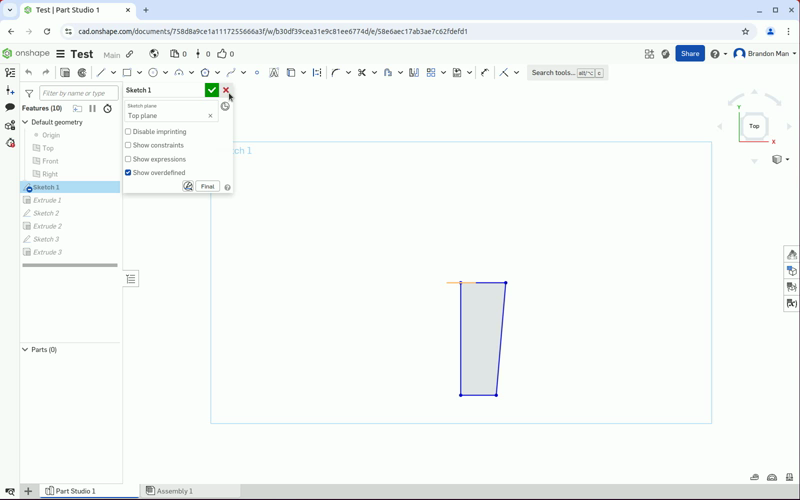
click(229, 92)
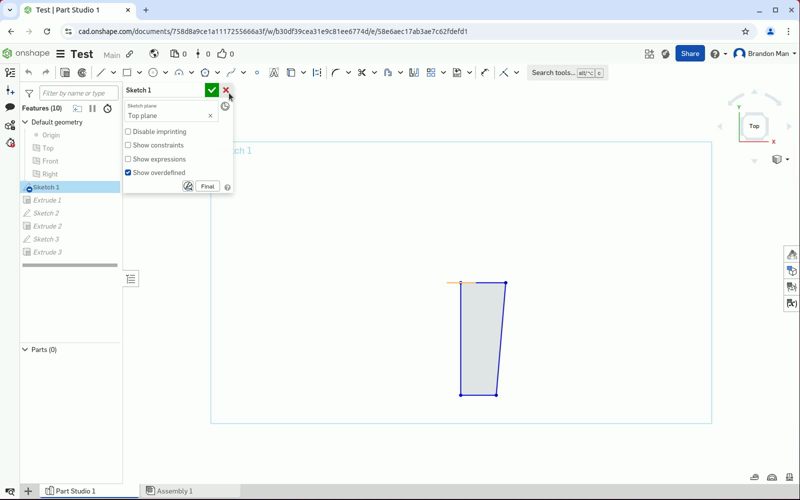
key(shift+s)
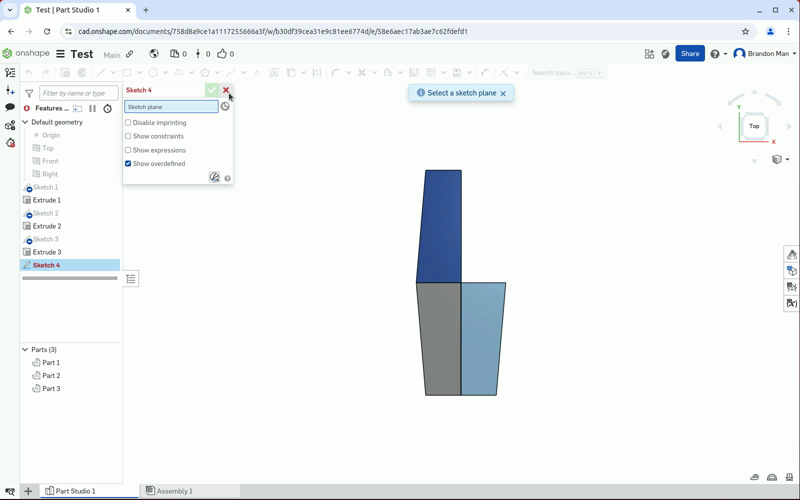
mouse_move(73, 150)
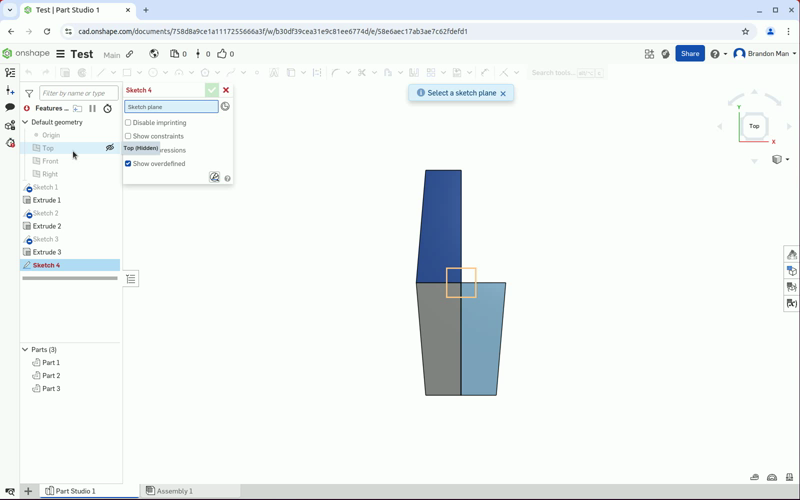
click(73, 150)
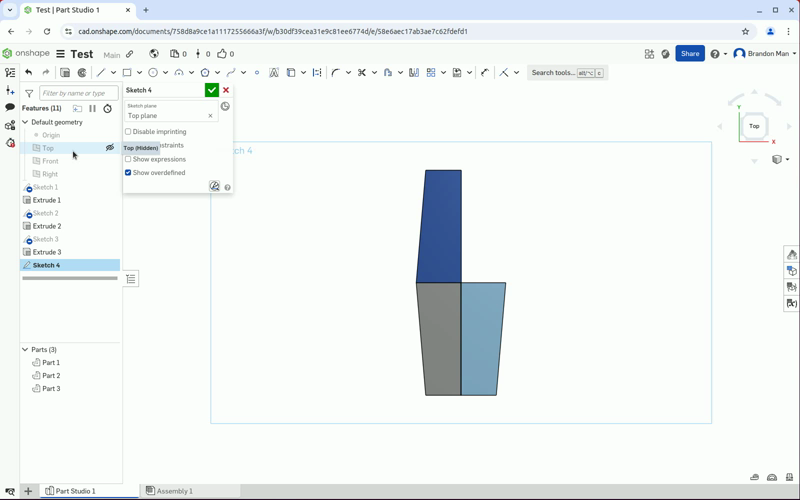
mouse_move(73, 352)
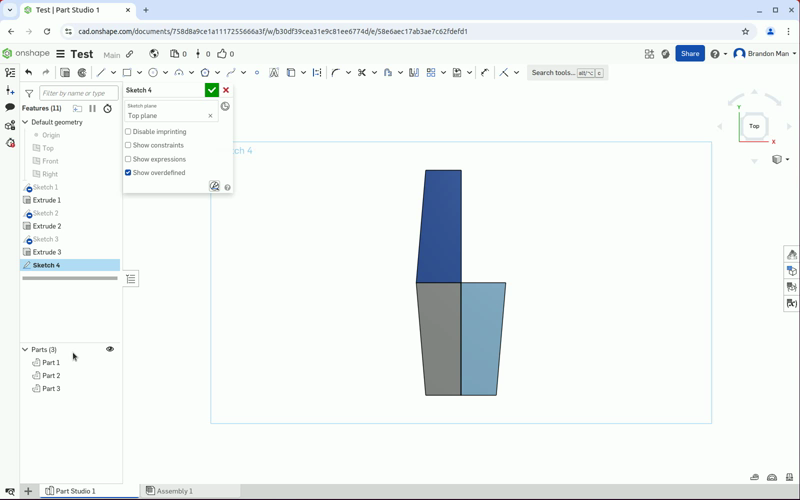
key(y)
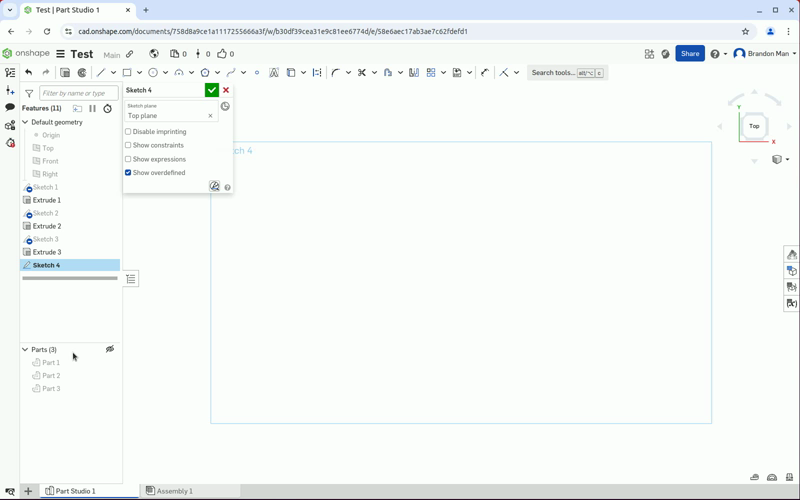
key(l)
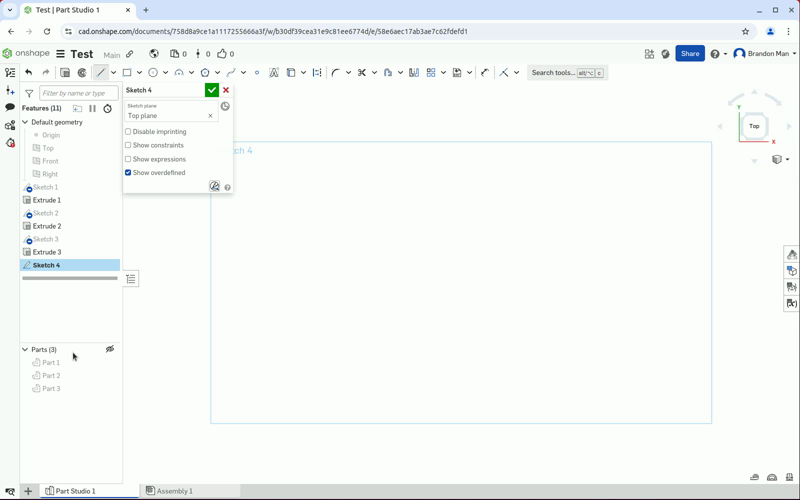
key_down(shift)
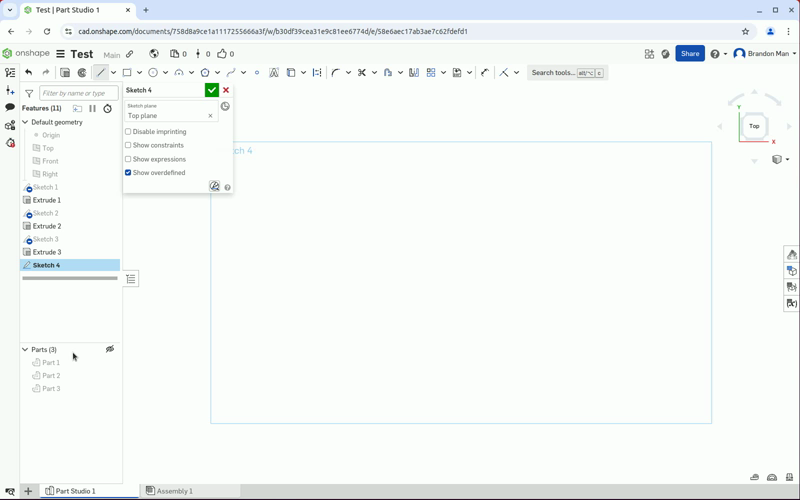
mouse_move(460, 282)
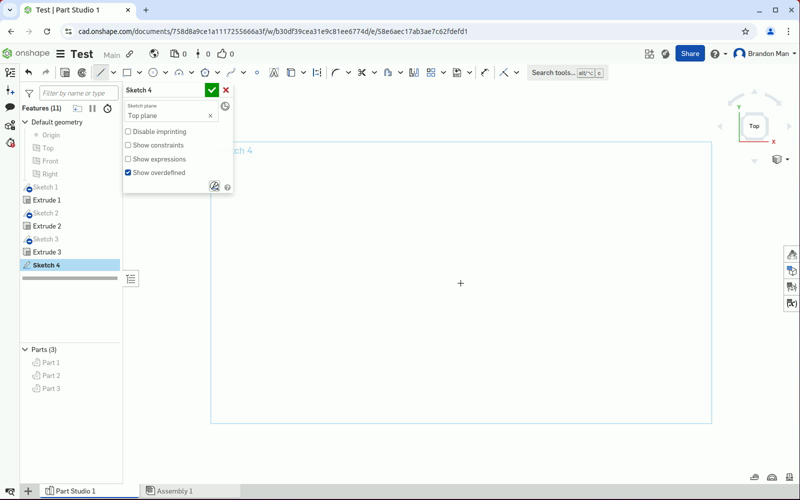
click(460, 282)
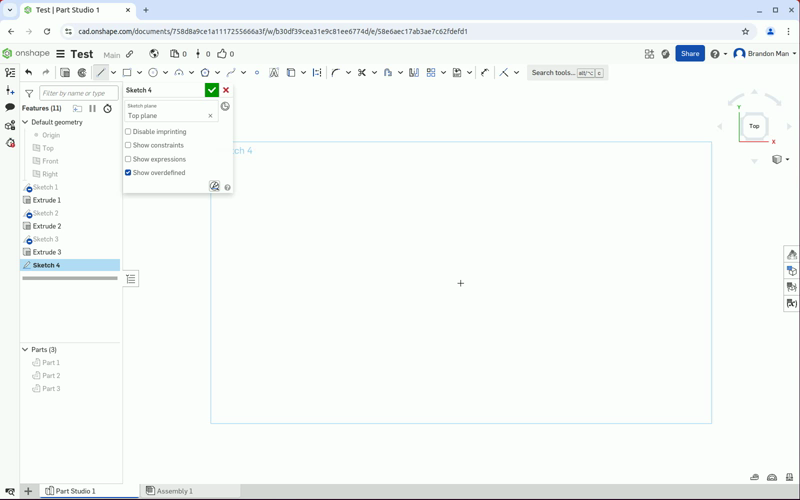
key_up(shift)
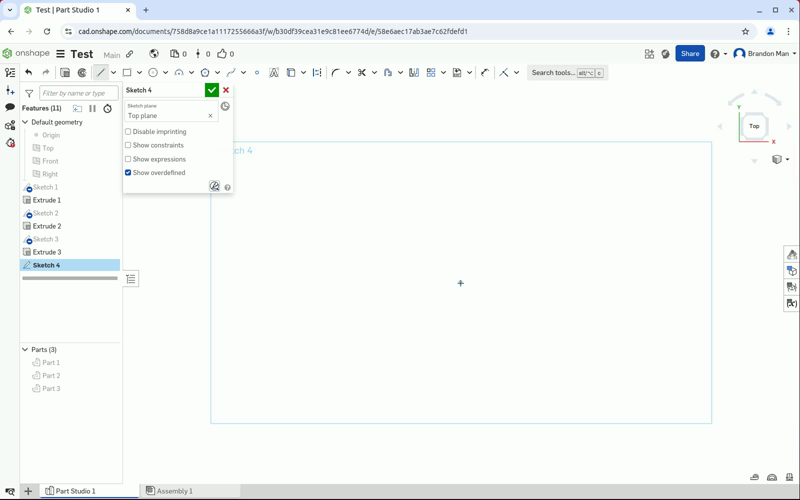
key_down(shift)
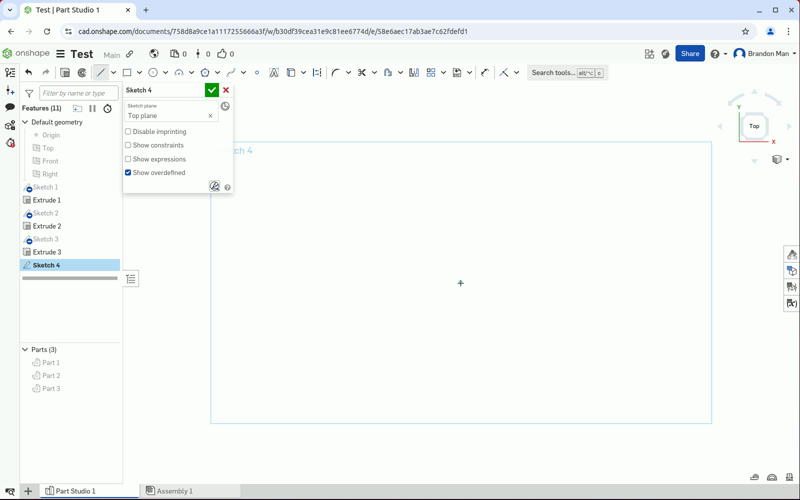
mouse_move(490, 282)
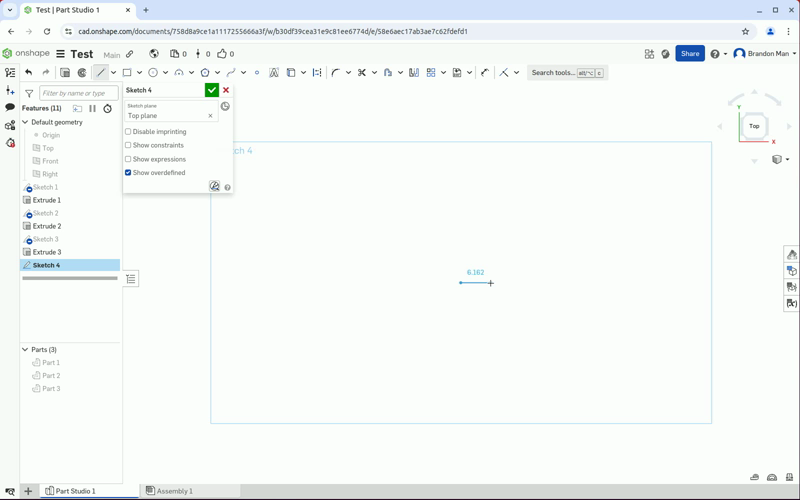
mouse_move(505, 282)
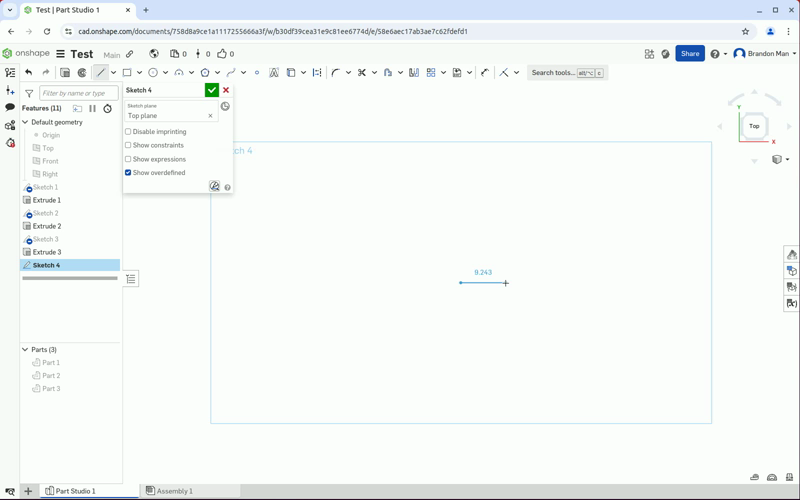
click(505, 282)
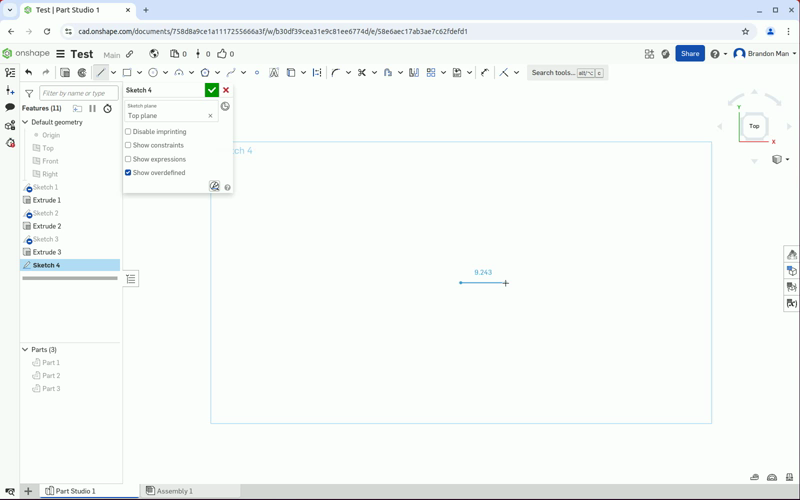
key_up(shift)
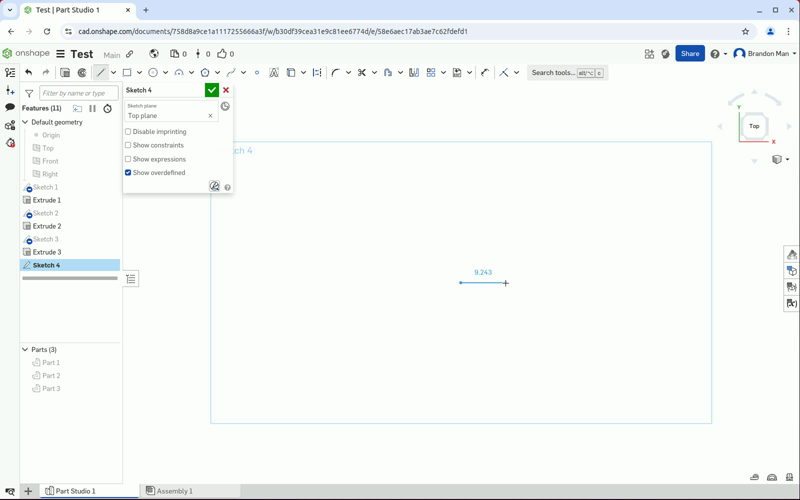
key_down(shift)
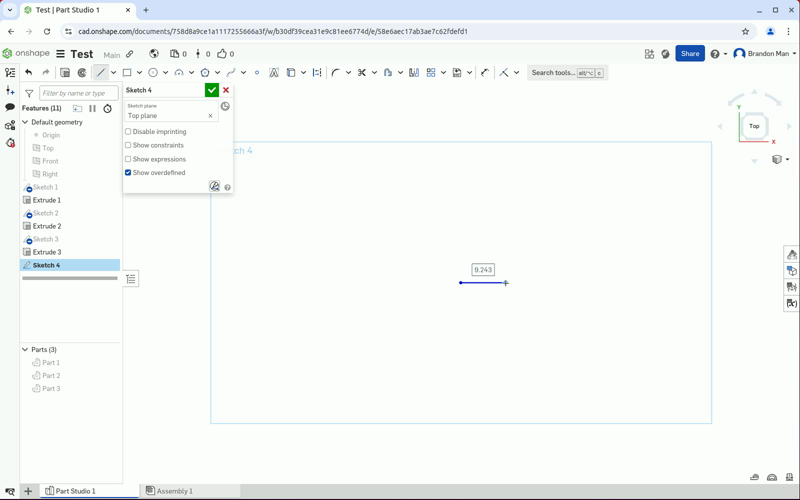
mouse_move(496, 170)
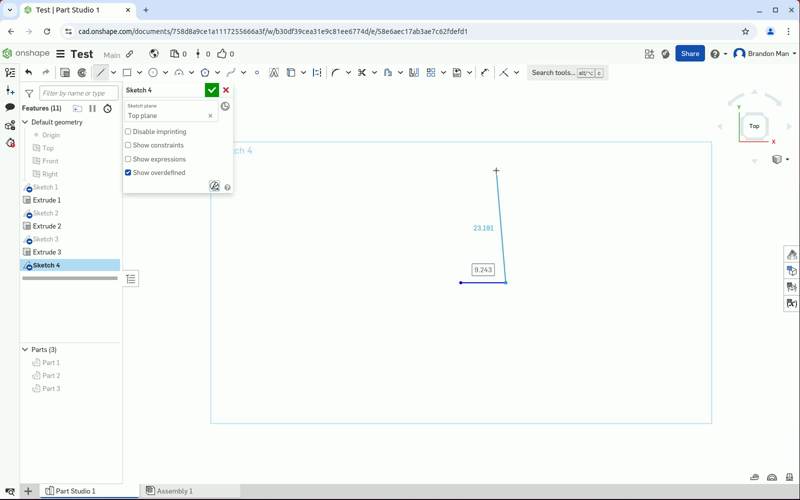
click(496, 170)
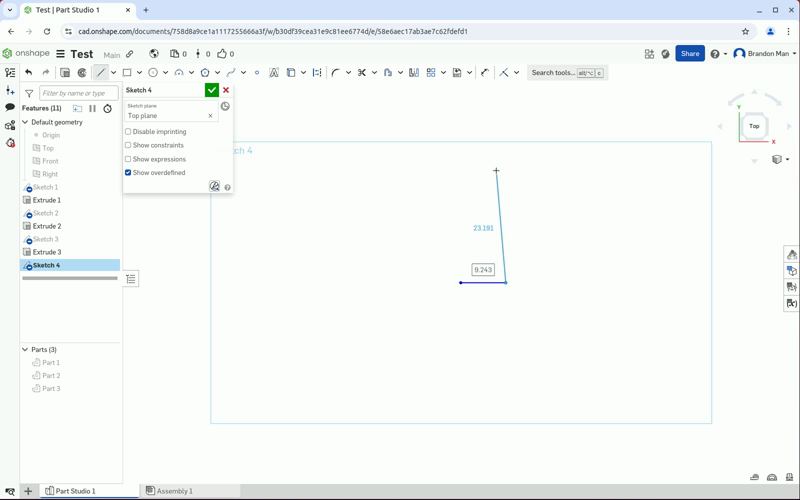
key_up(shift)
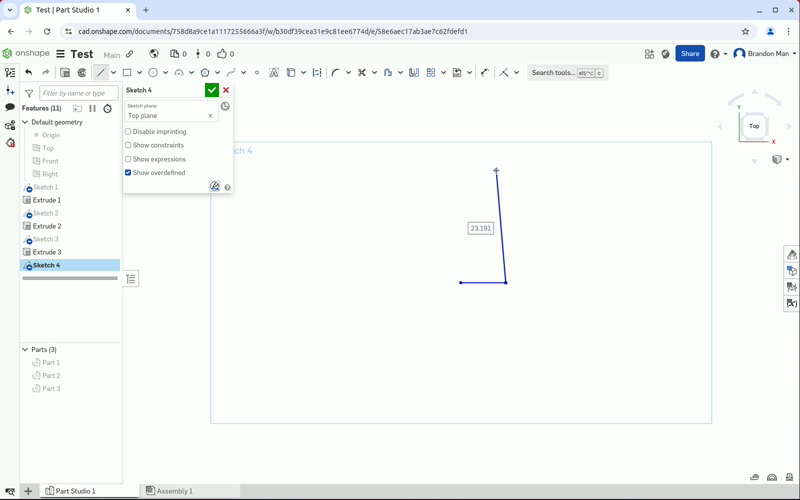
key_down(shift)
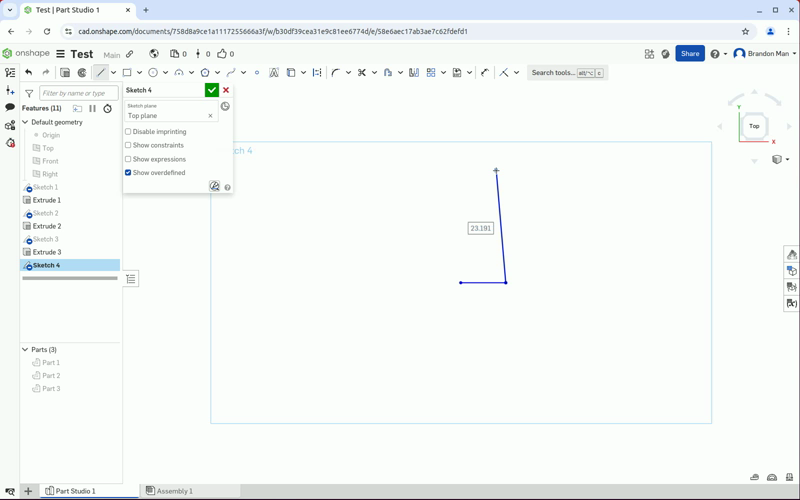
mouse_move(526, 170)
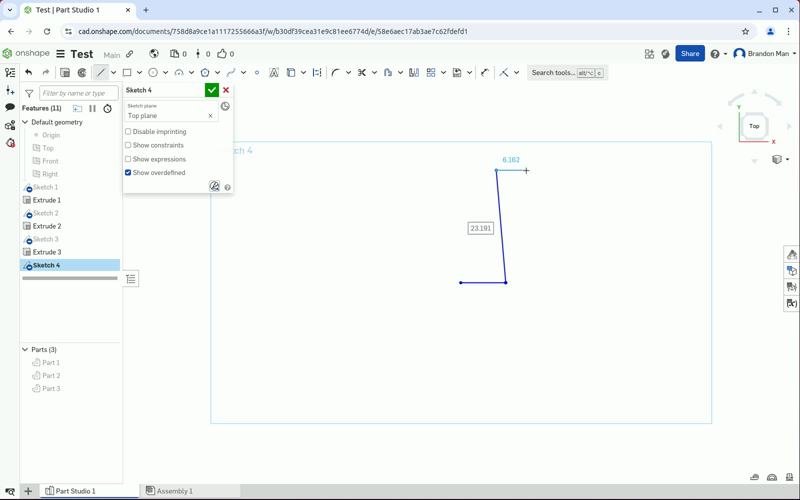
mouse_move(460, 170)
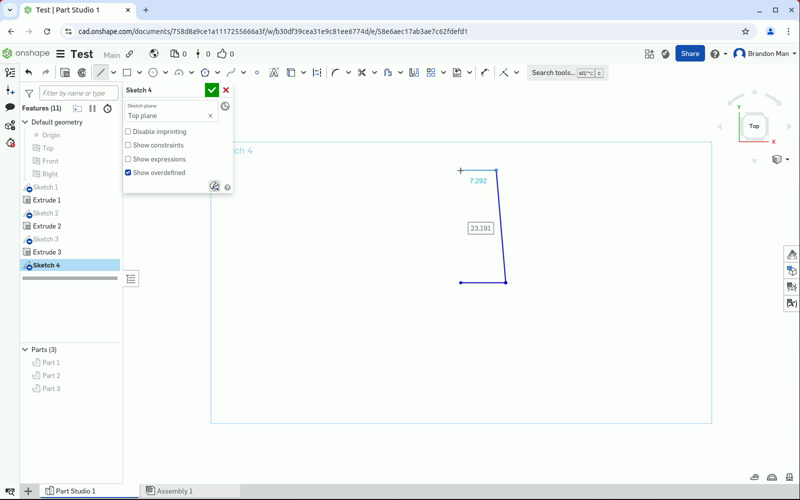
click(460, 170)
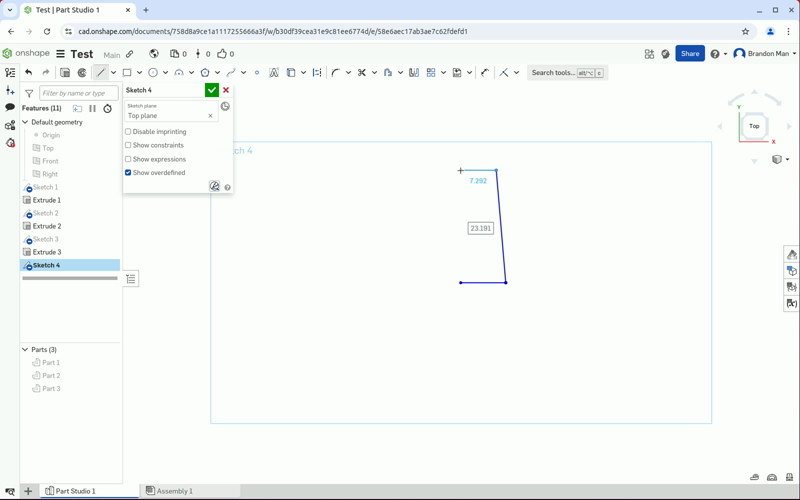
key_up(shift)
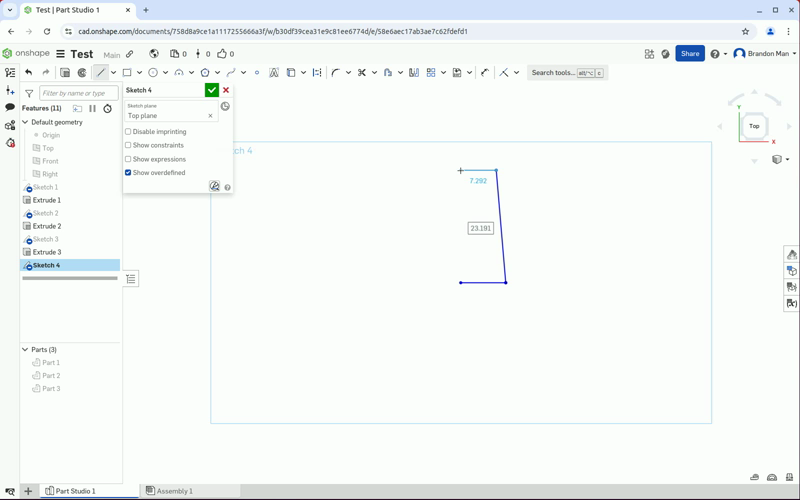
key_down(shift)
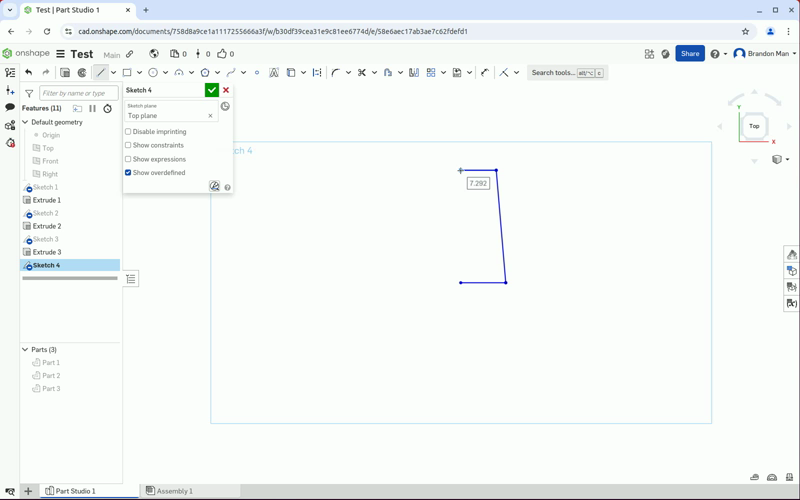
mouse_move(460, 282)
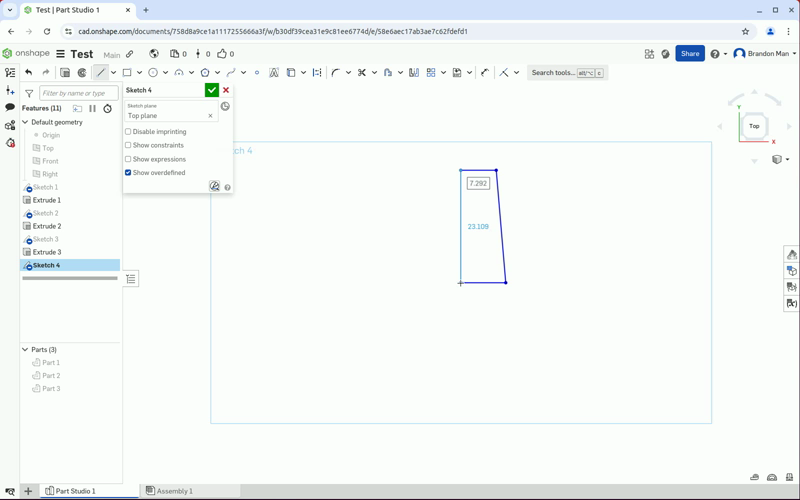
key_up(shift)
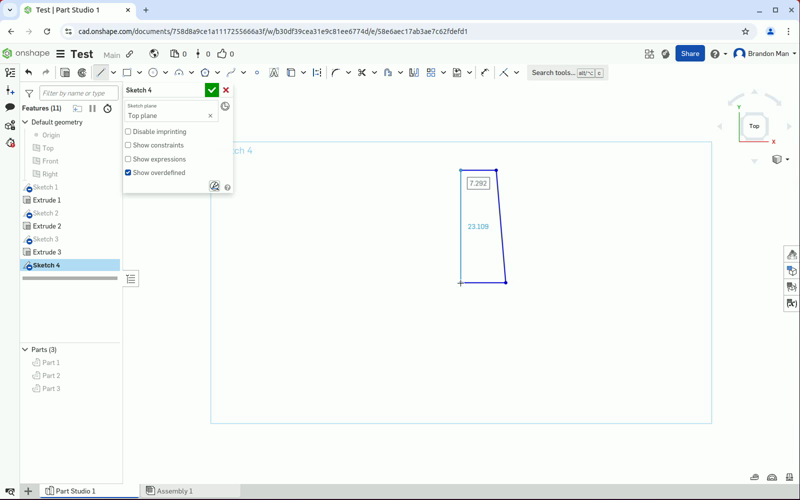
click(460, 282)
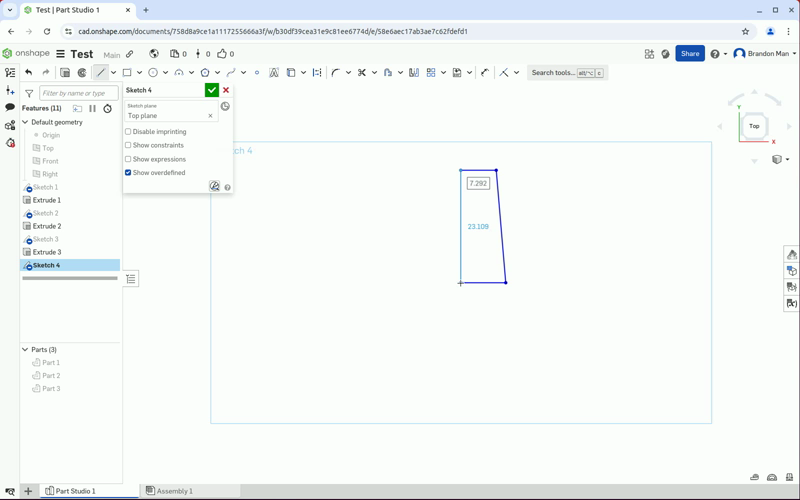
key(esc)
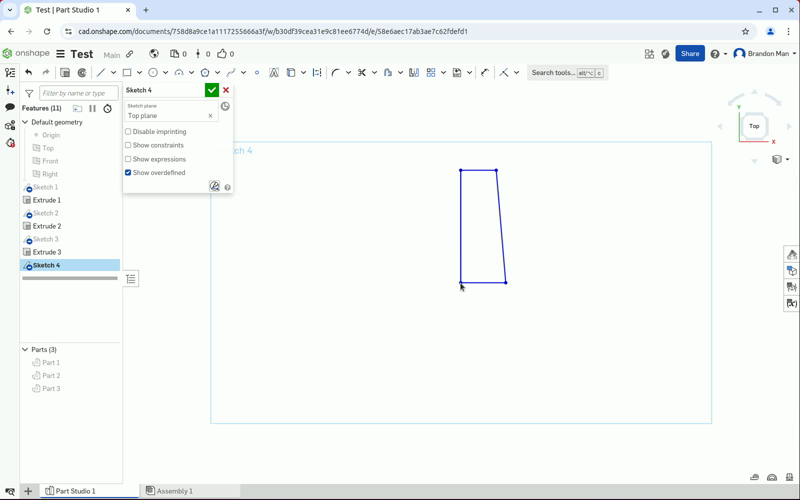
mouse_move(468, 239)
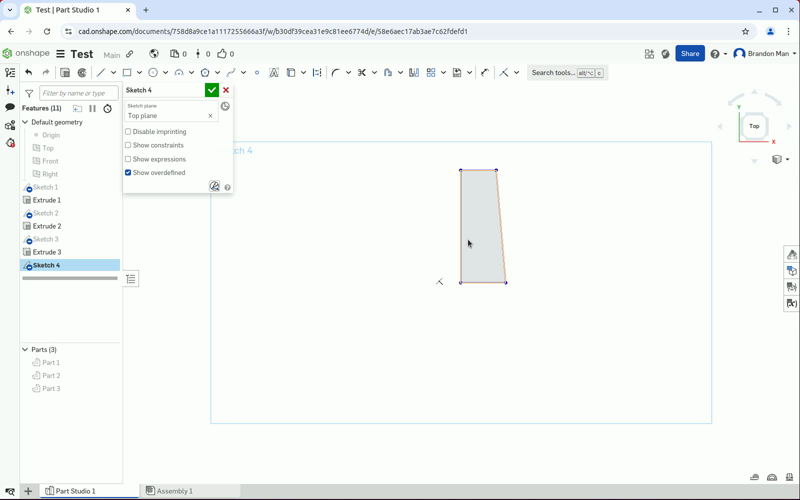
click(468, 239)
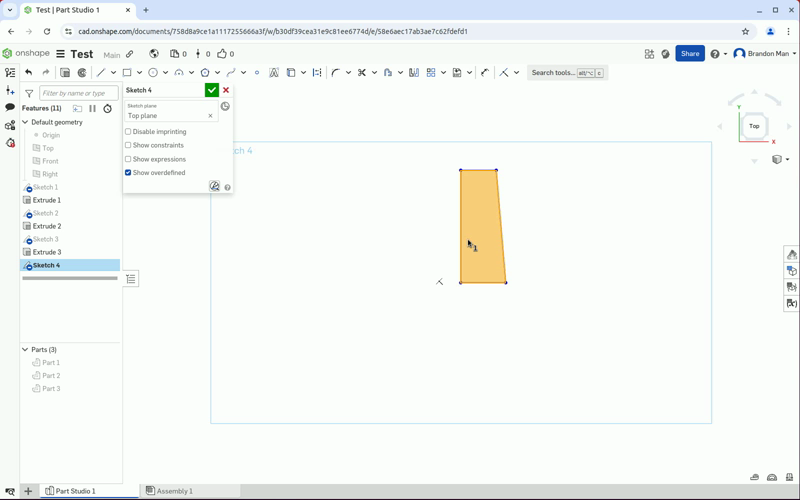
mouse_move(73, 352)
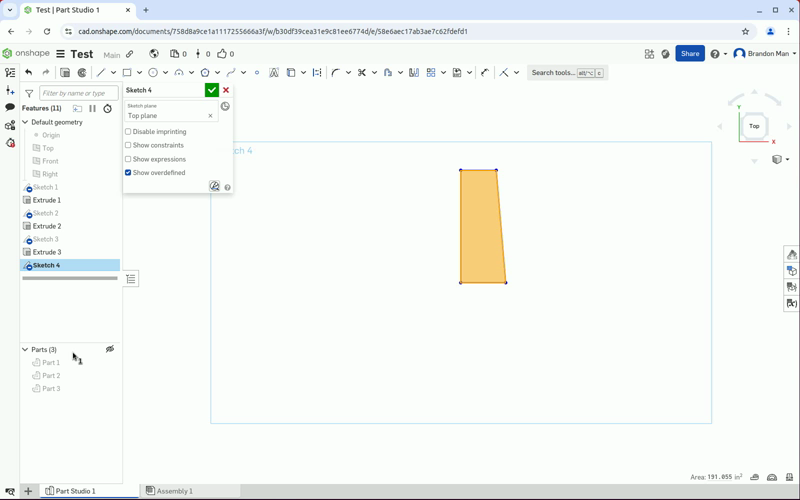
key(shift+y)
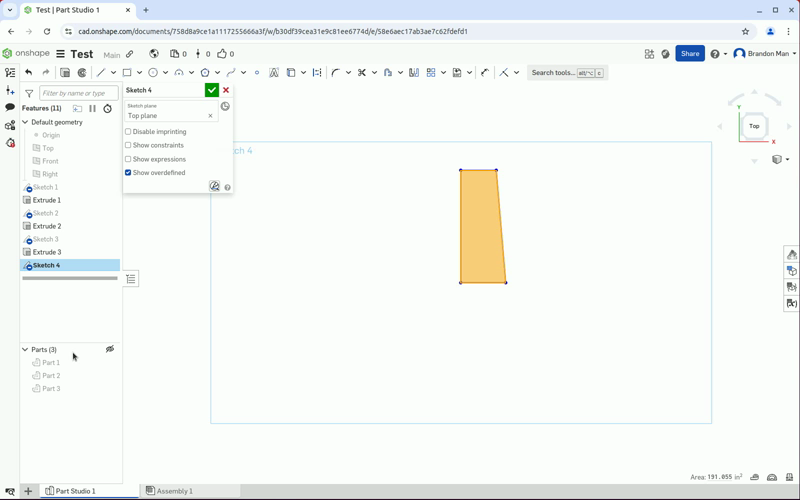
key(shift+e)
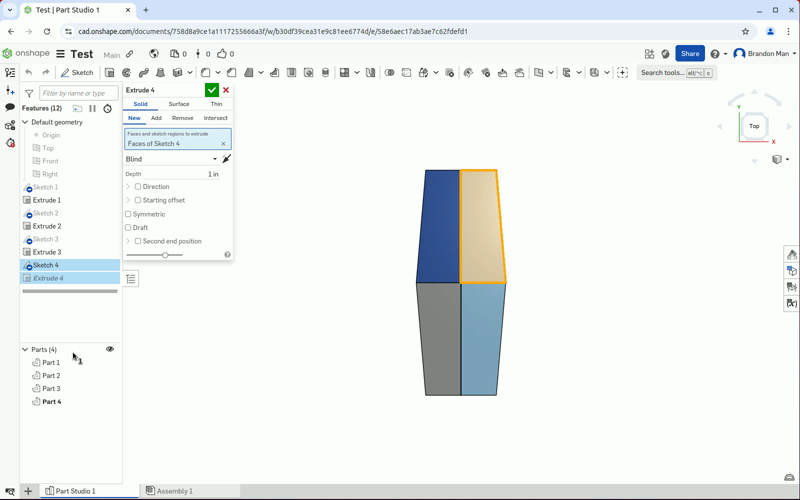
mouse_move(143, 106)
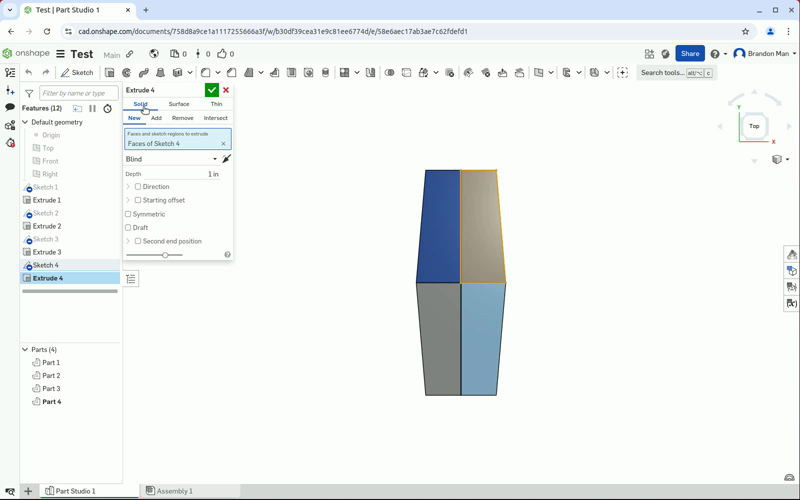
click(143, 106)
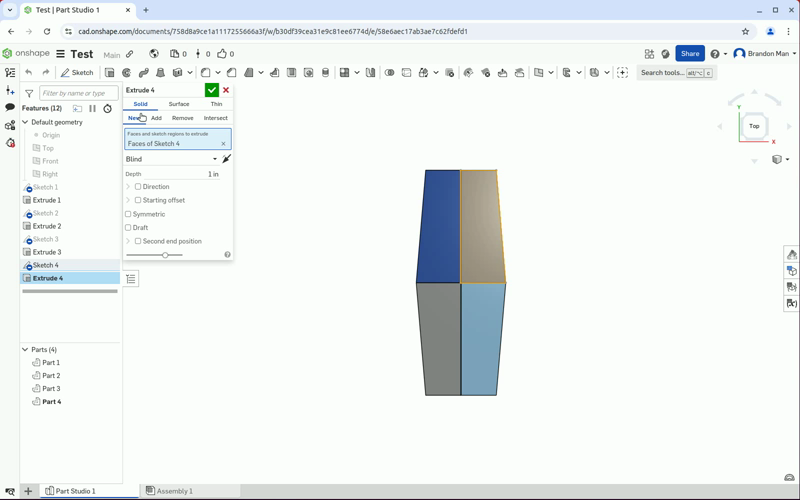
mouse_move(137, 120)
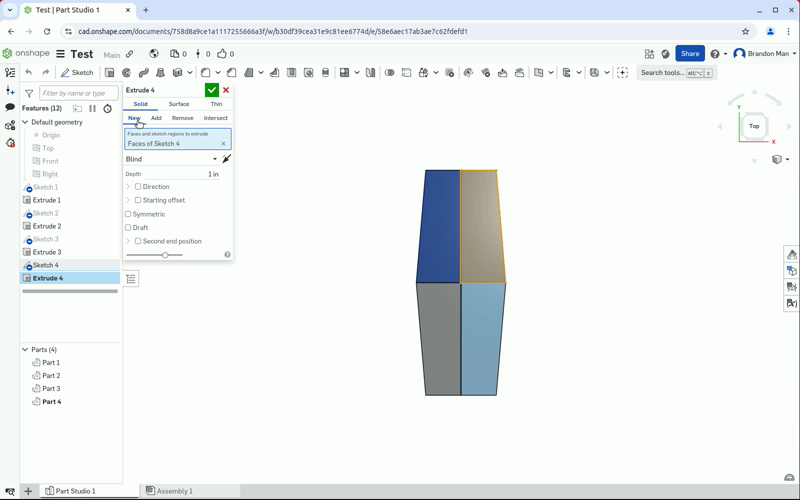
click(137, 120)
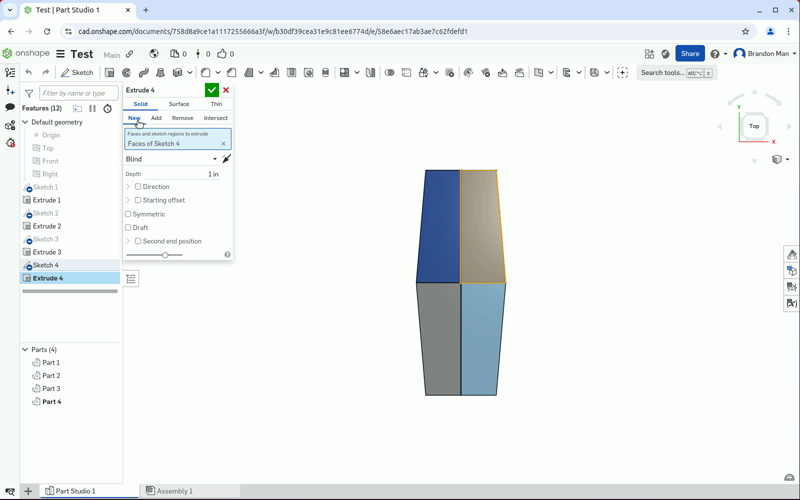
key(tab, 4)
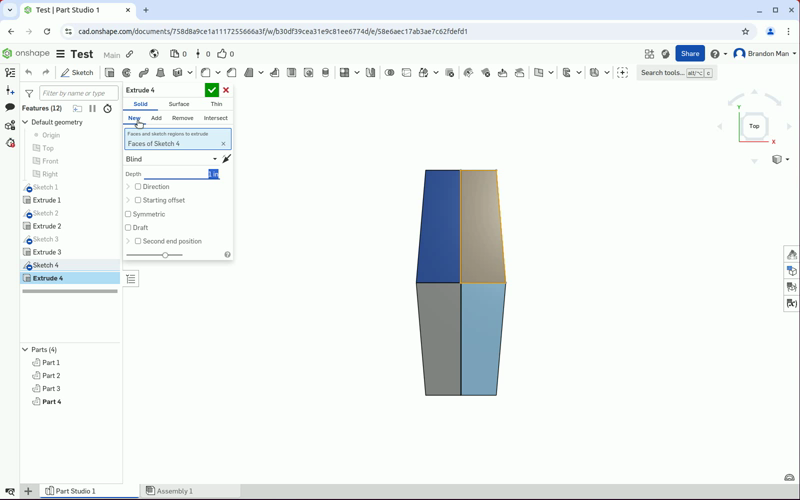
text(0.722)
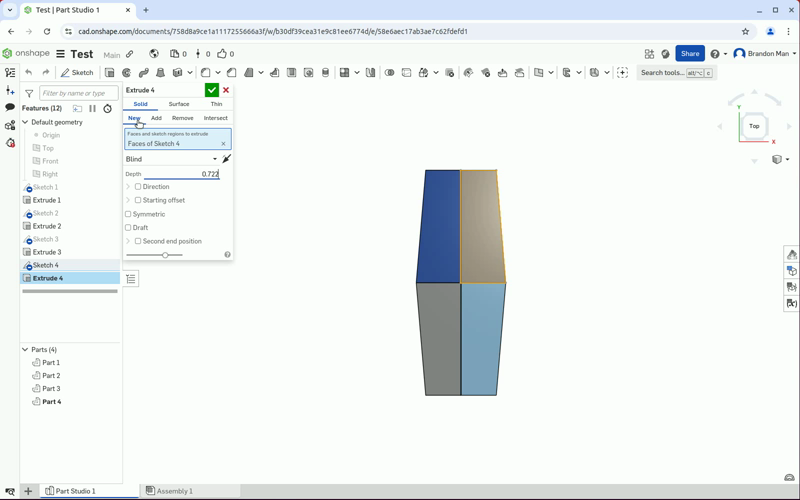
key(enter)
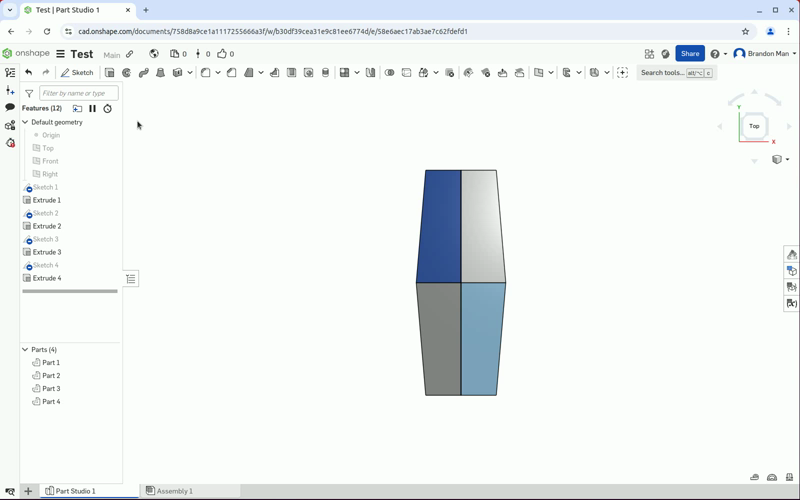
key(shift+h)
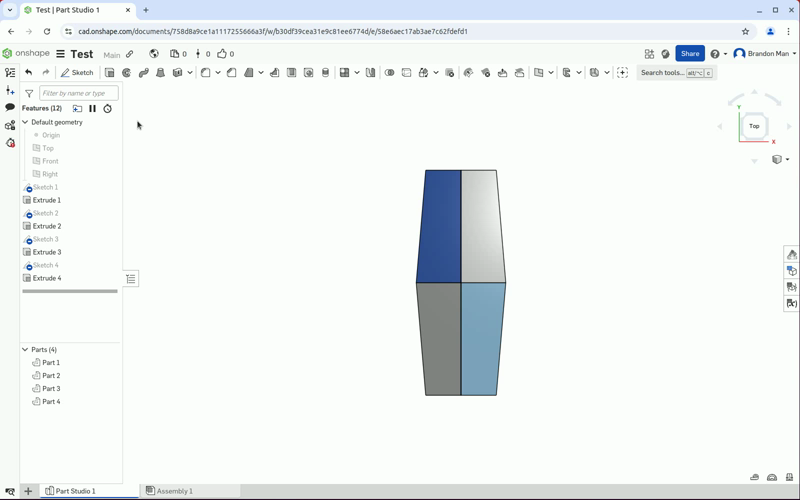
key(shift+h)
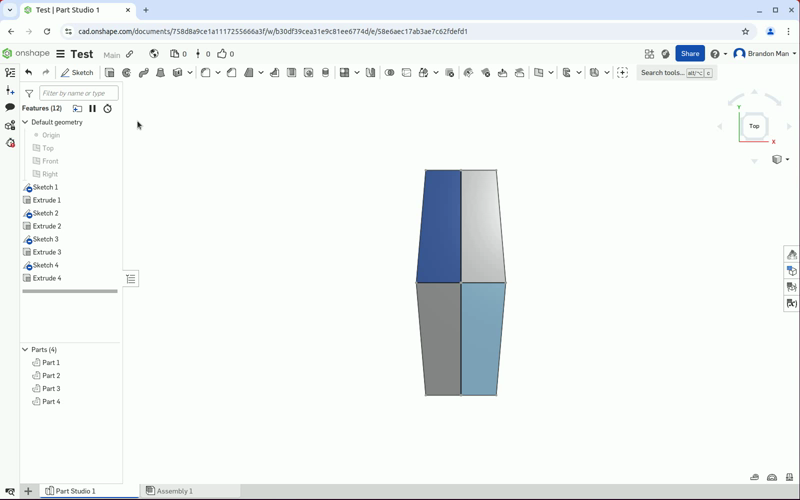
key(shift+7)
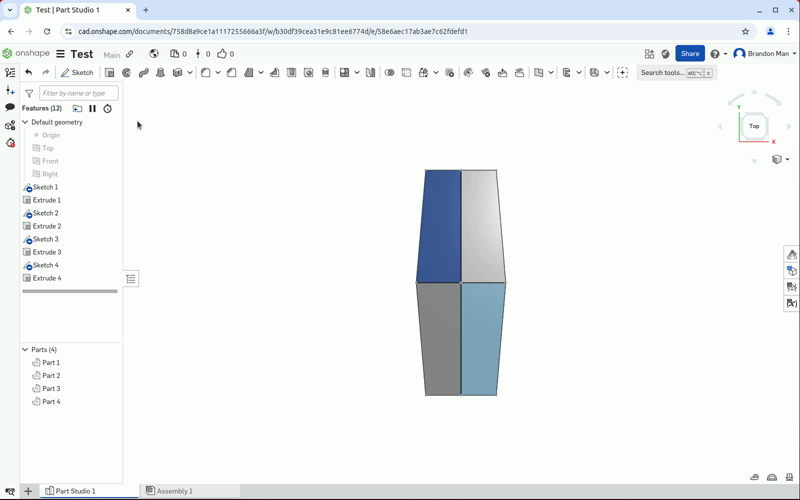
key(up, 3)
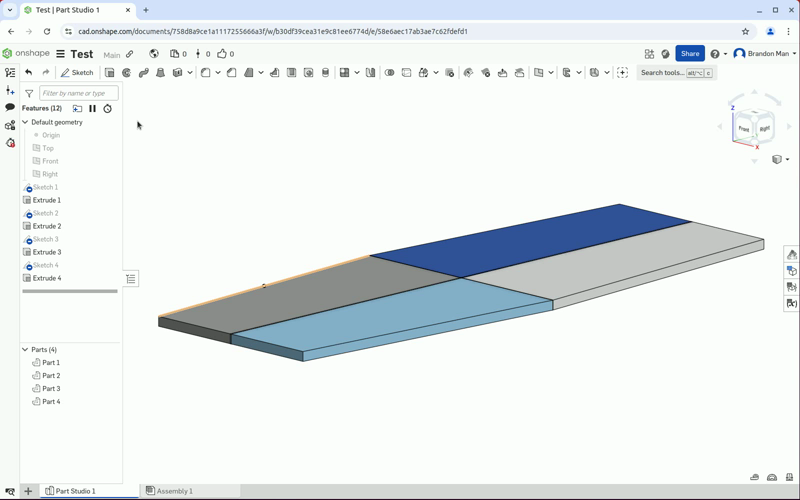
key(left, 3)
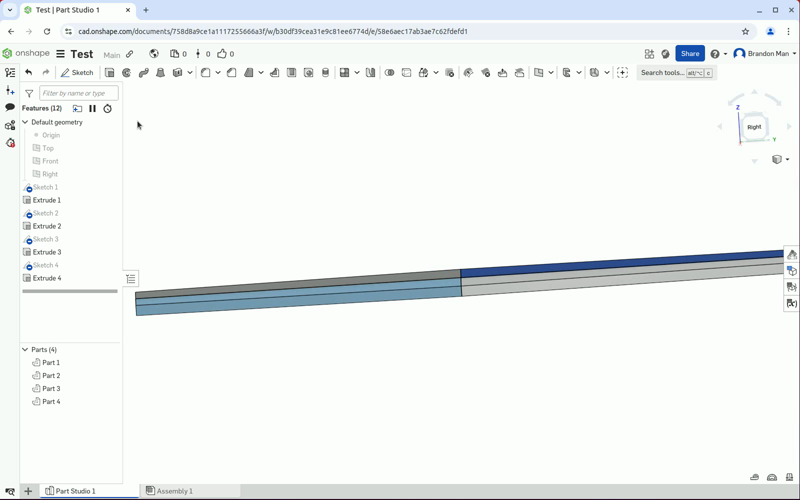
key(right, 3)
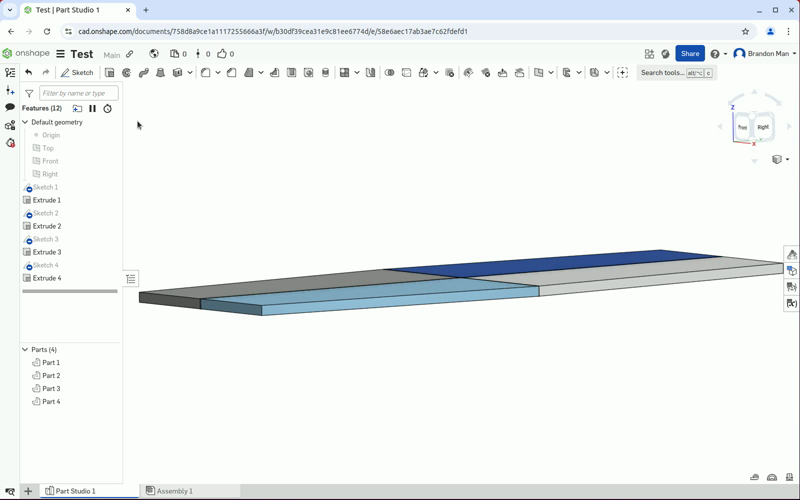
key(down, 3)
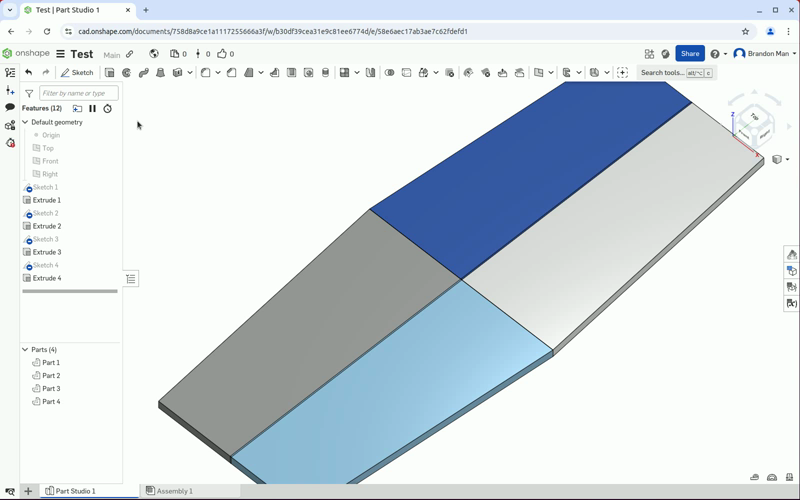
mouse_move(73, 189)
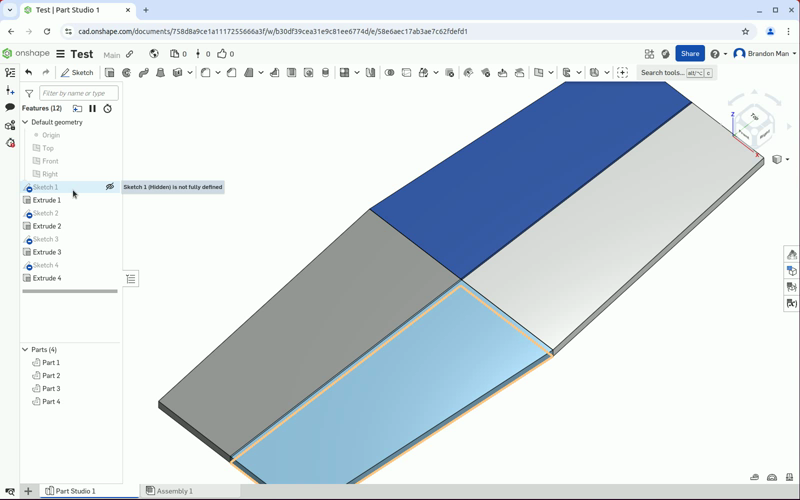
click(73, 189)